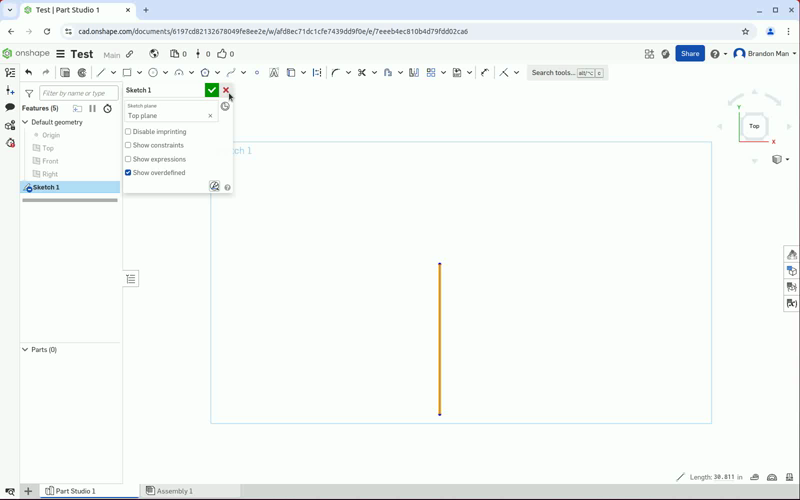
key(shift+h)
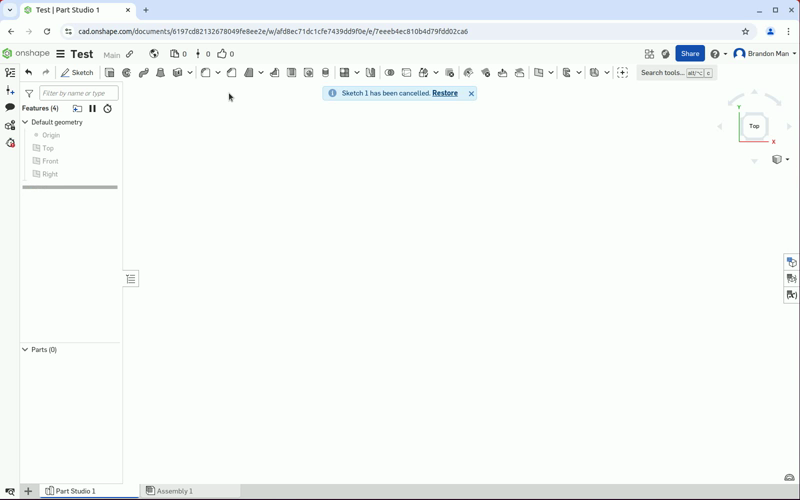
mouse_move(73, 352)
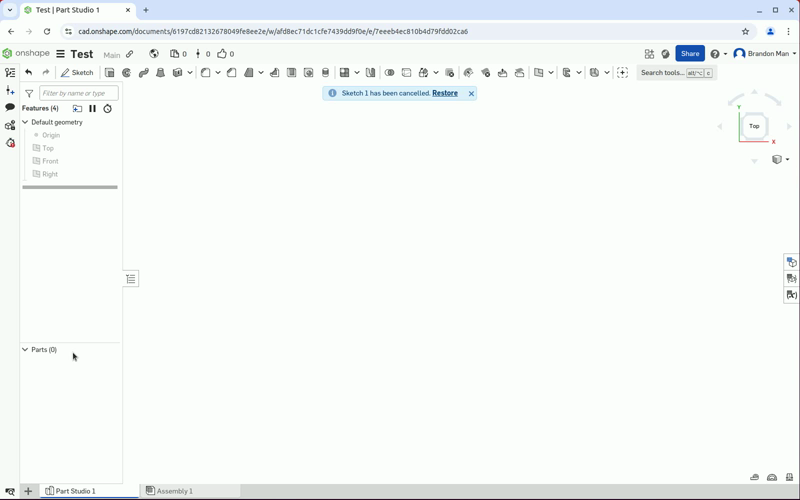
key(y)
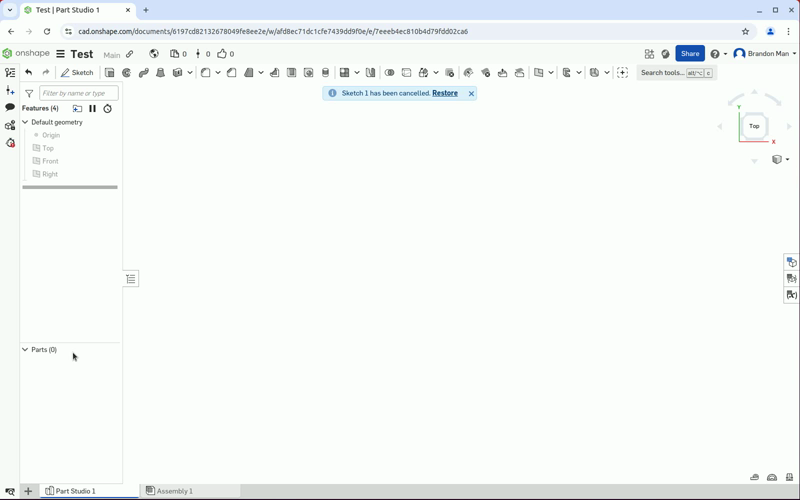
key(shift+p)
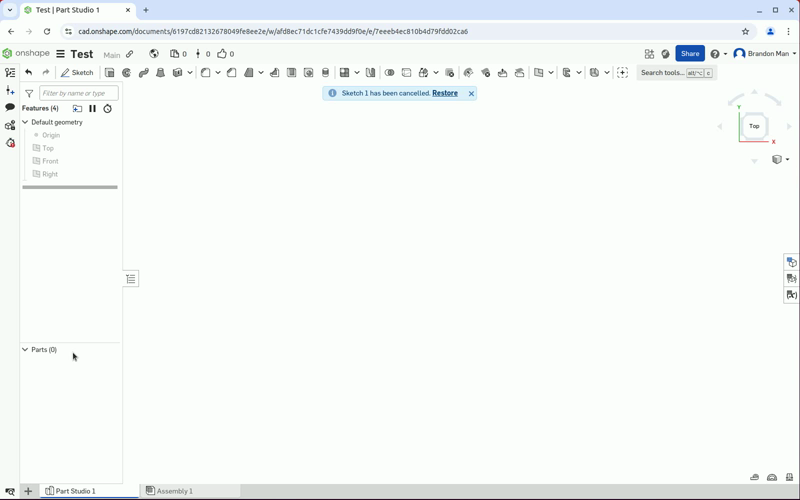
key(space)
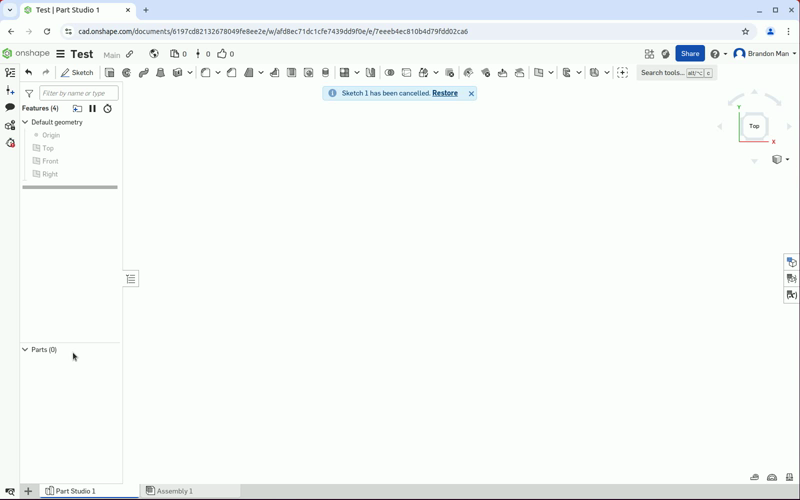
key_down(shift)
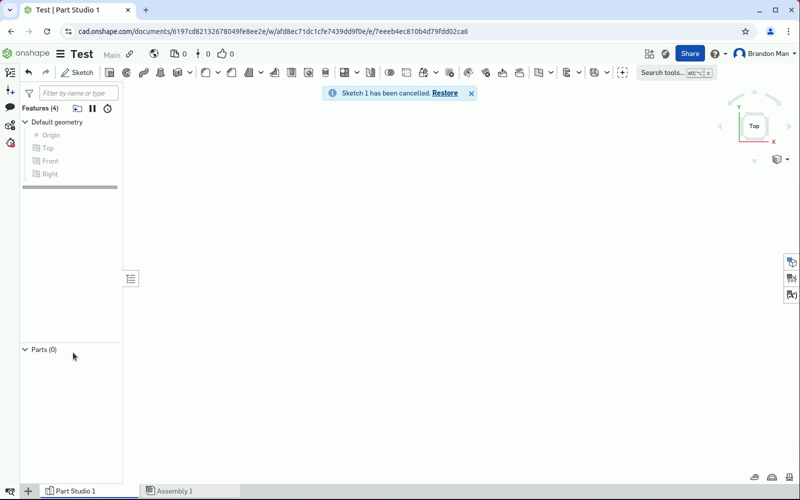
key(up)
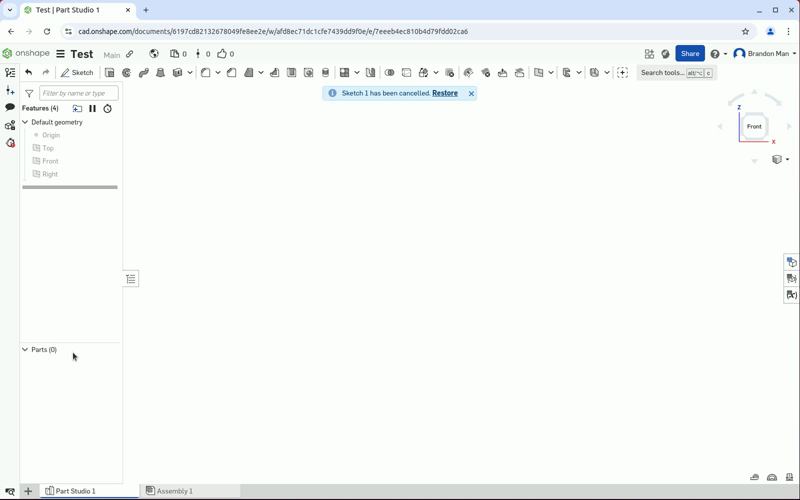
key_up(shift)
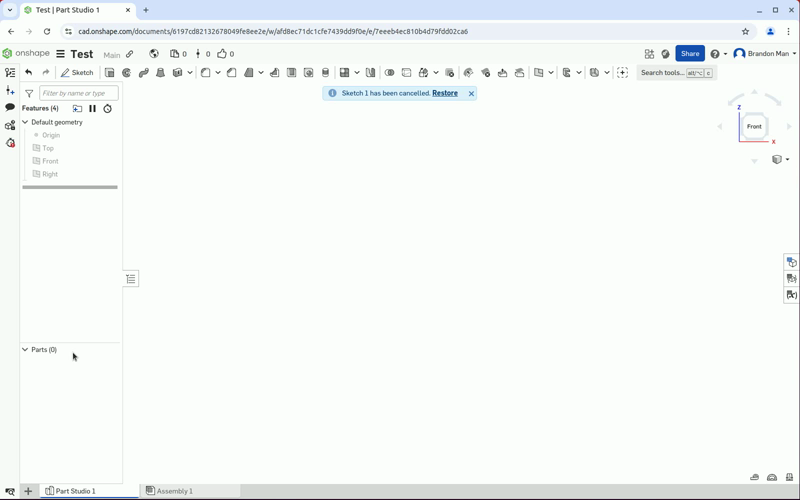
key(space)
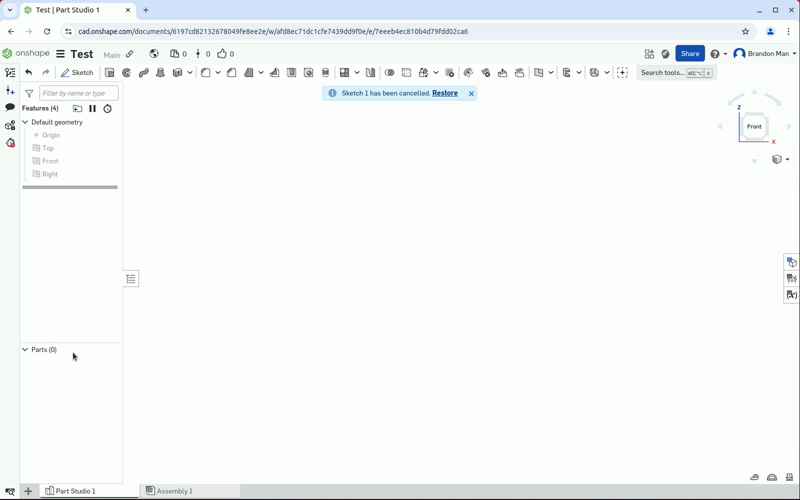
key_down(shift)
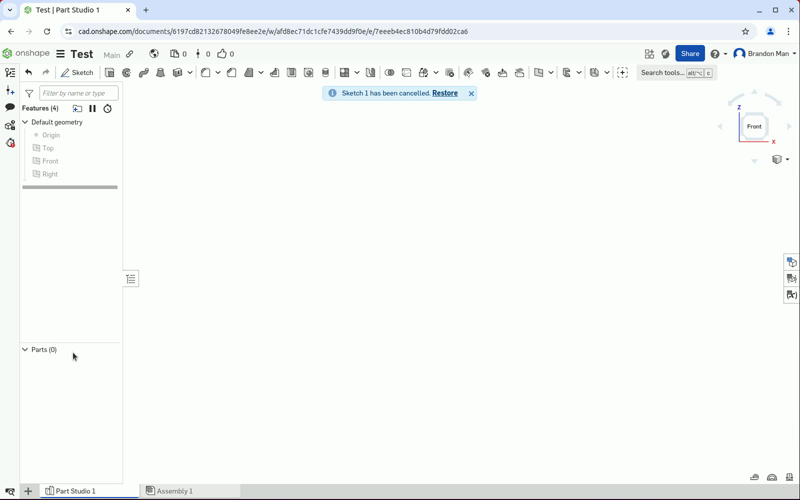
key(left)
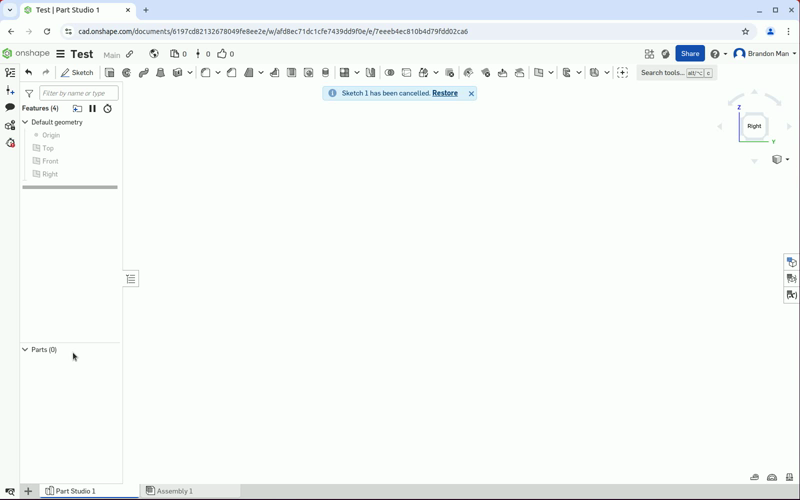
key_up(shift)
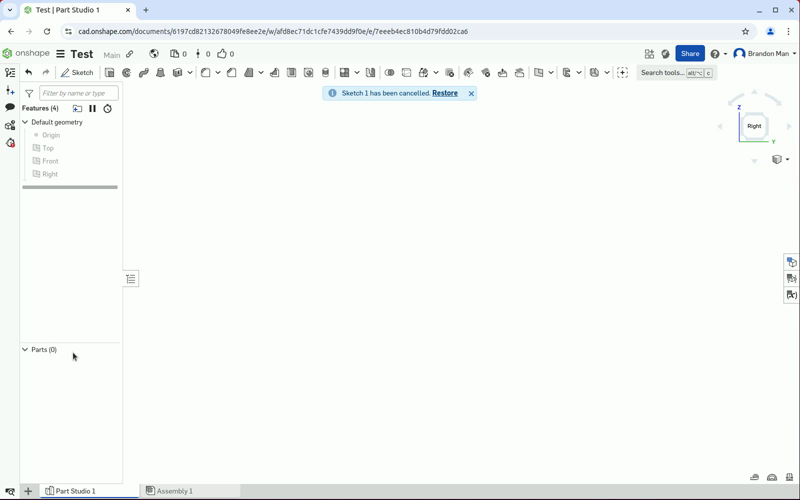
mouse_move(73, 352)
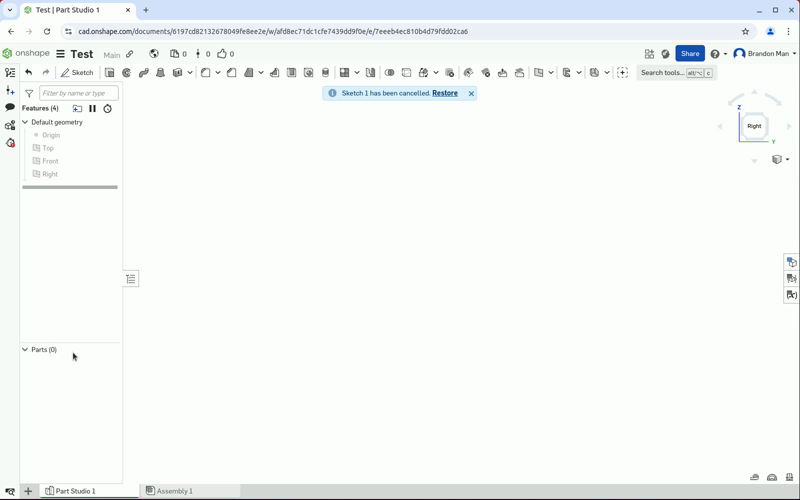
key(shift+y)
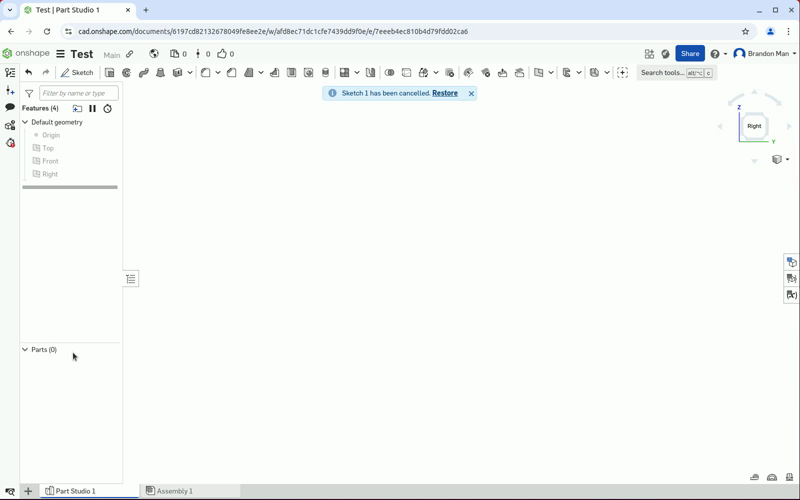
key(shift+s)
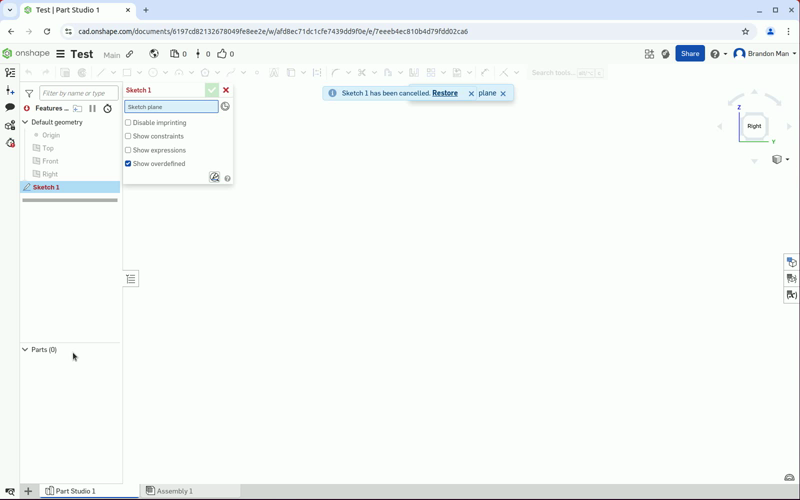
mouse_move(73, 176)
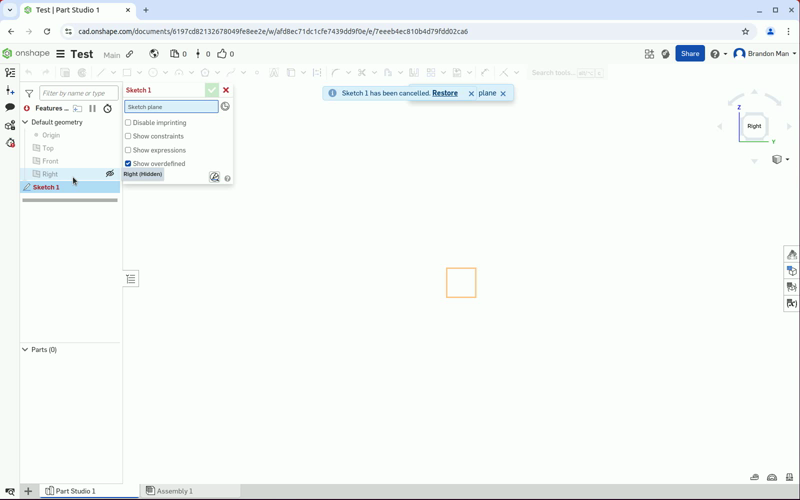
click(73, 176)
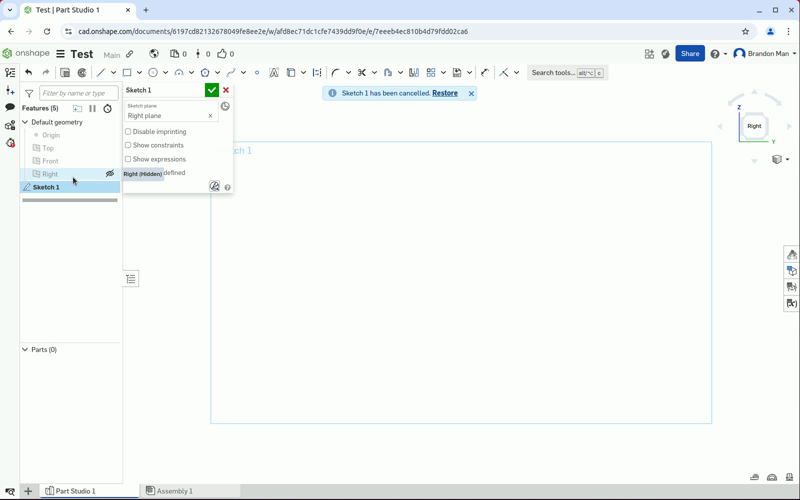
mouse_move(73, 352)
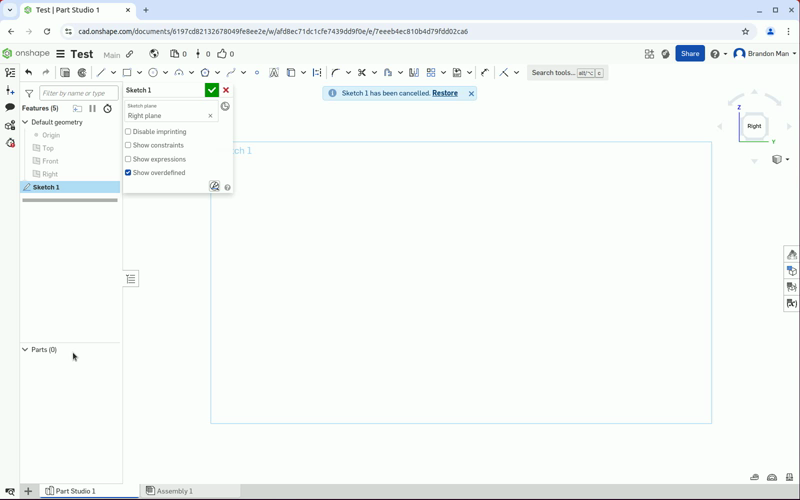
key(y)
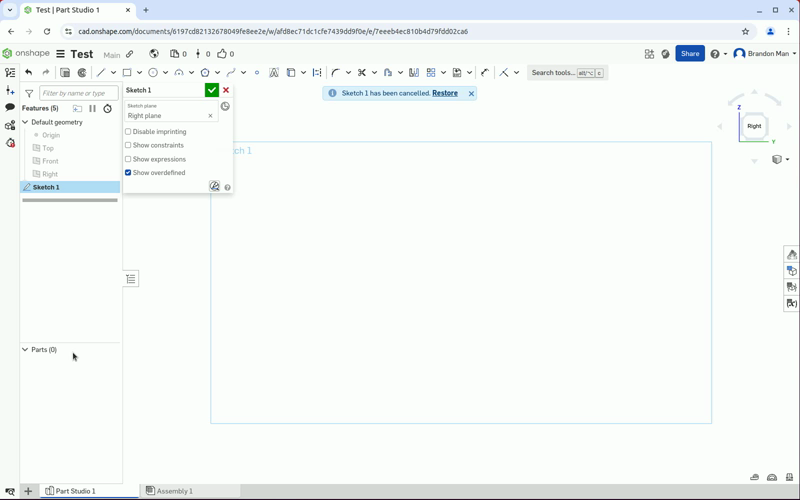
key(l)
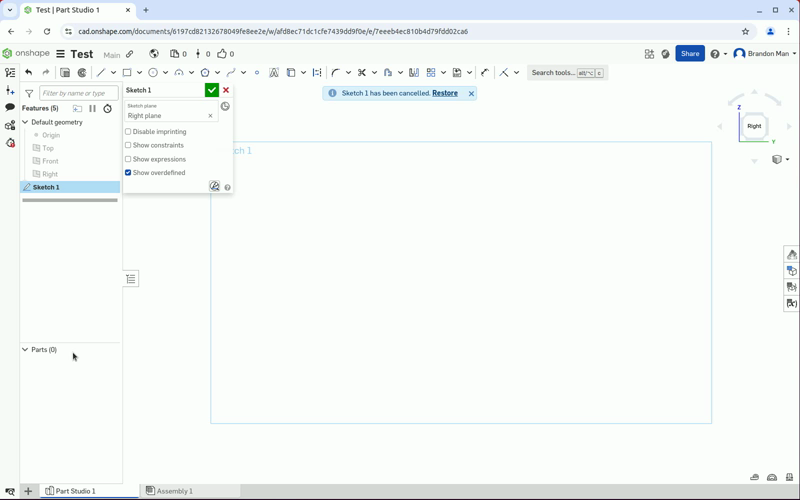
key_down(shift)
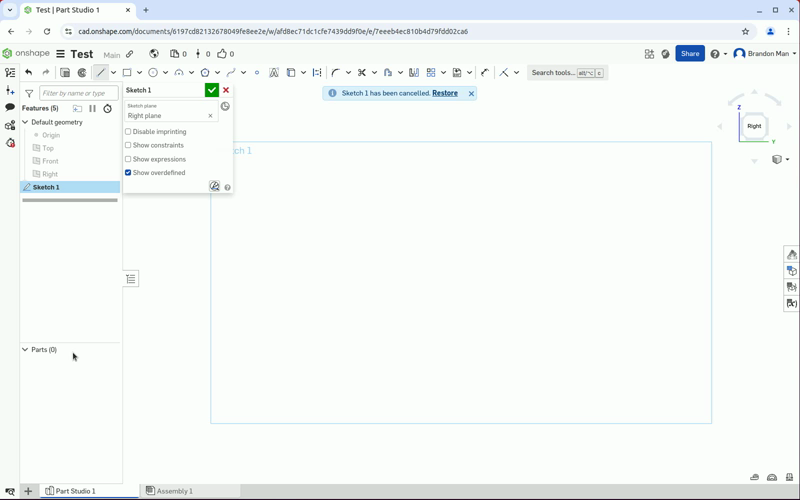
mouse_move(449, 305)
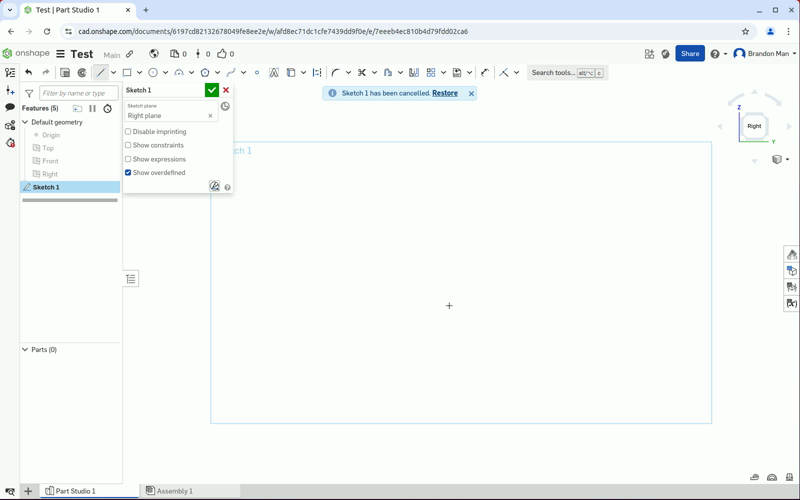
click(449, 305)
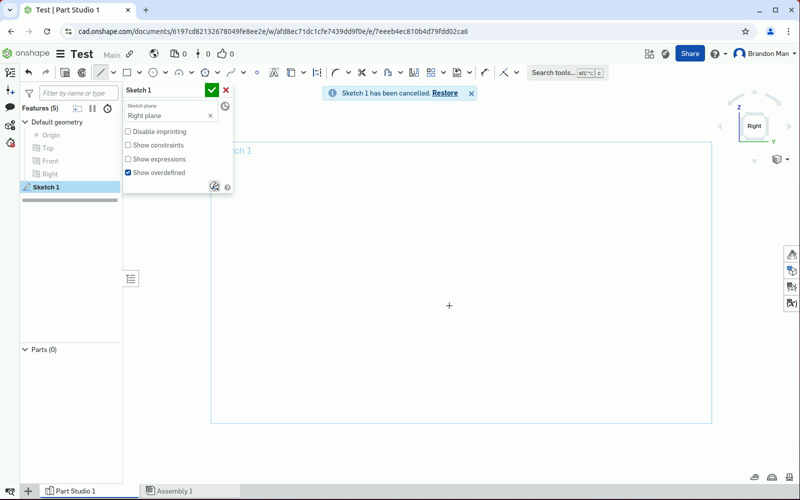
key_up(shift)
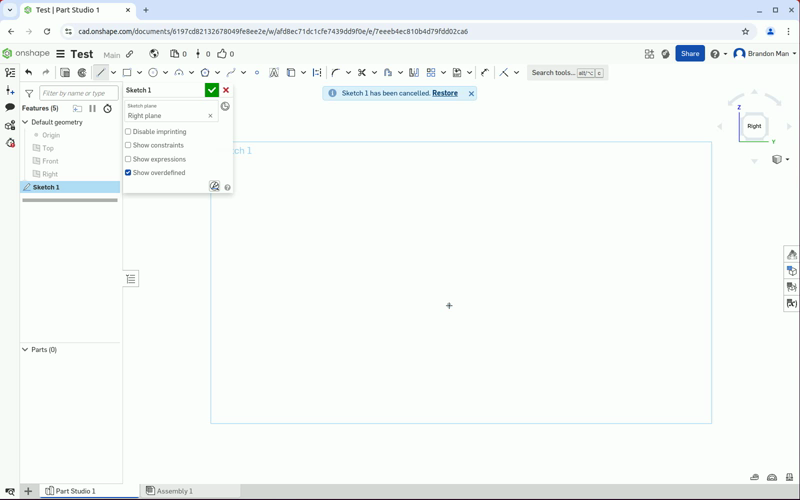
key_down(shift)
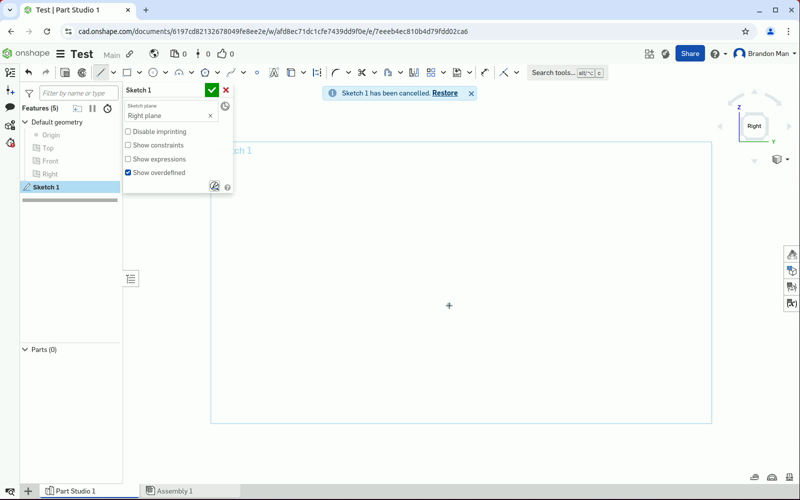
mouse_move(479, 305)
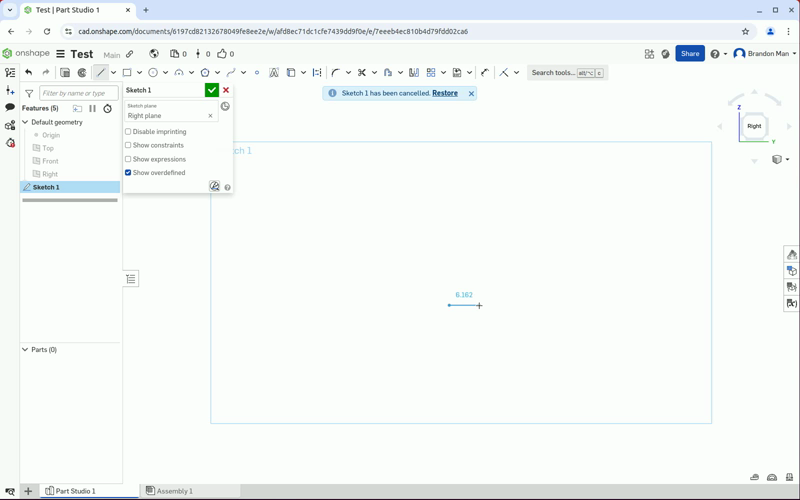
mouse_move(474, 305)
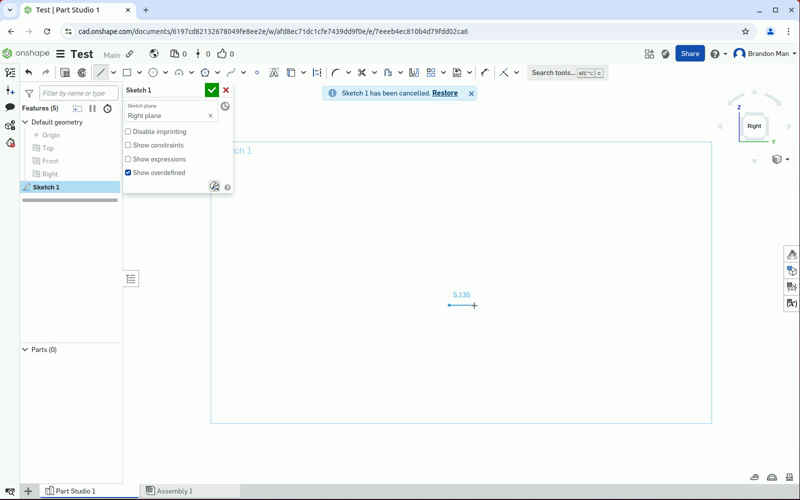
click(474, 305)
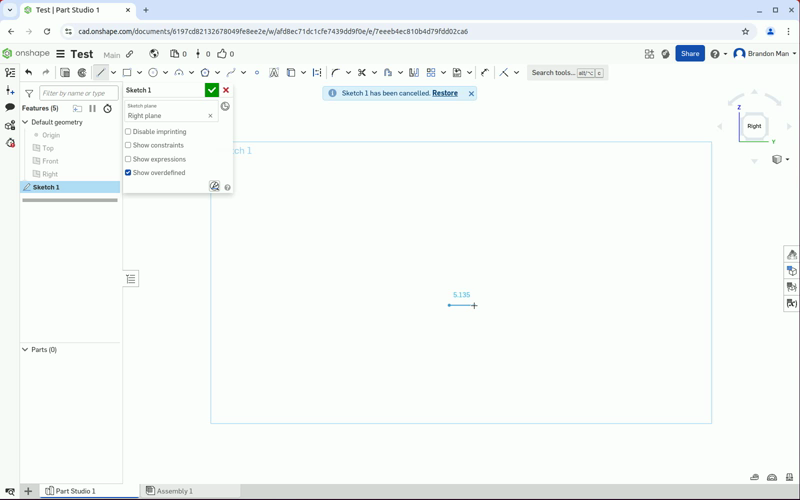
key_up(shift)
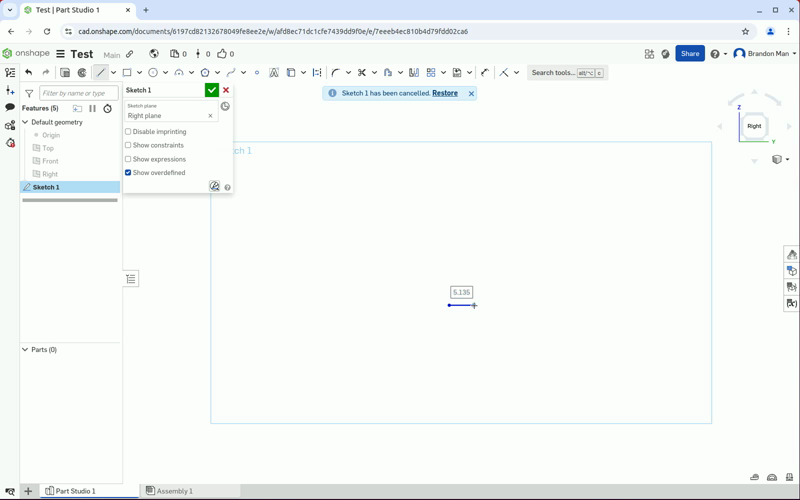
key_down(shift)
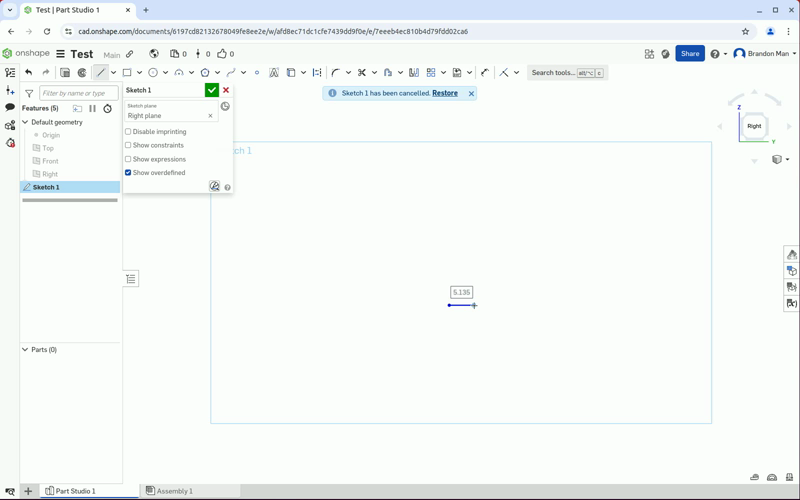
mouse_move(504, 305)
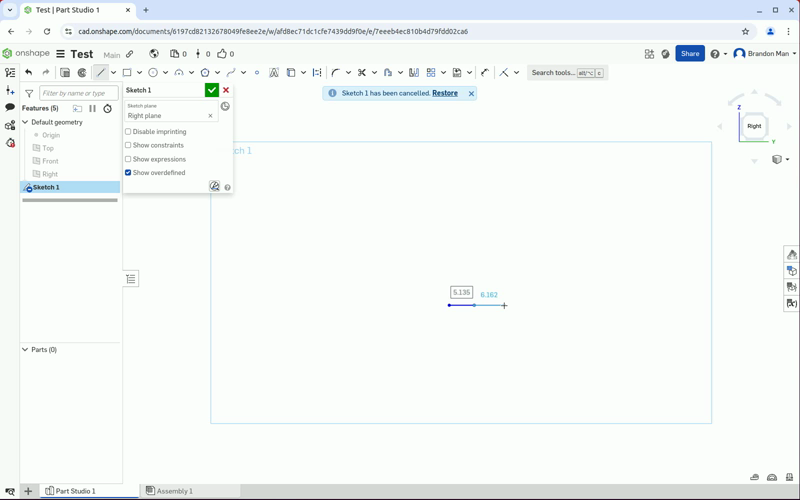
mouse_move(474, 258)
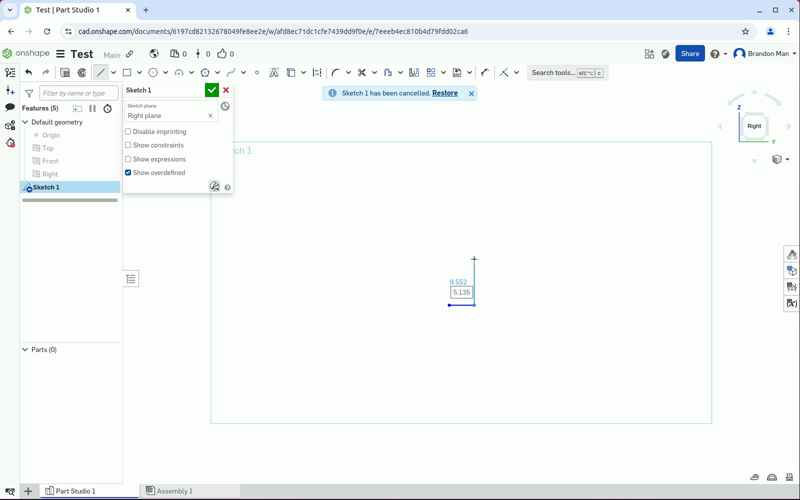
click(474, 258)
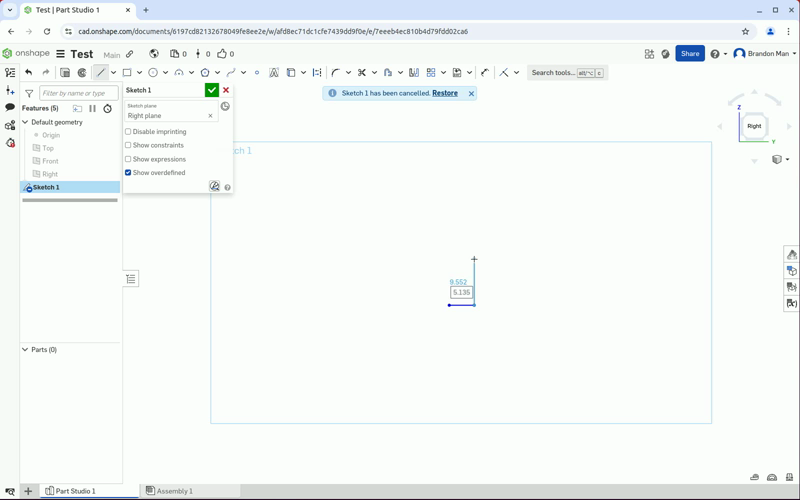
key_up(shift)
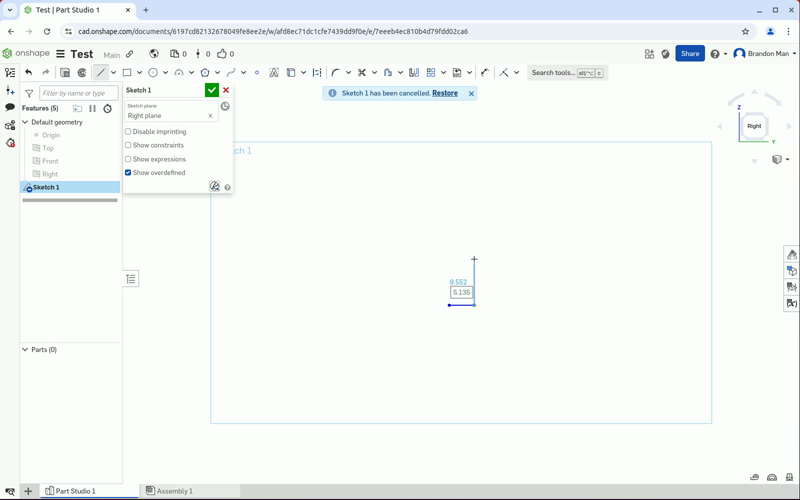
key_down(shift)
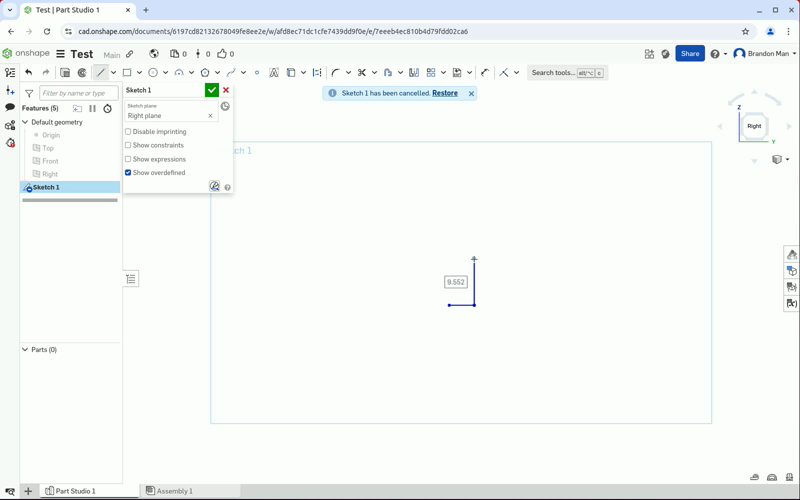
mouse_move(504, 258)
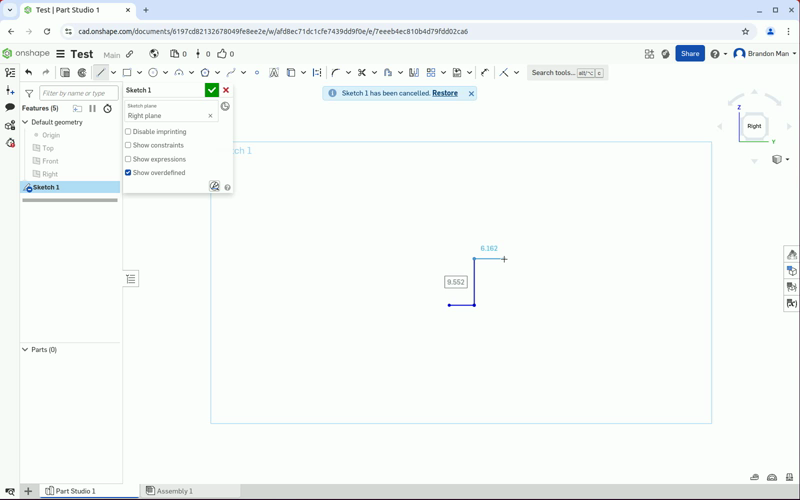
mouse_move(449, 258)
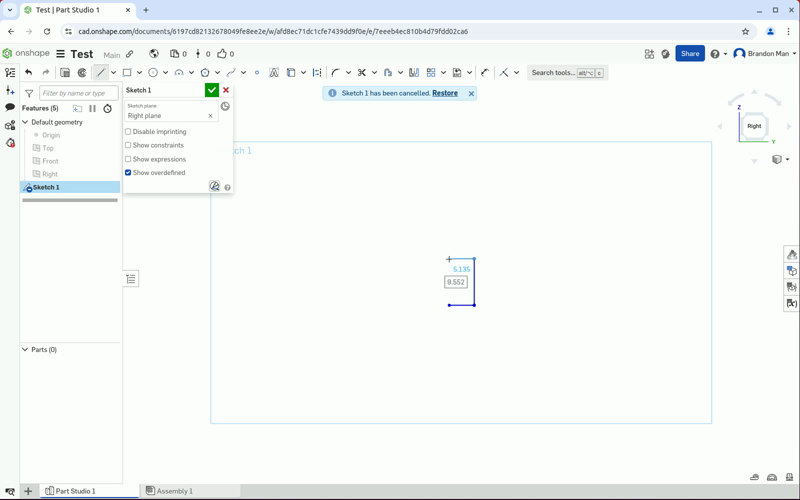
click(449, 258)
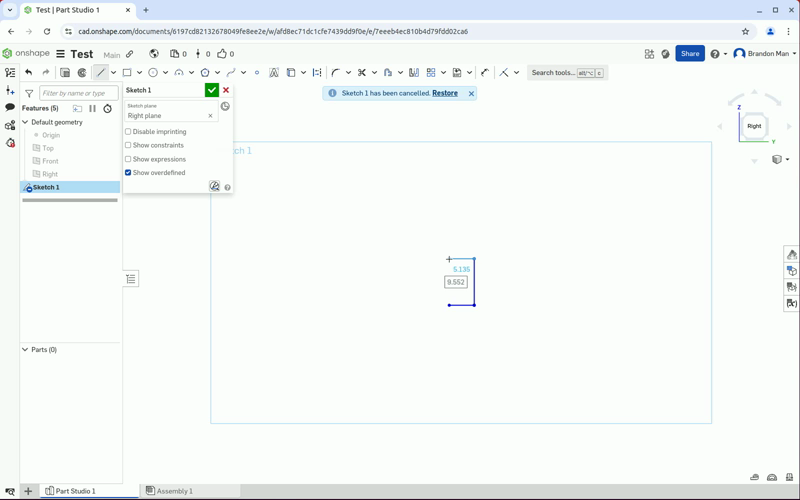
key_up(shift)
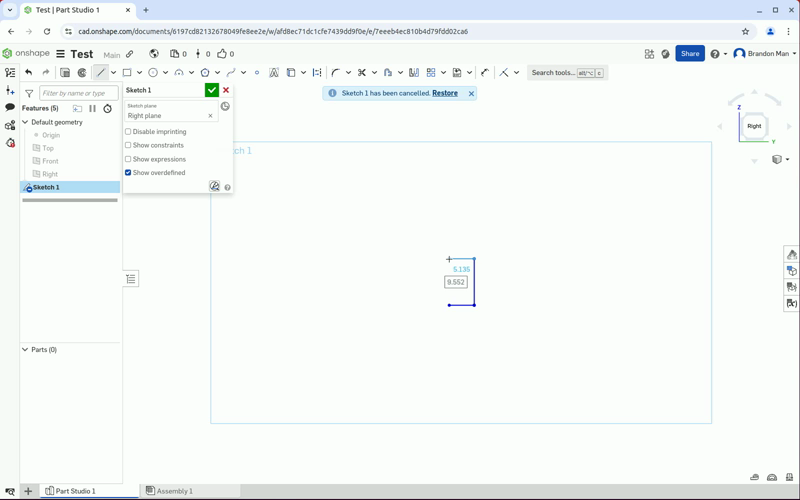
mouse_move(479, 258)
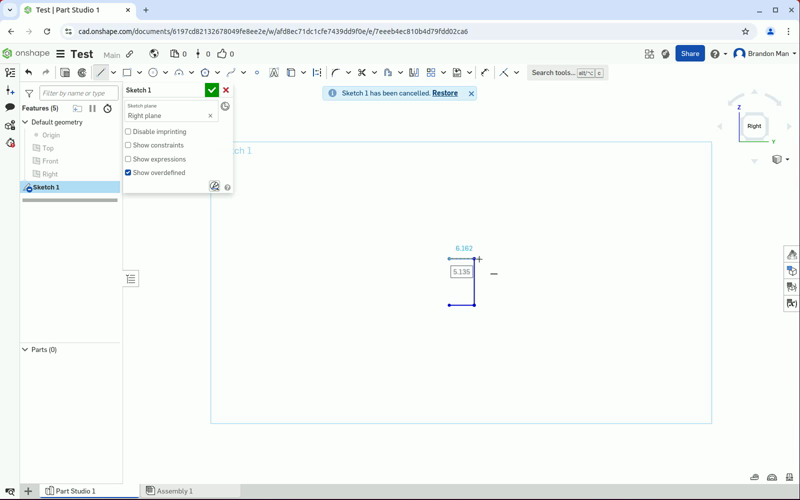
key_down(shift)
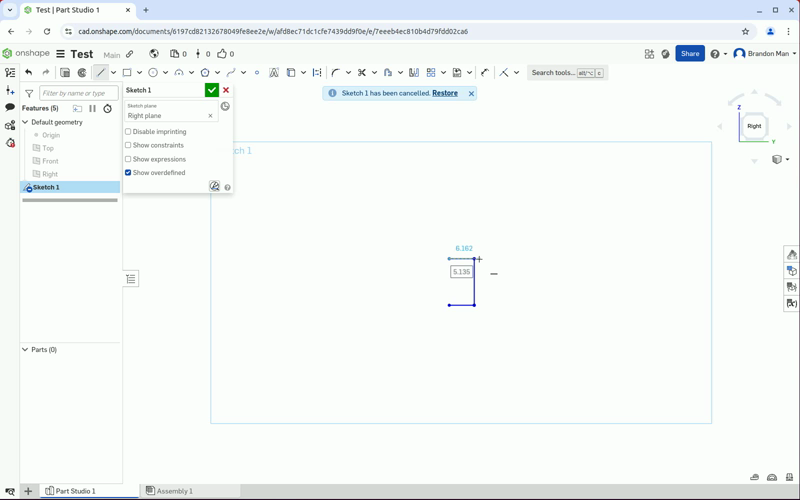
mouse_move(449, 305)
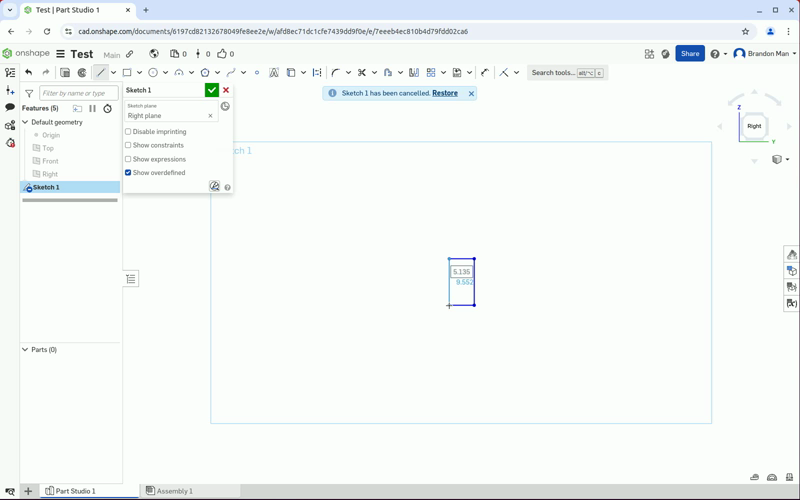
key_up(shift)
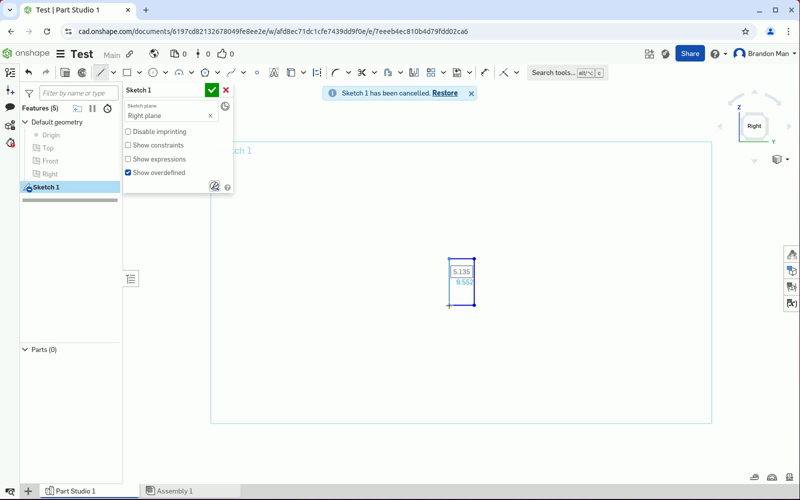
click(449, 305)
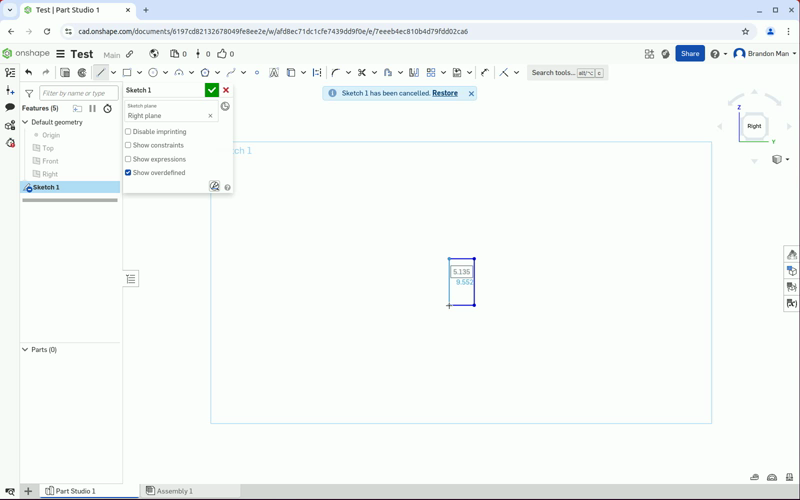
key(esc)
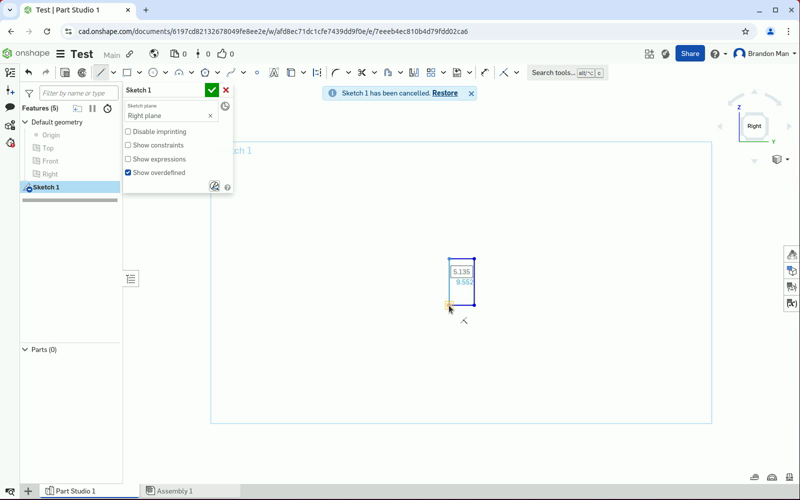
mouse_move(469, 301)
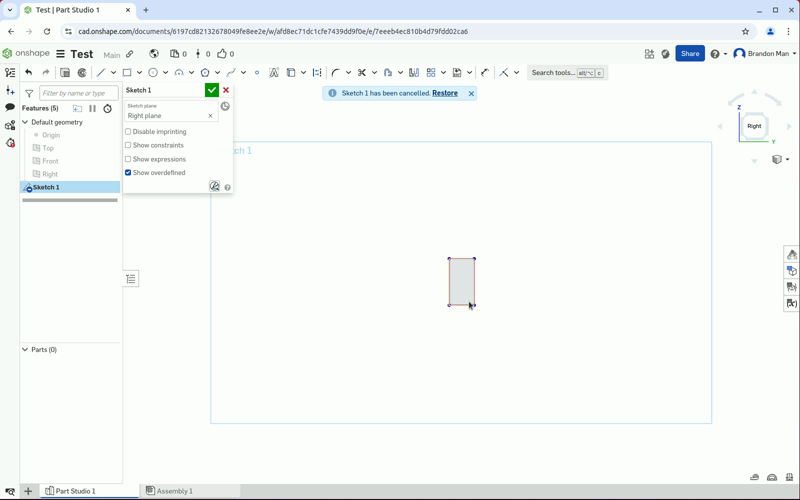
scroll(6)
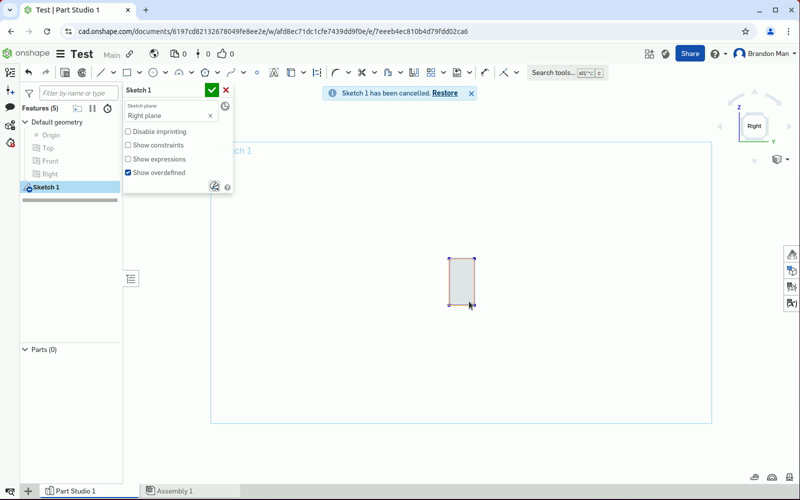
scroll(6)
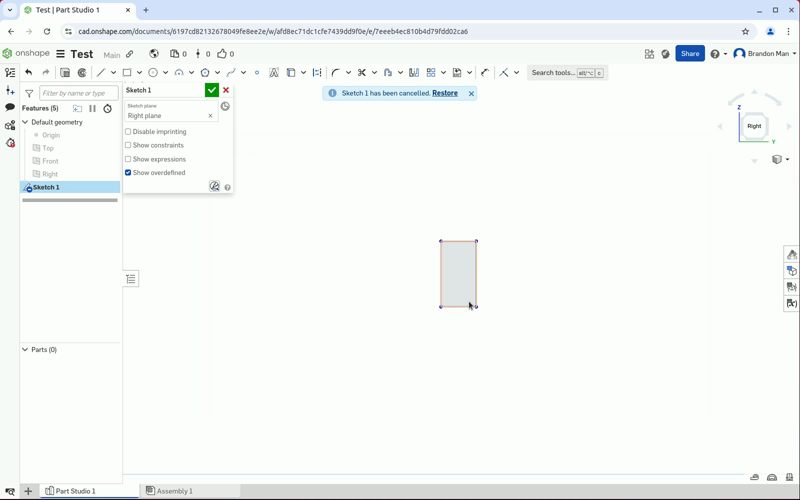
scroll(6)
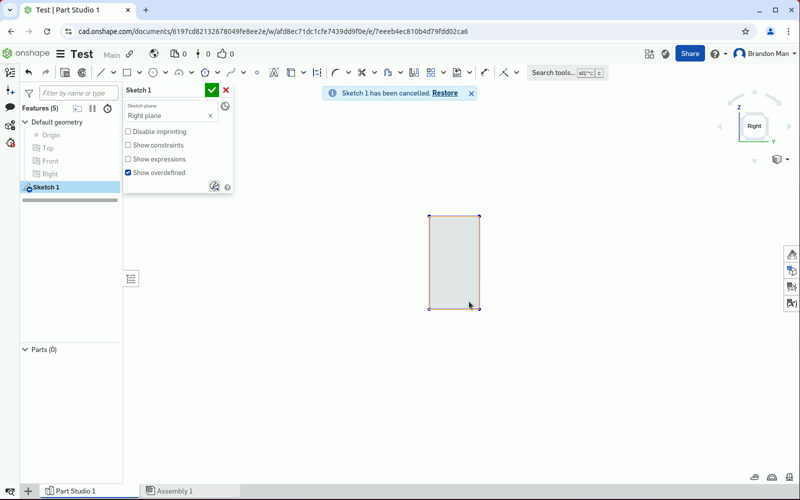
scroll(6)
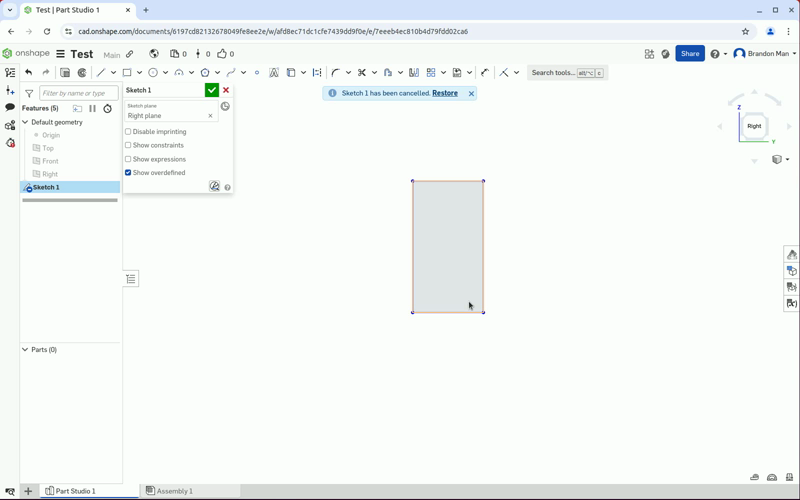
scroll(6)
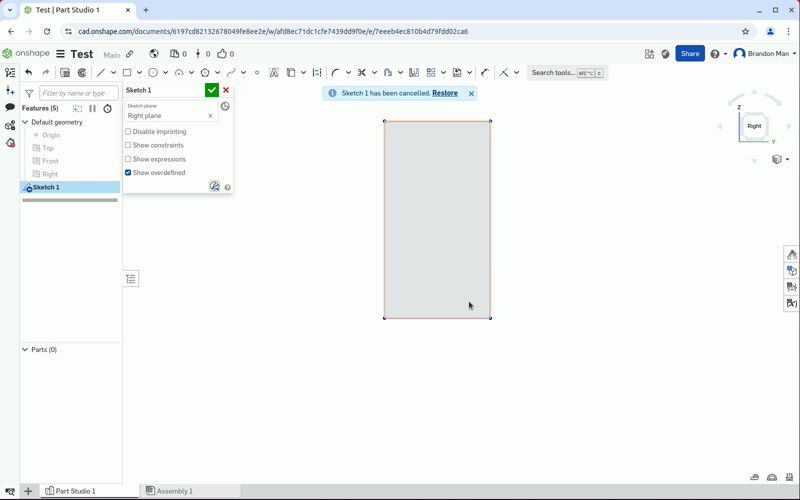
scroll(6)
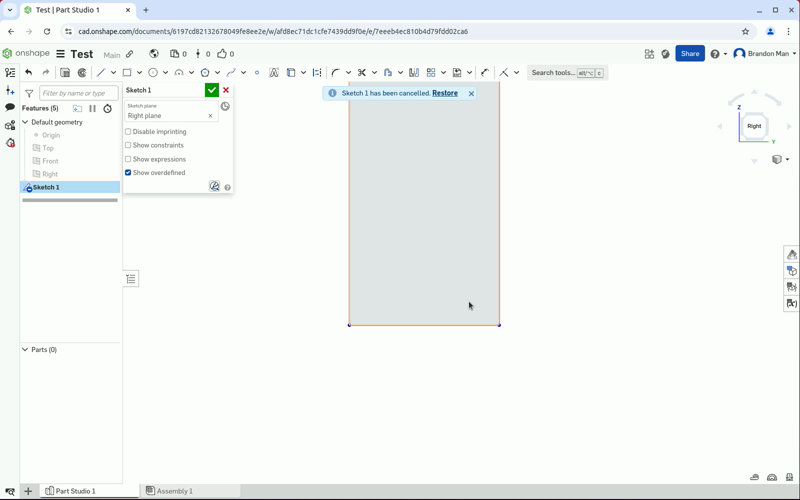
scroll(6)
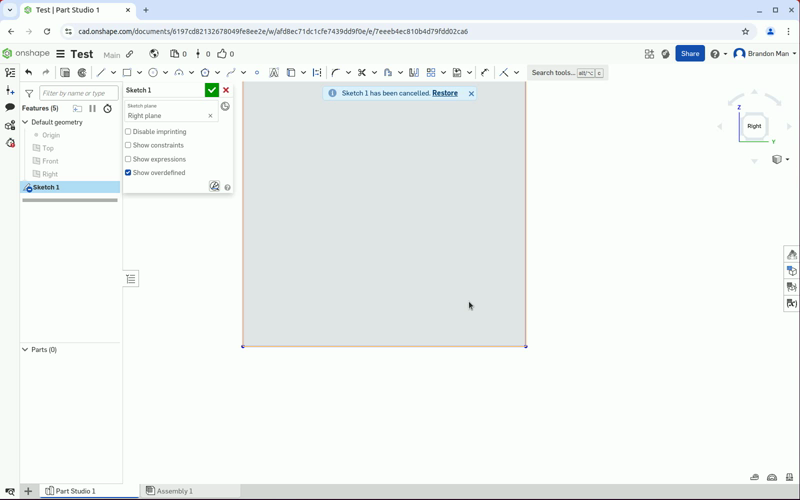
click(469, 301)
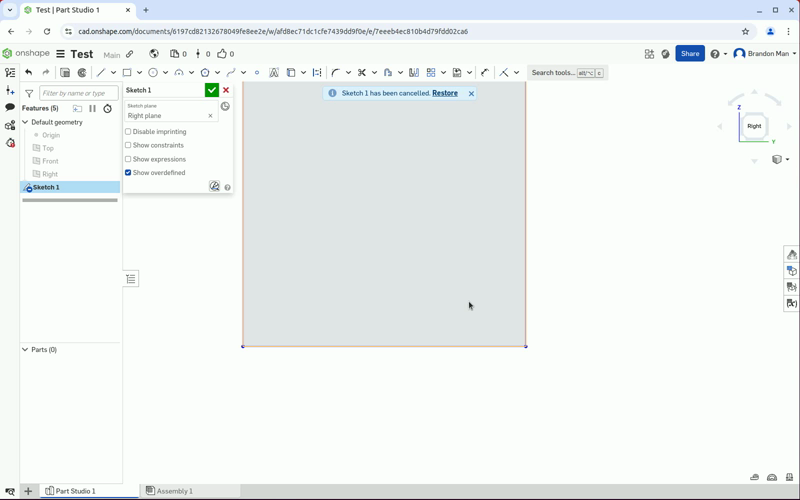
scroll(-6)
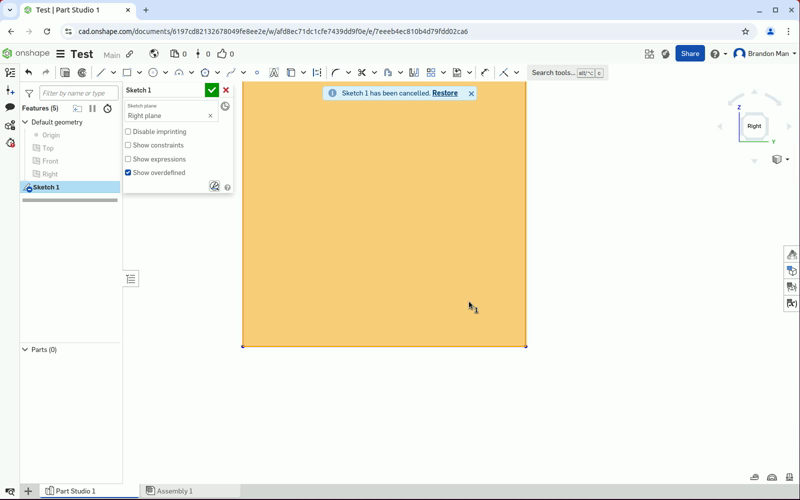
scroll(-6)
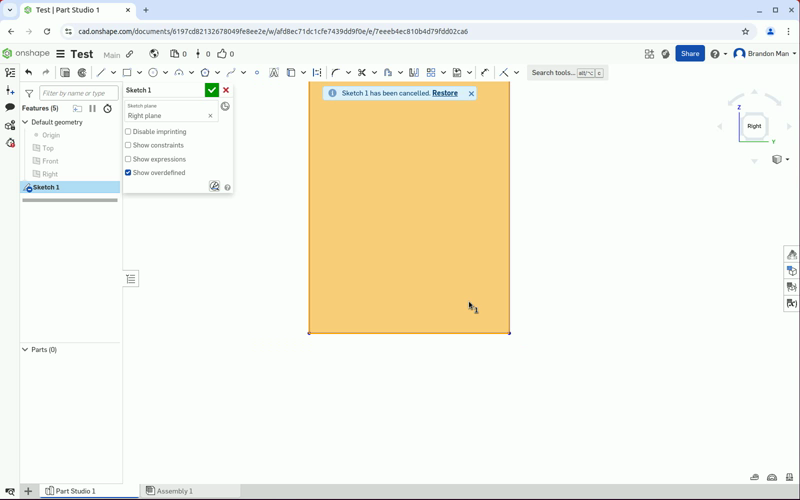
scroll(-6)
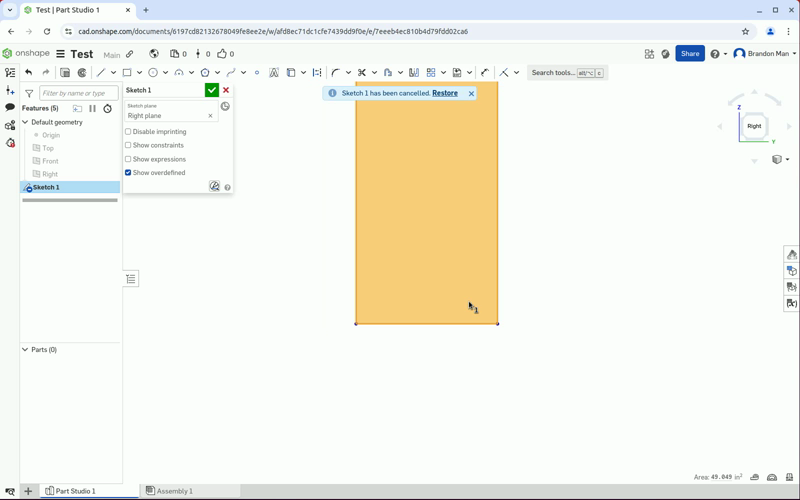
scroll(-6)
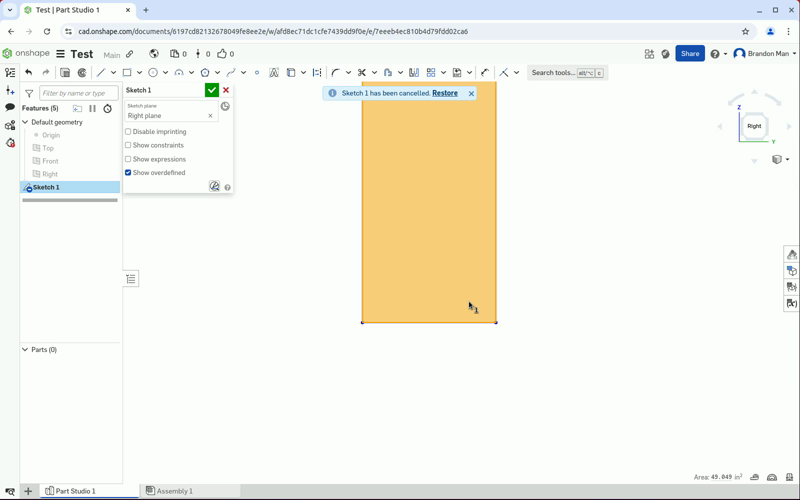
scroll(-6)
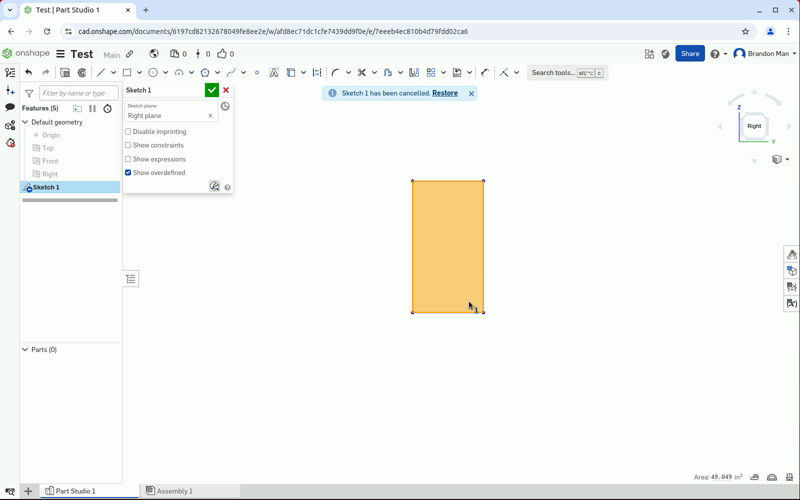
scroll(-6)
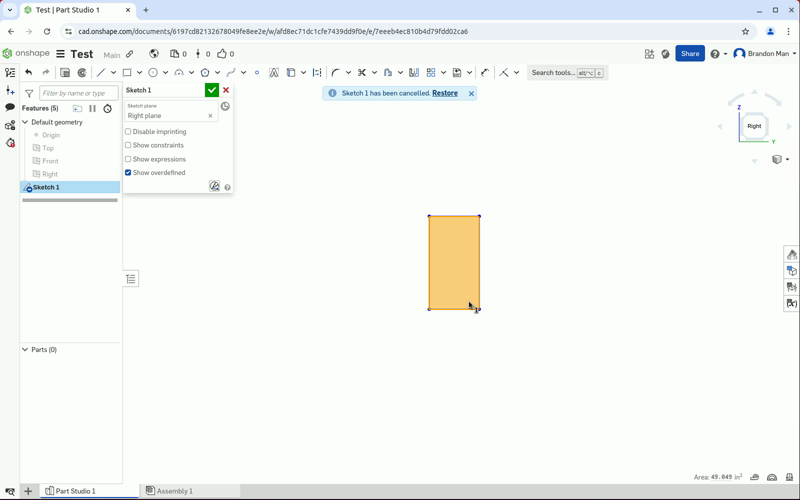
scroll(-6)
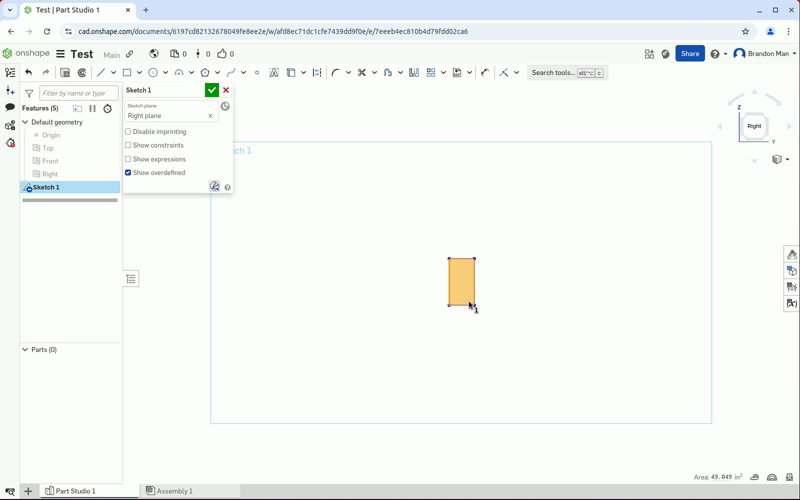
mouse_move(73, 352)
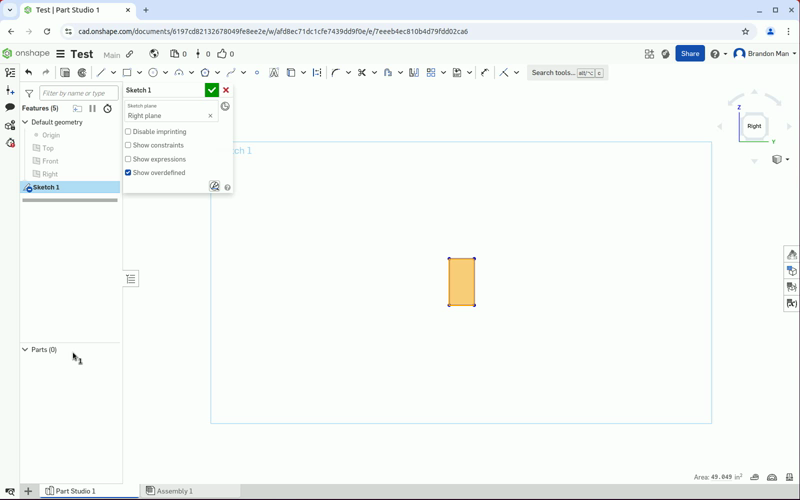
key(shift+y)
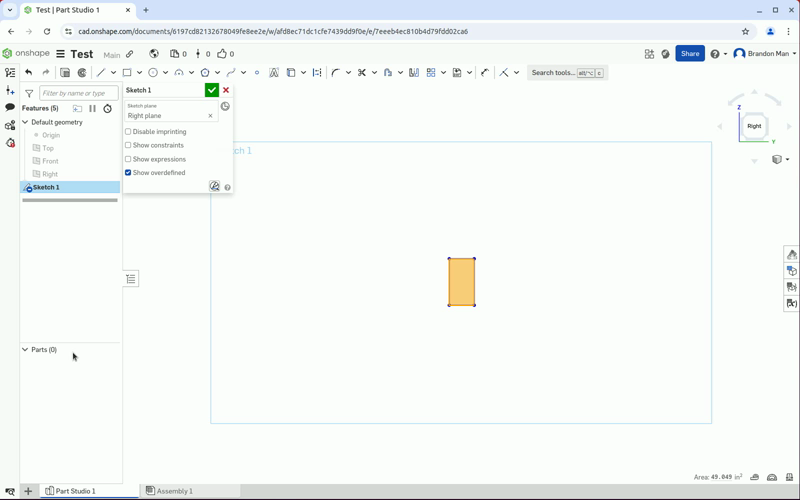
key(shift+e)
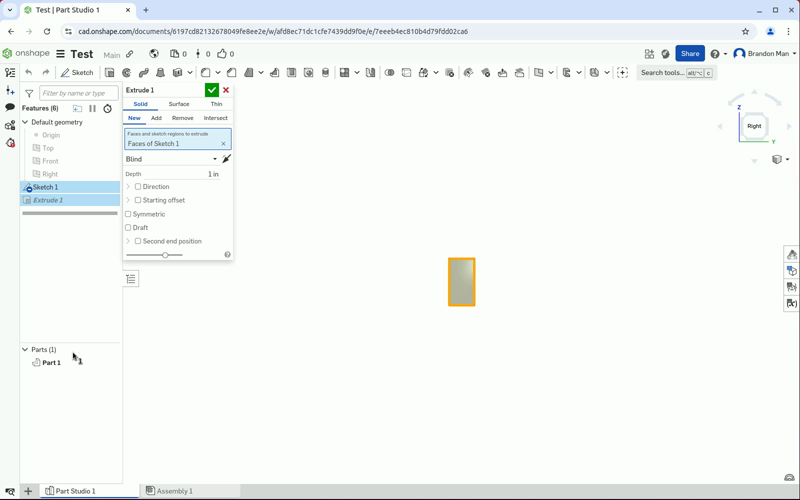
mouse_move(143, 106)
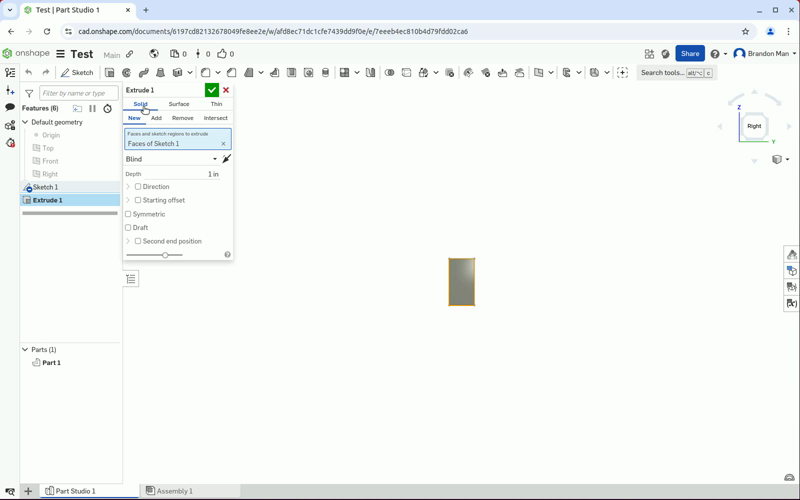
click(143, 106)
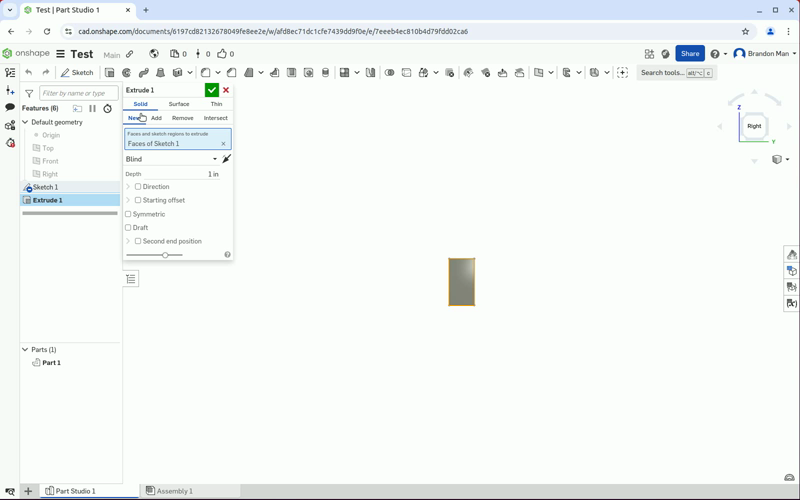
mouse_move(137, 120)
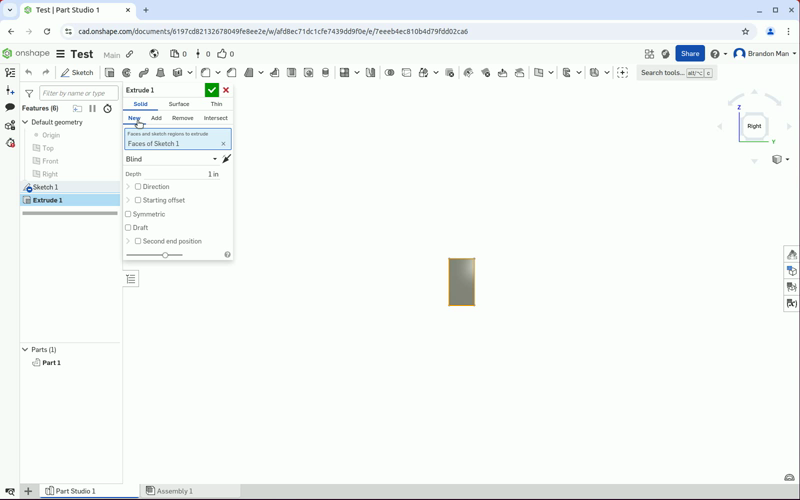
click(137, 120)
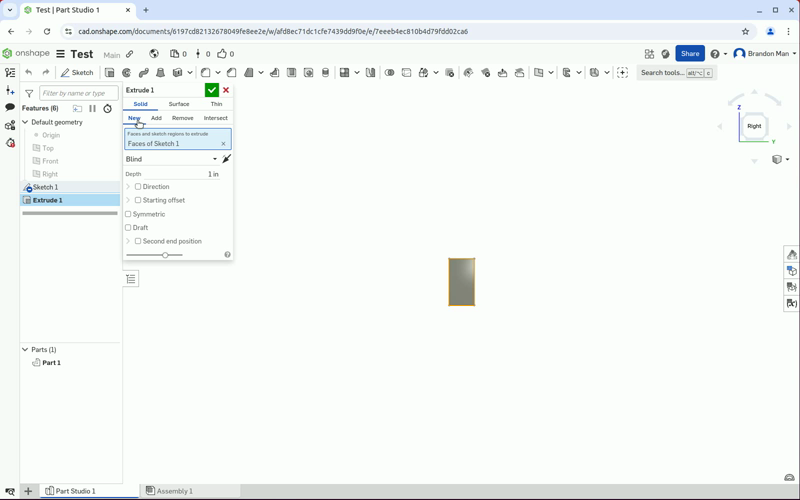
key(tab, 4)
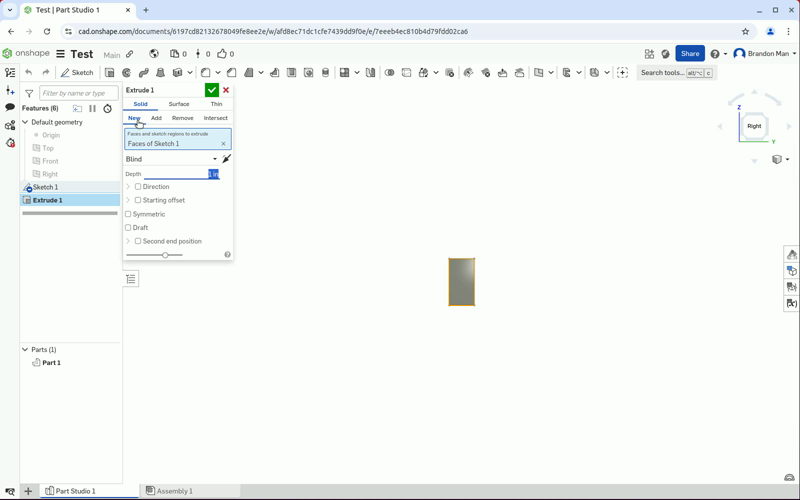
text(16.609)
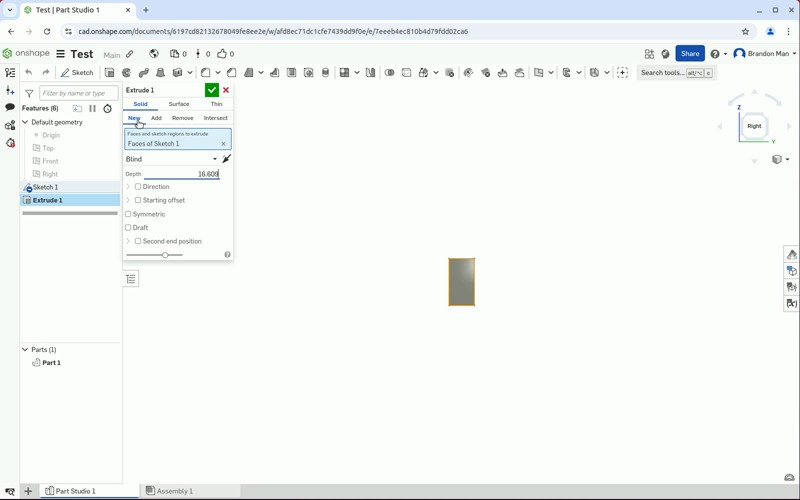
key(enter)
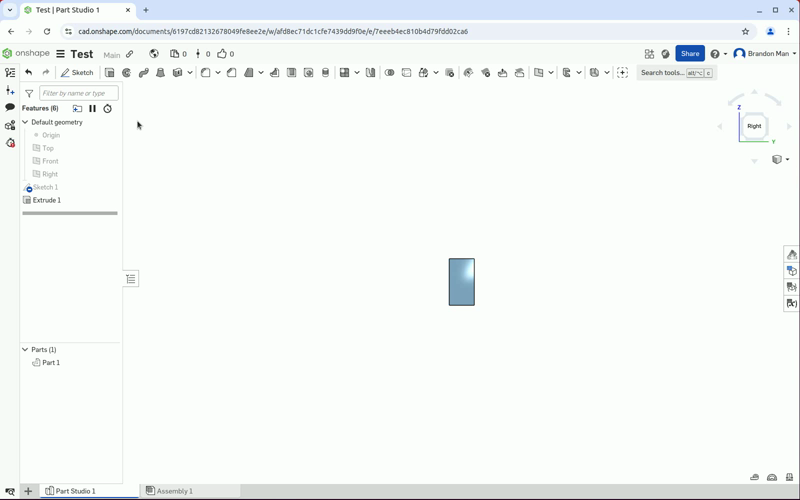
key(shift+h)
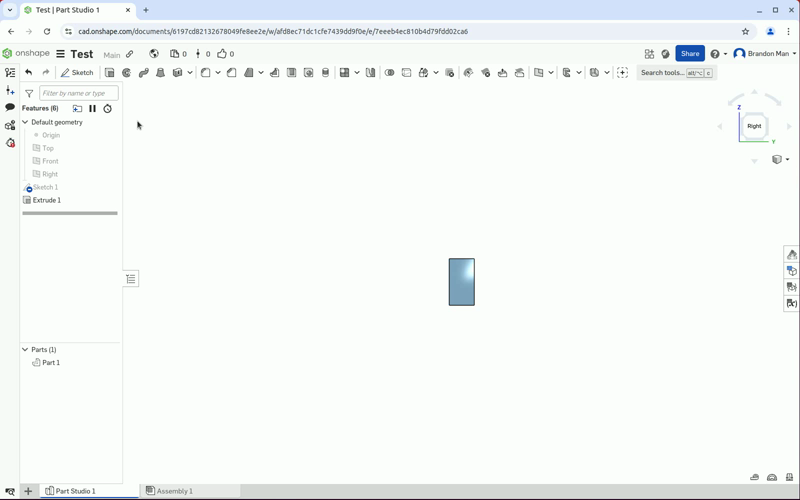
key(shift+h)
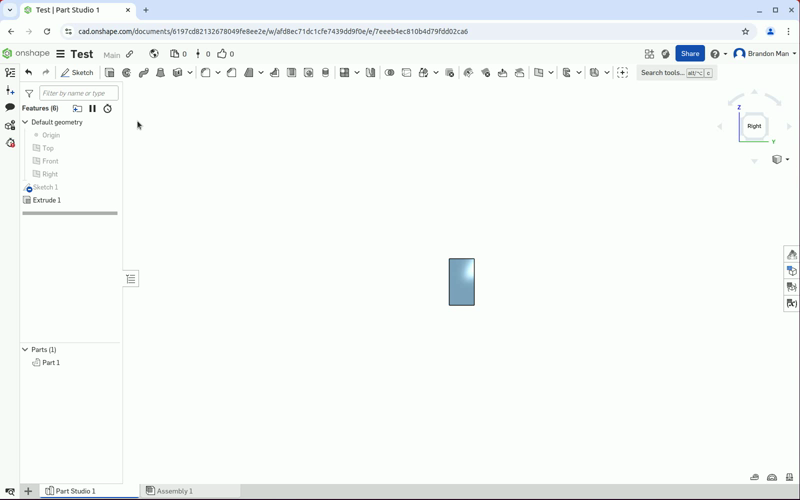
mouse_move(73, 189)
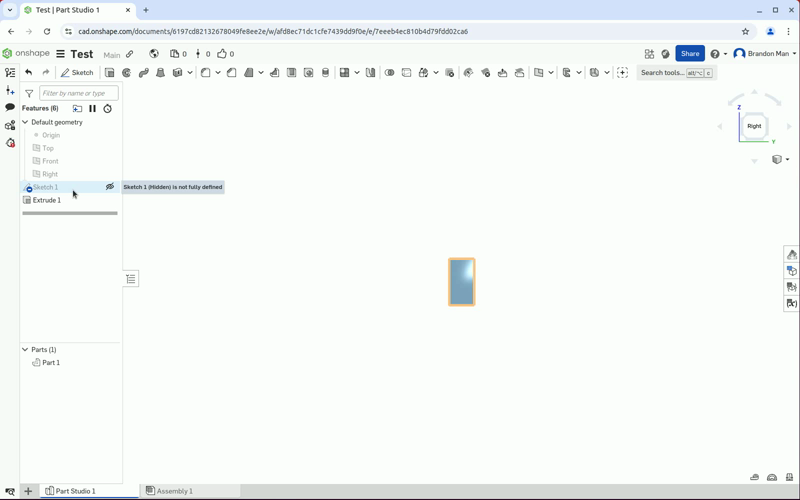
click(73, 189)
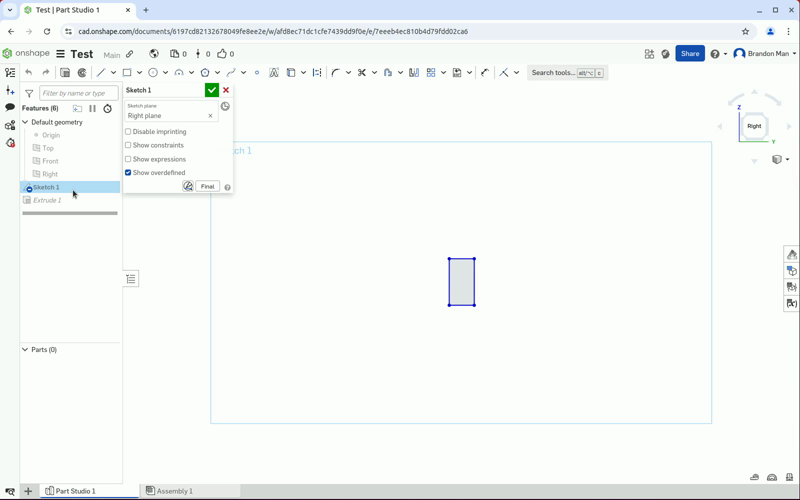
mouse_move(229, 92)
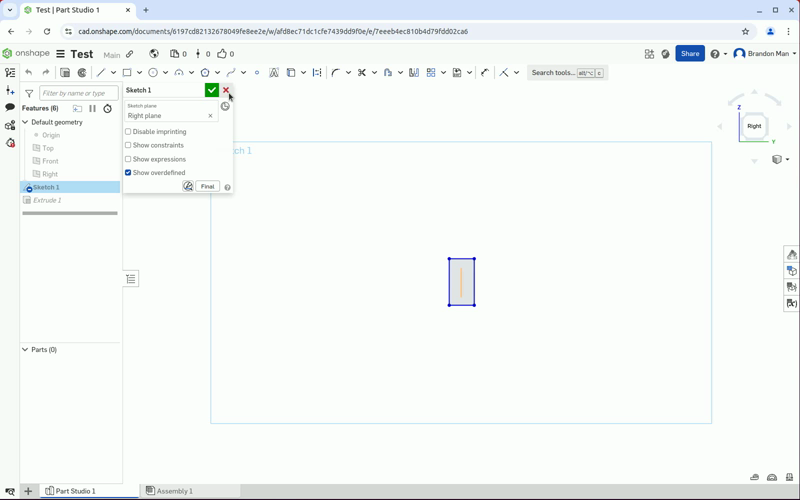
click(229, 92)
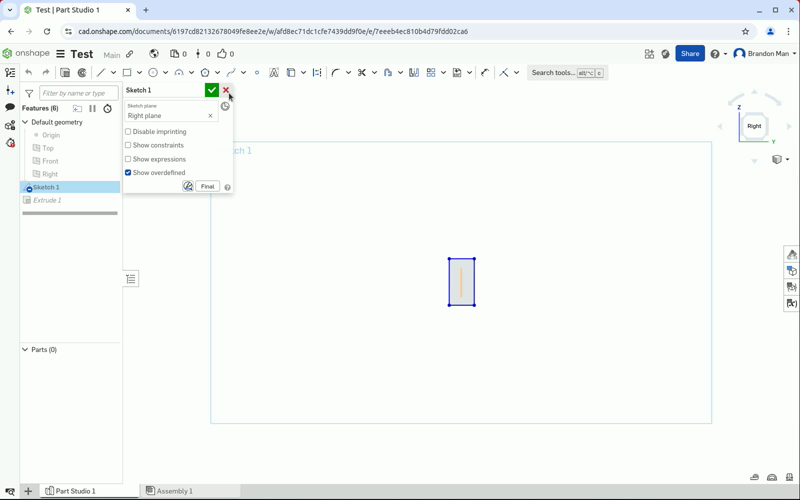
key(shift+s)
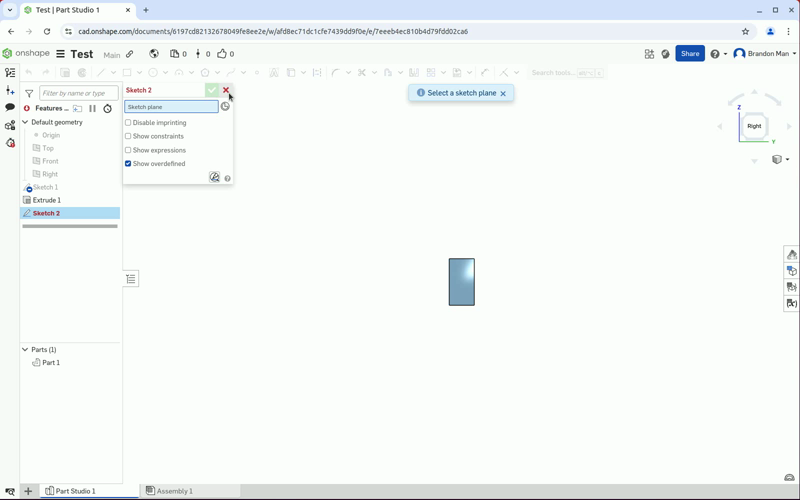
mouse_move(73, 176)
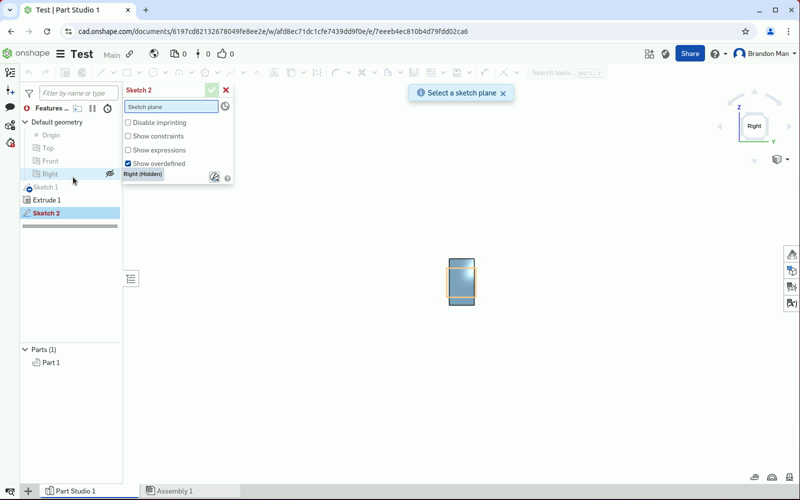
click(73, 176)
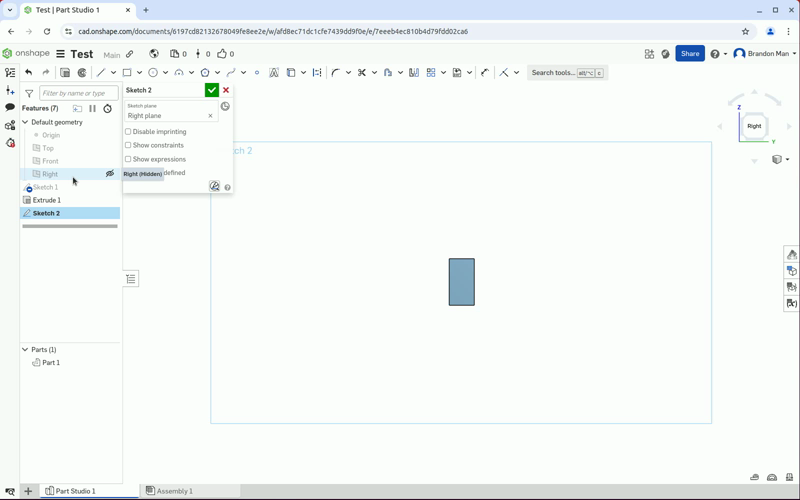
mouse_move(73, 352)
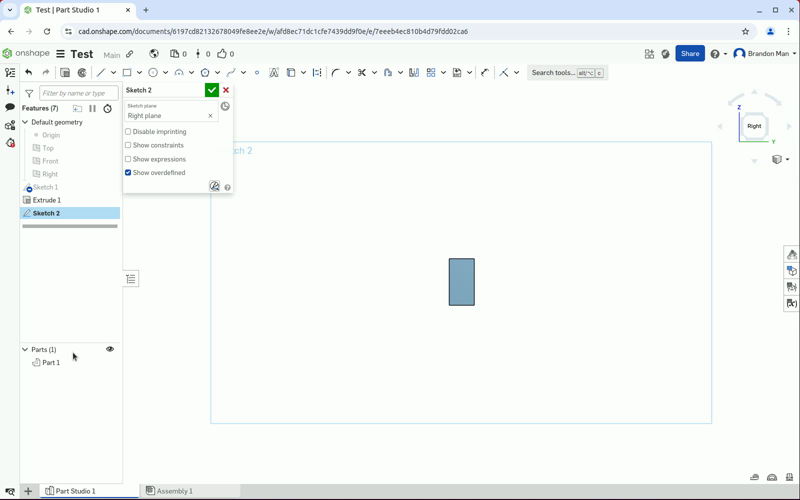
key(y)
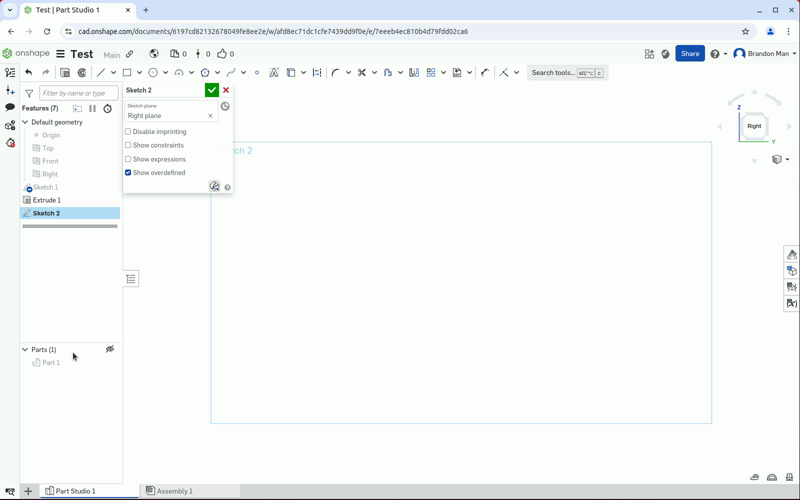
key(c)
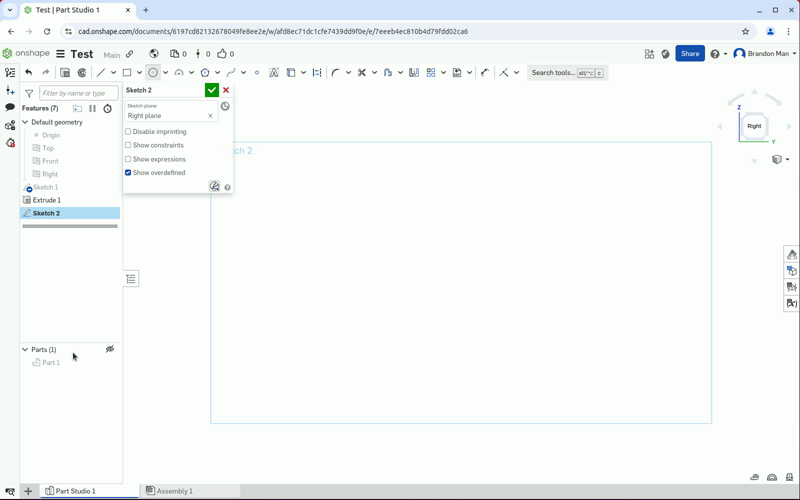
key_down(shift)
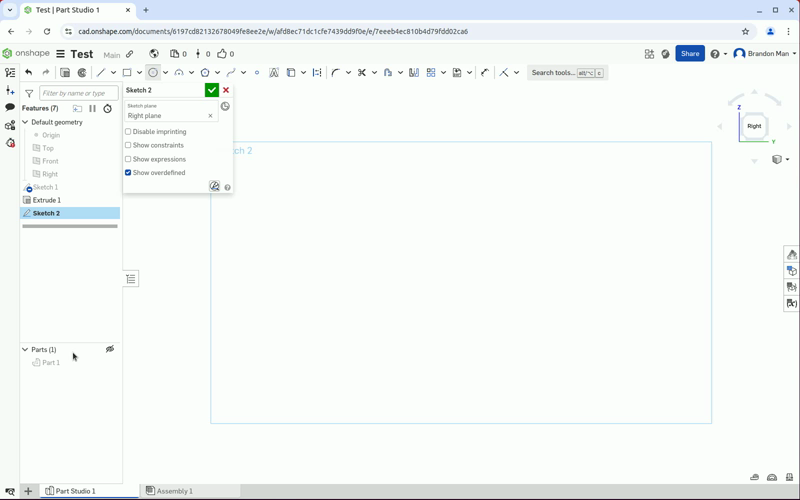
mouse_move(461, 293)
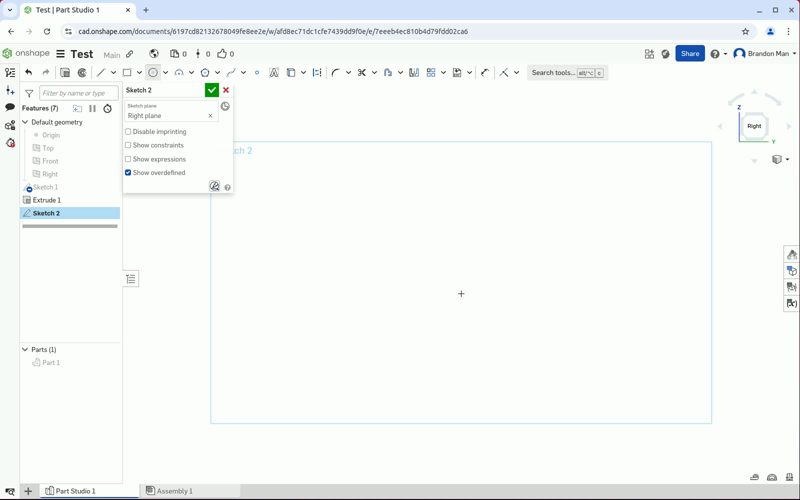
click(461, 293)
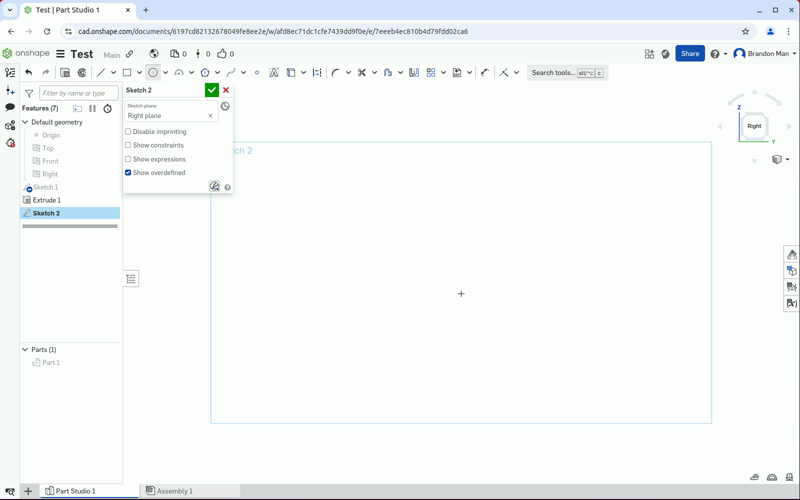
key_up(shift)
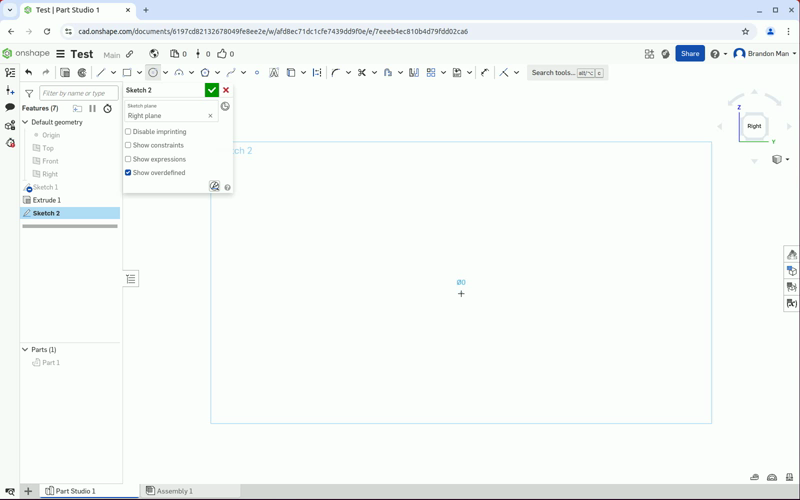
mouse_move(467, 293)
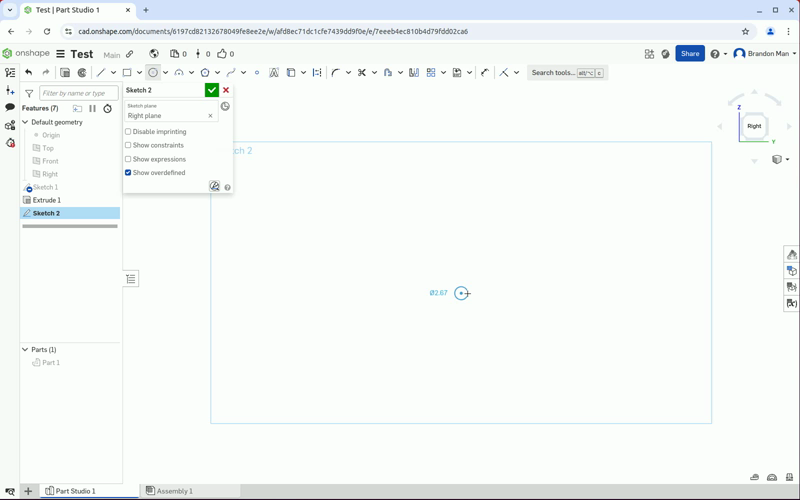
click(467, 293)
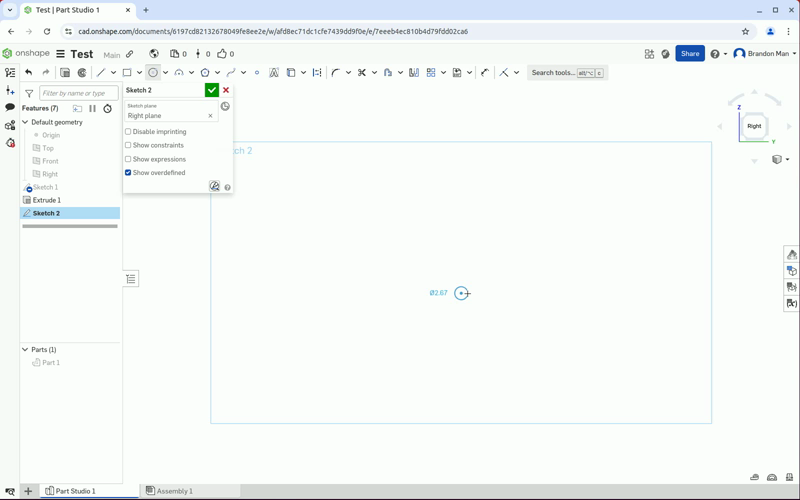
key(esc)
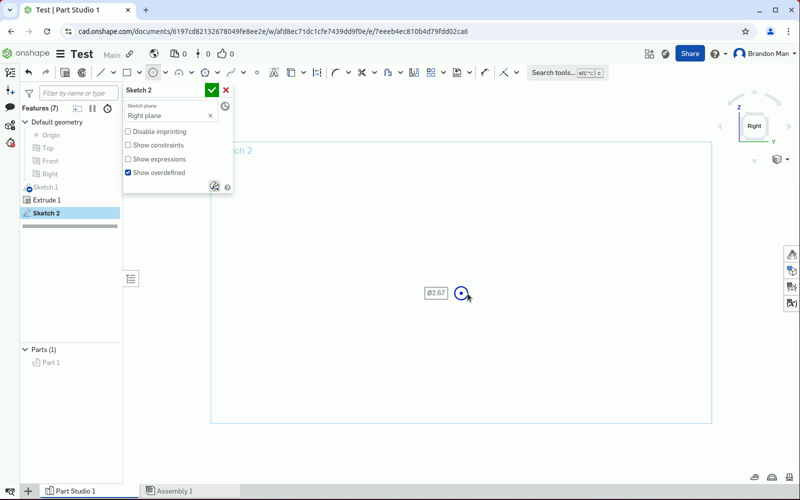
mouse_move(456, 294)
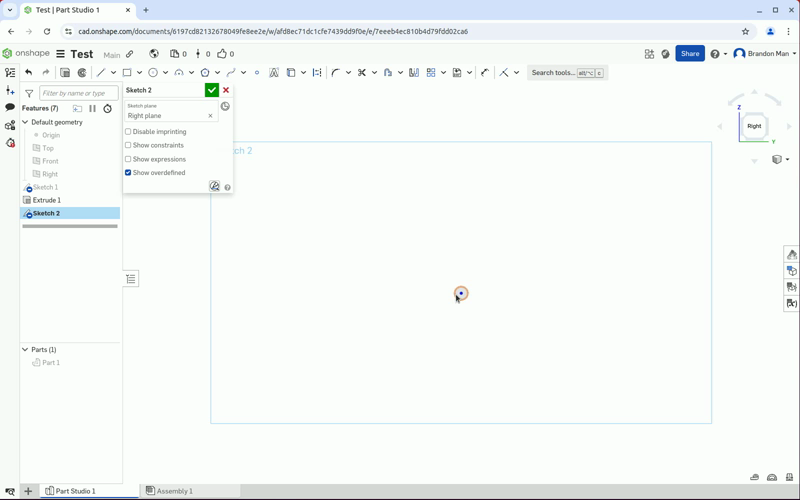
scroll(6)
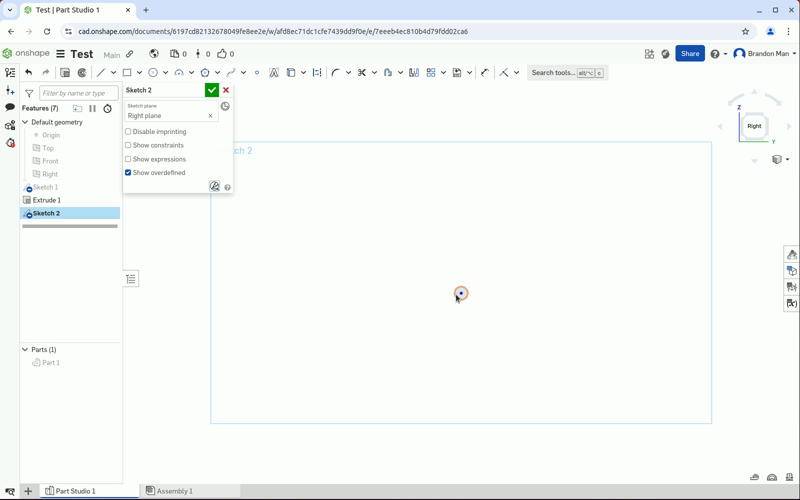
scroll(6)
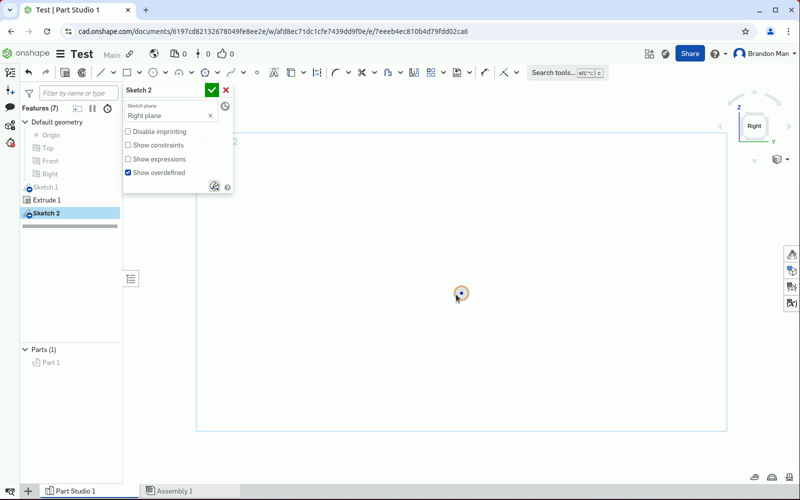
scroll(6)
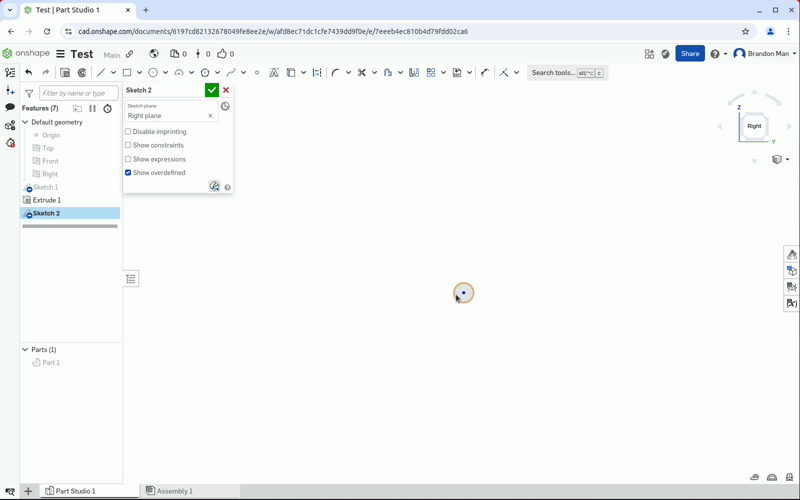
scroll(6)
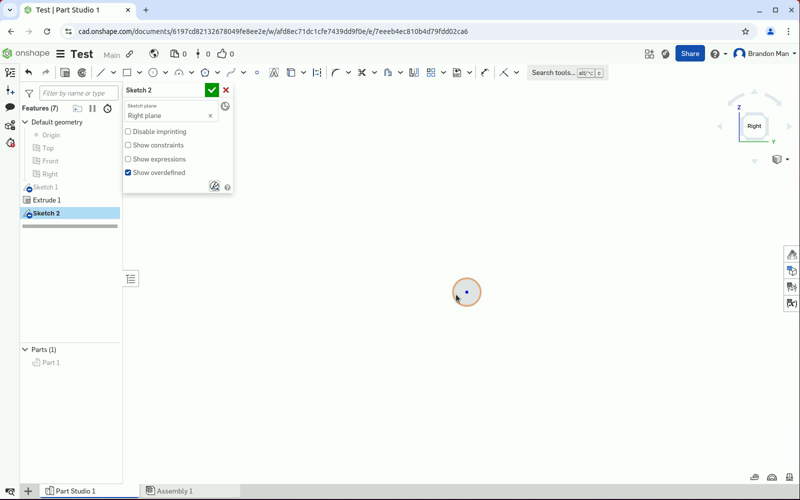
scroll(6)
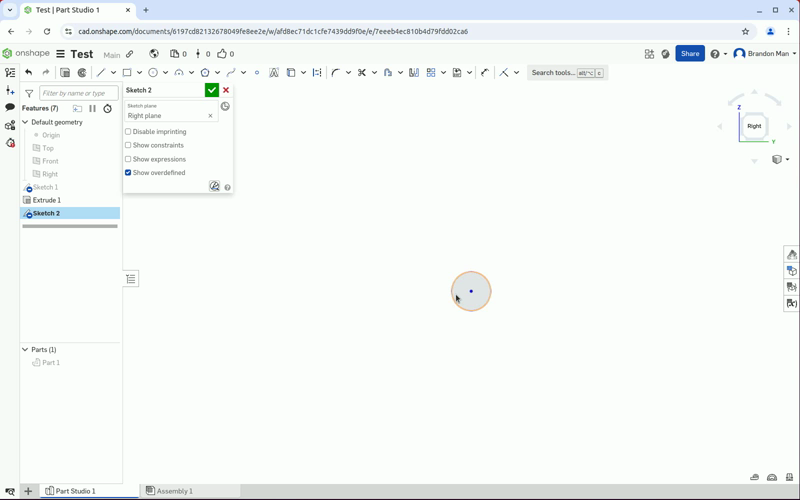
scroll(6)
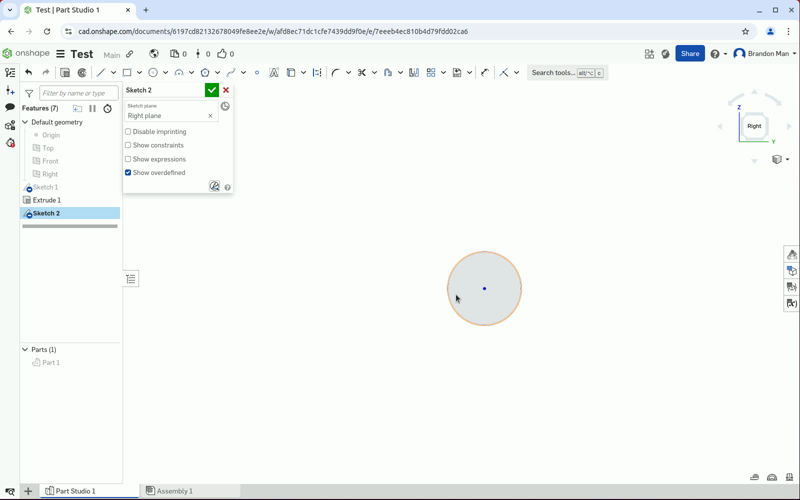
scroll(6)
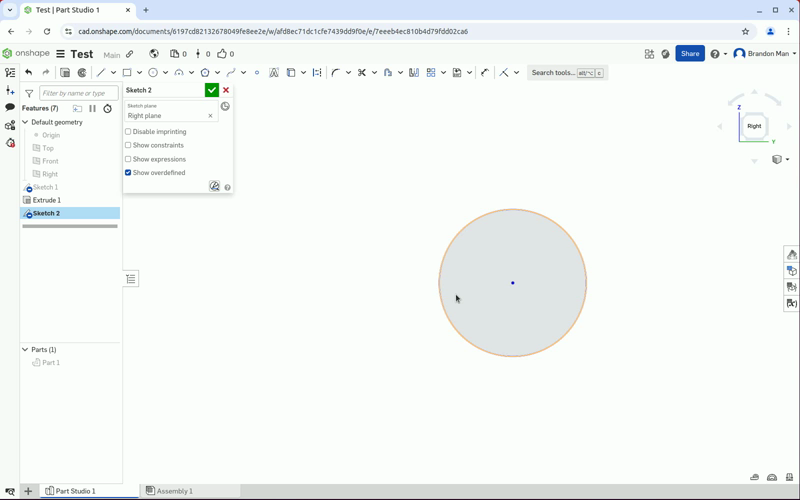
click(456, 294)
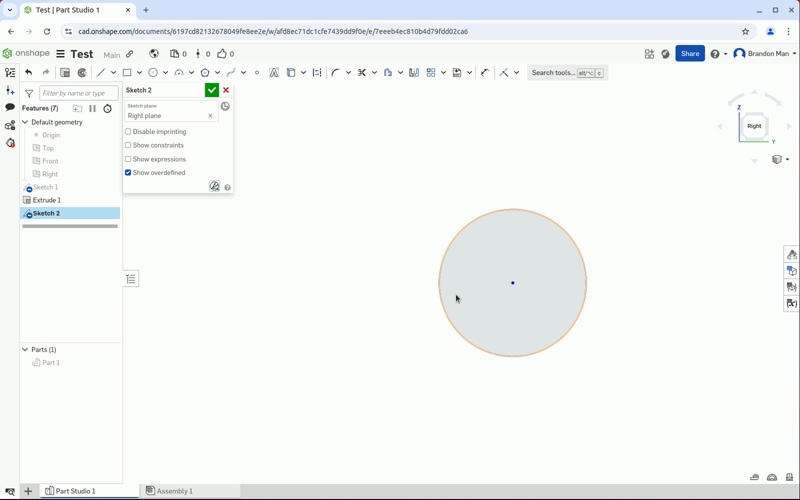
scroll(-6)
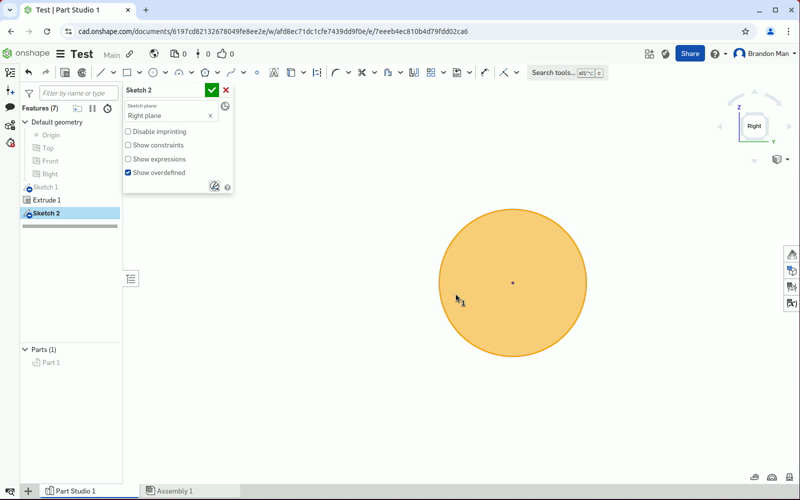
scroll(-6)
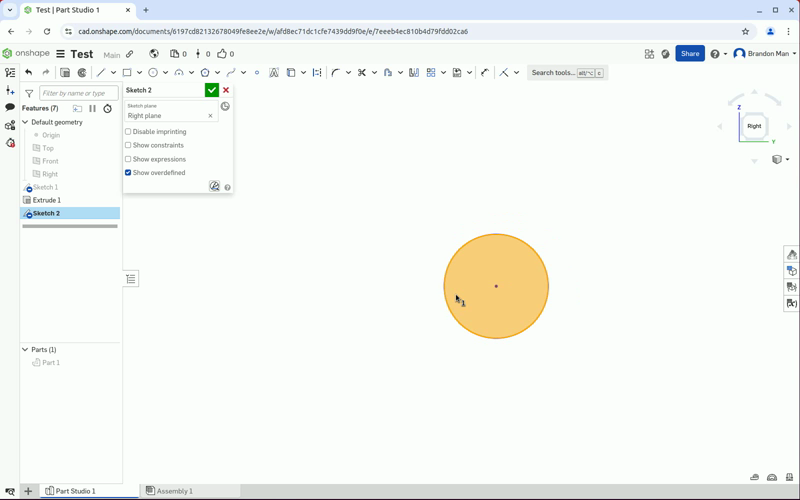
scroll(-6)
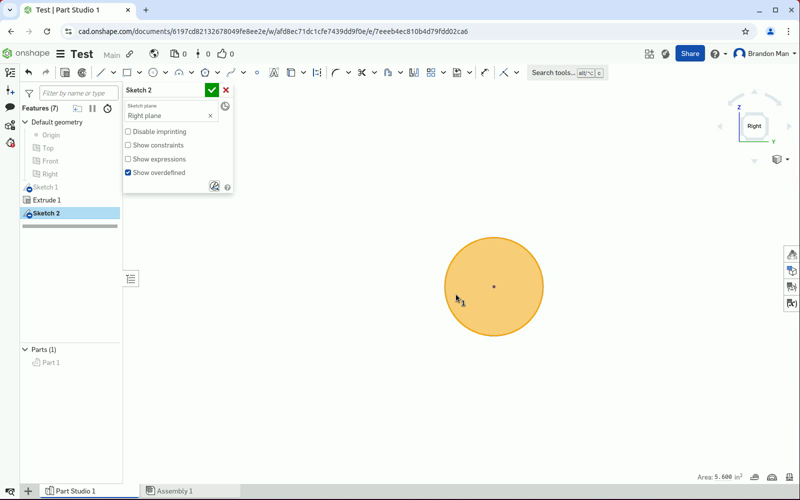
scroll(-6)
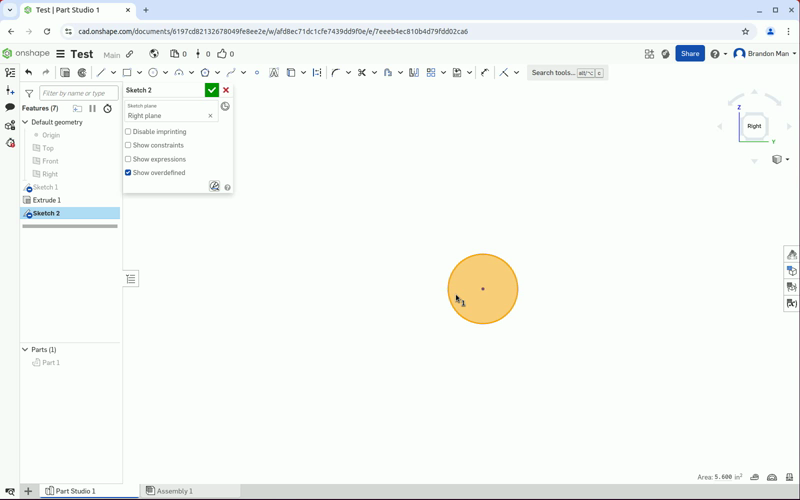
scroll(-6)
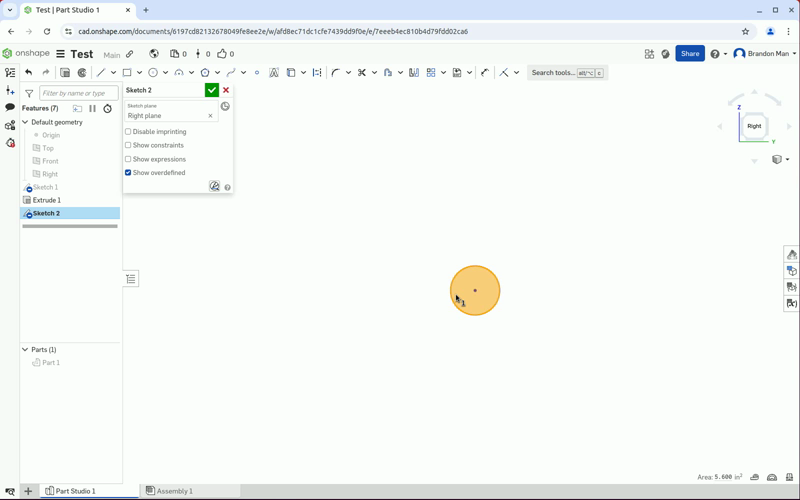
scroll(-6)
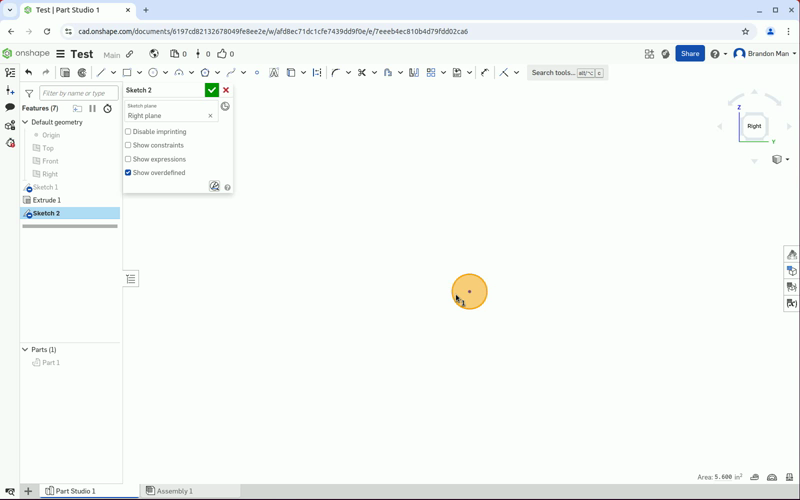
scroll(-6)
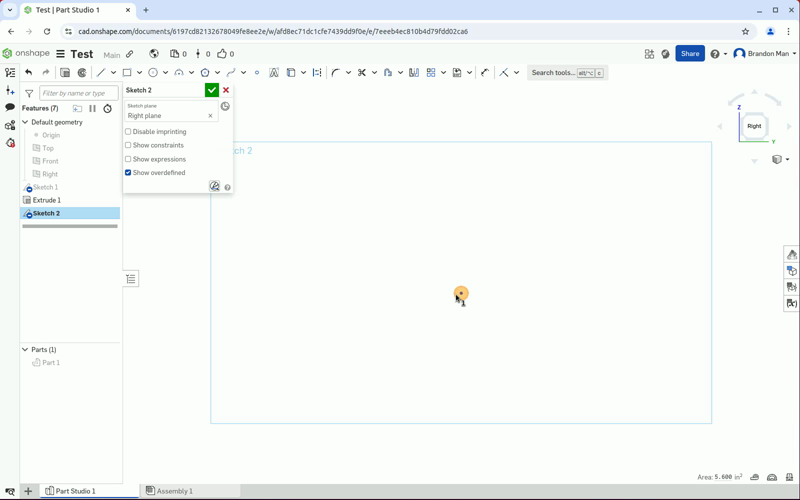
mouse_move(73, 352)
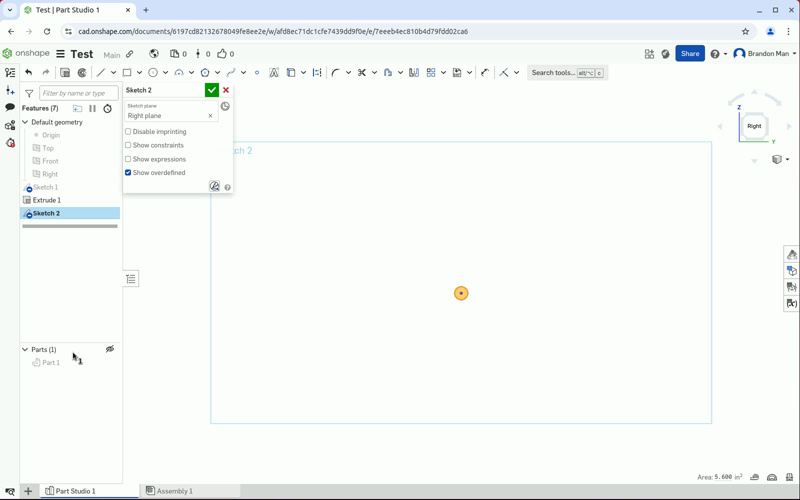
key(shift+y)
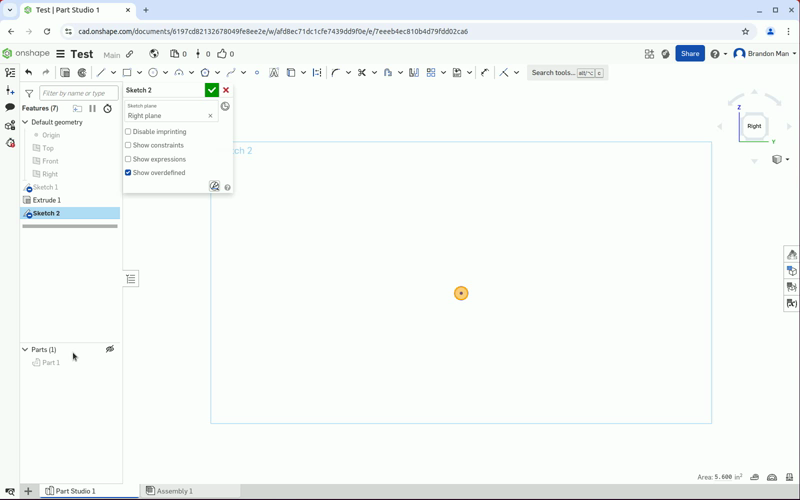
key(shift+e)
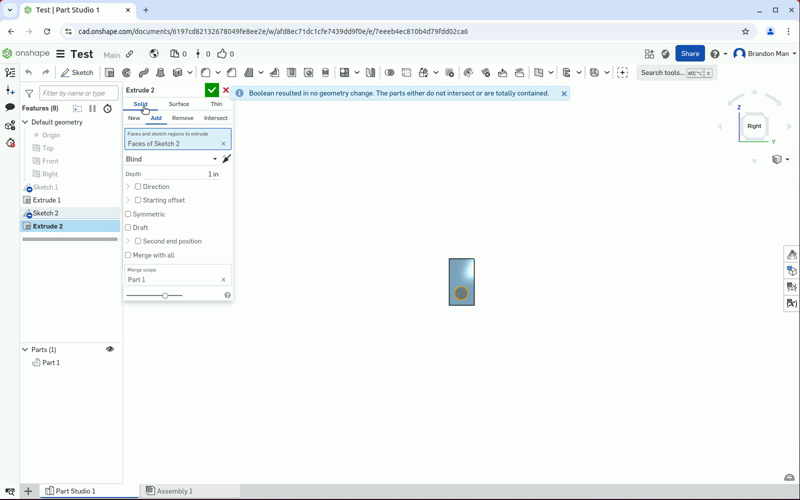
mouse_move(143, 106)
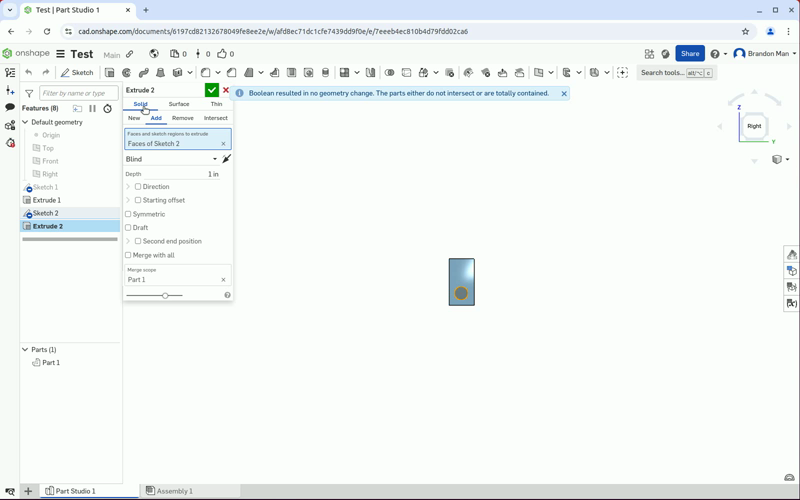
click(143, 106)
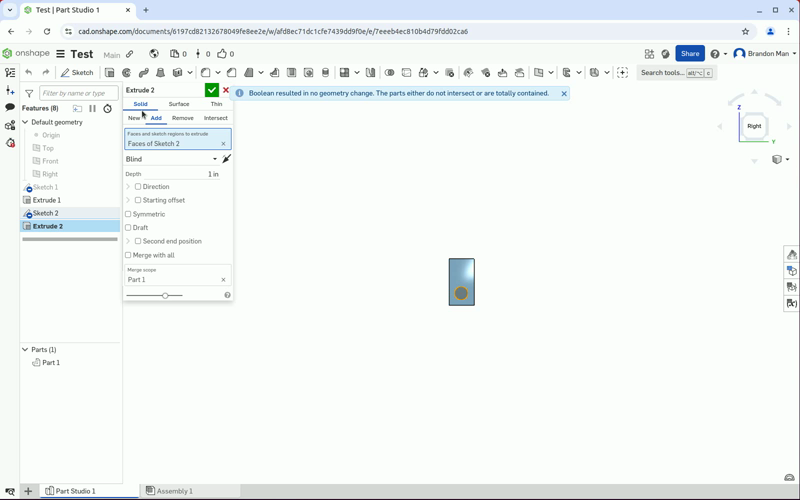
mouse_move(137, 120)
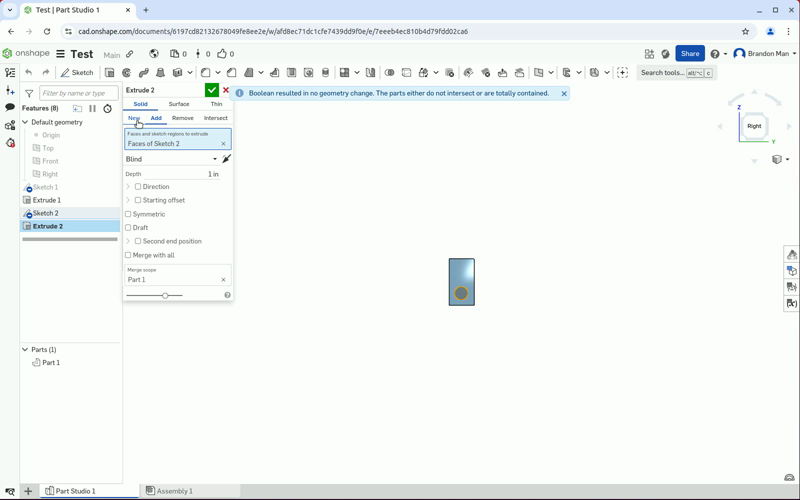
click(137, 120)
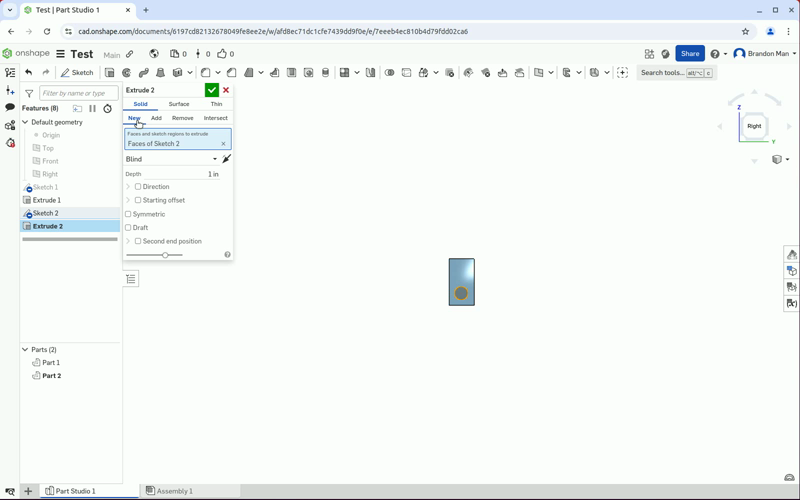
key(tab, 4)
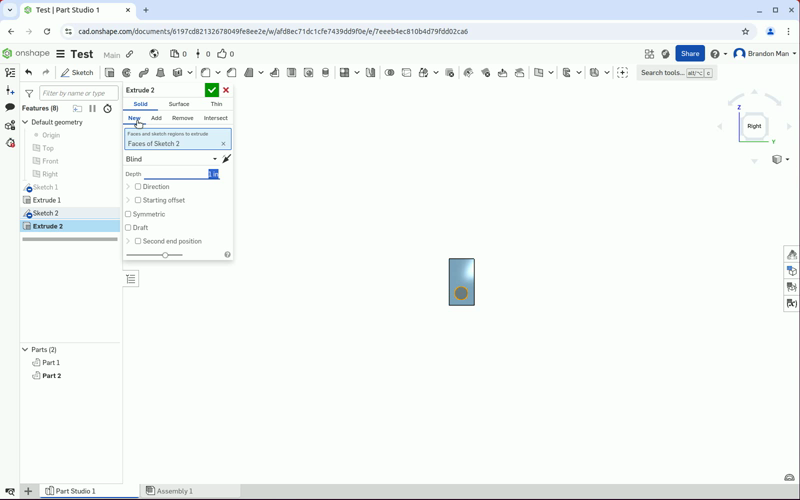
text(2.407)
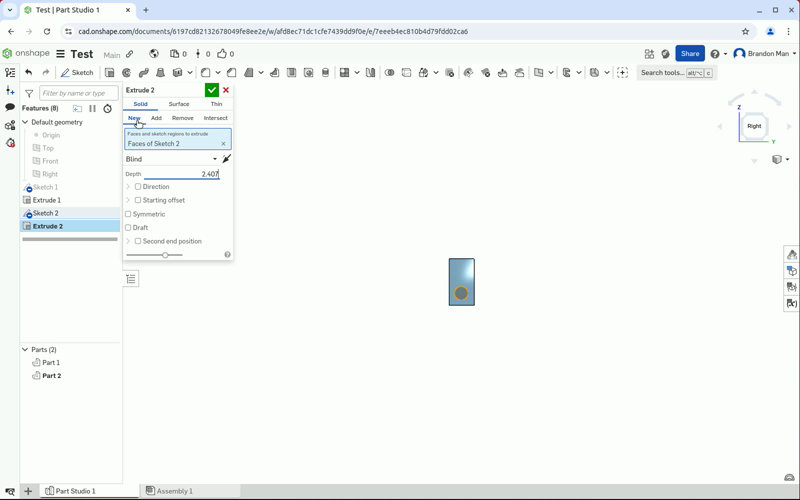
key(enter)
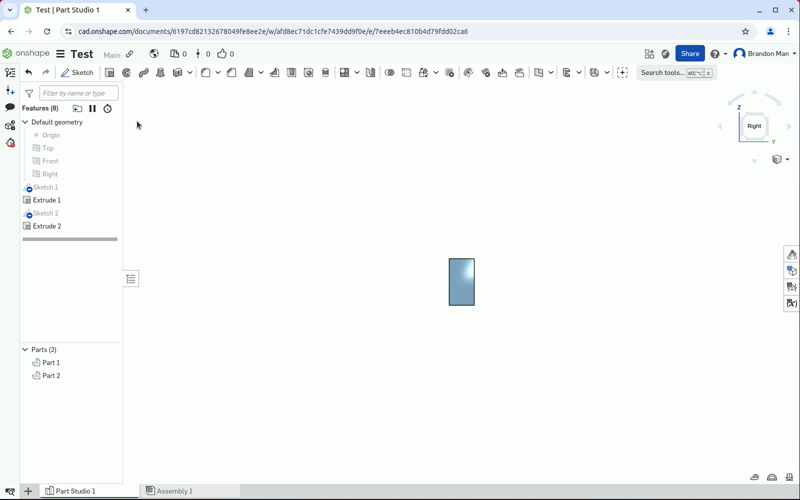
key(shift+h)
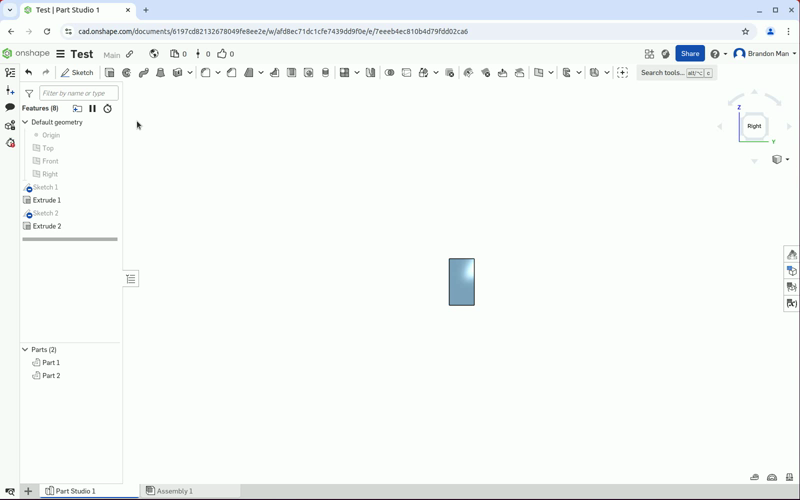
key(shift+h)
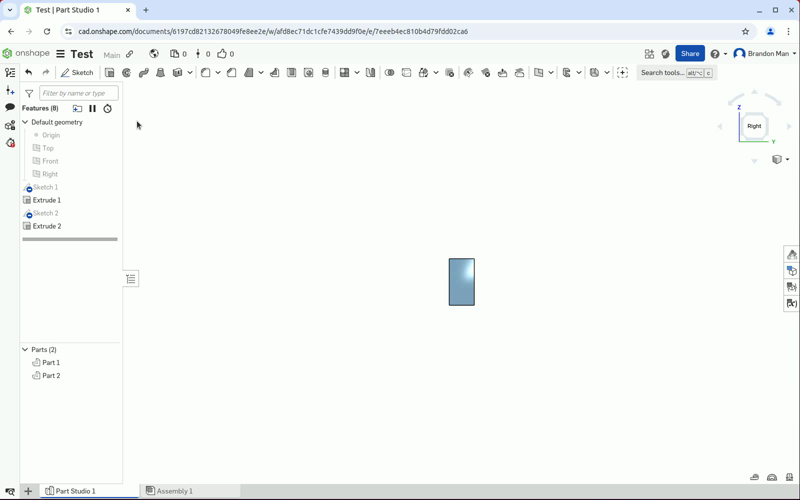
mouse_move(73, 189)
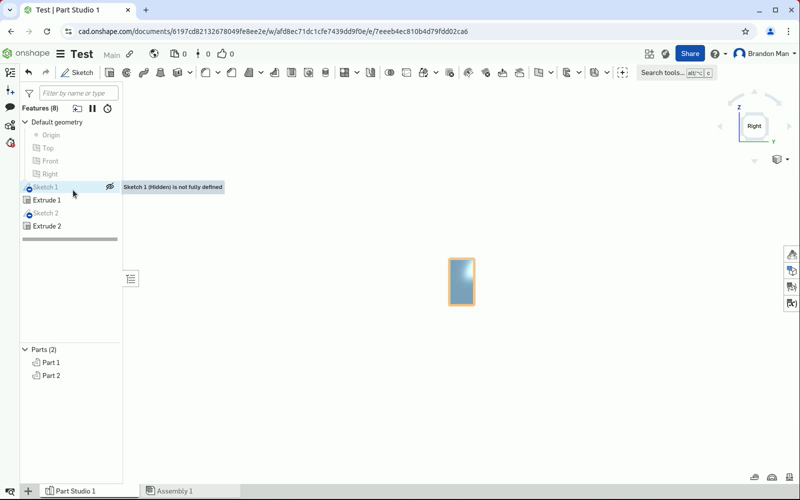
click(73, 189)
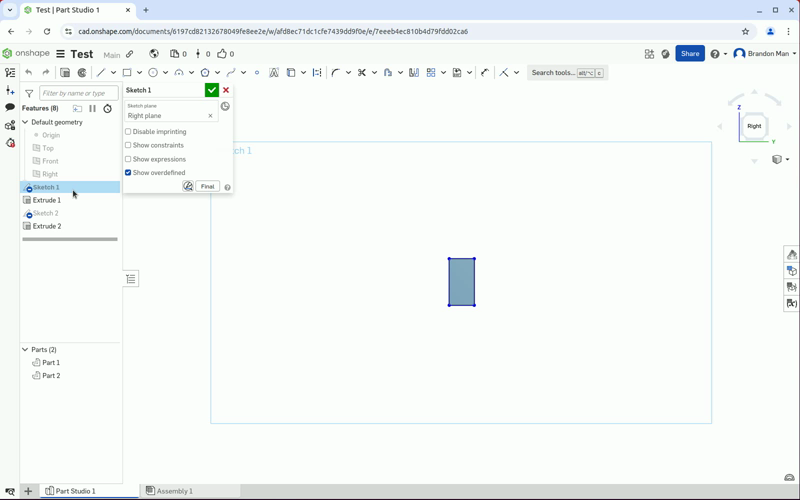
mouse_move(229, 92)
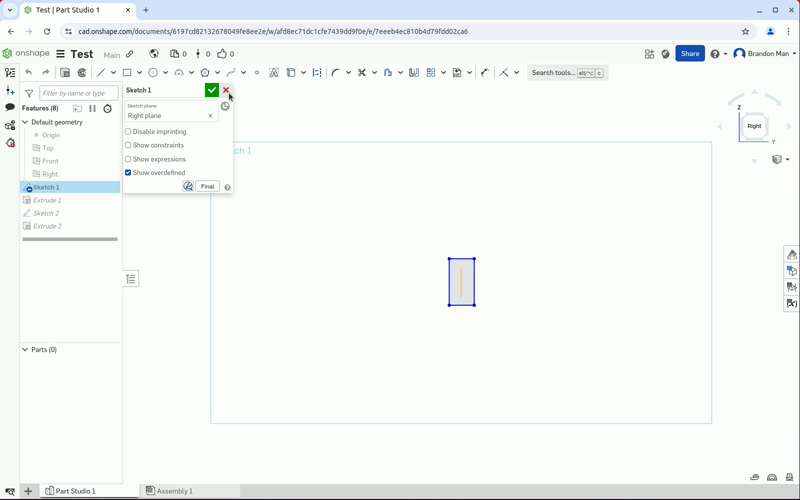
click(229, 92)
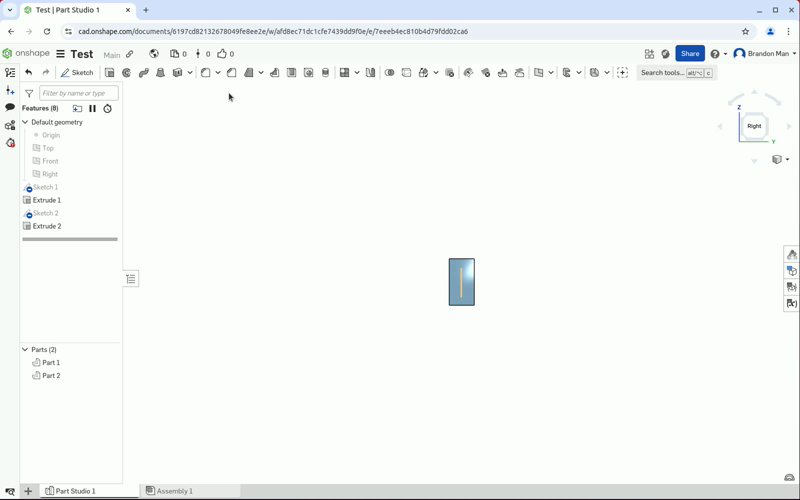
mouse_move(541, 75)
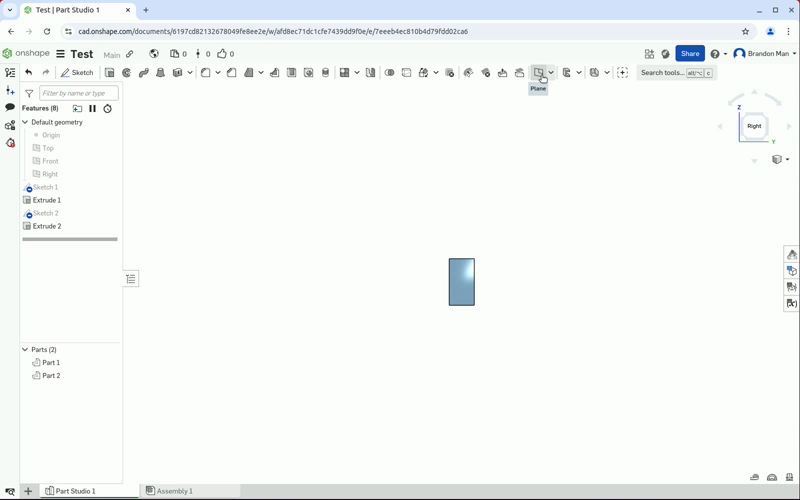
click(541, 75)
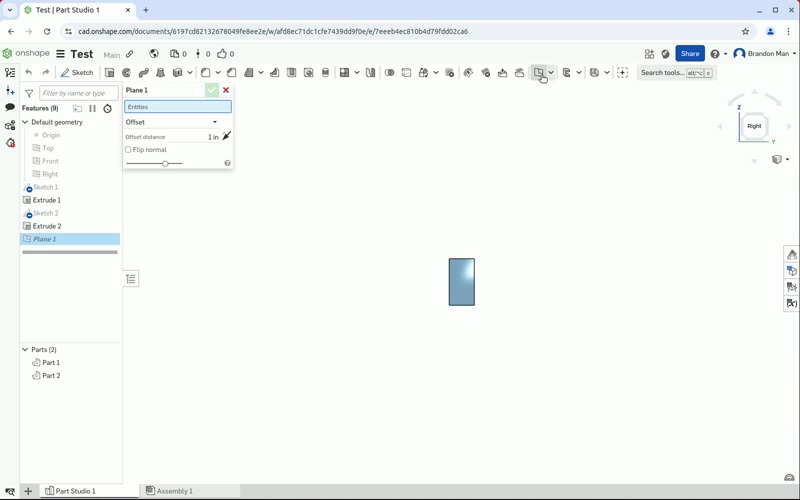
mouse_move(73, 176)
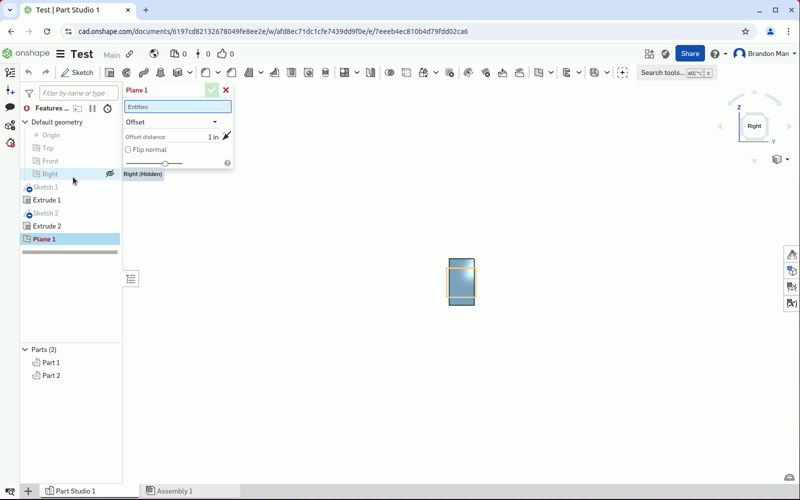
click(73, 176)
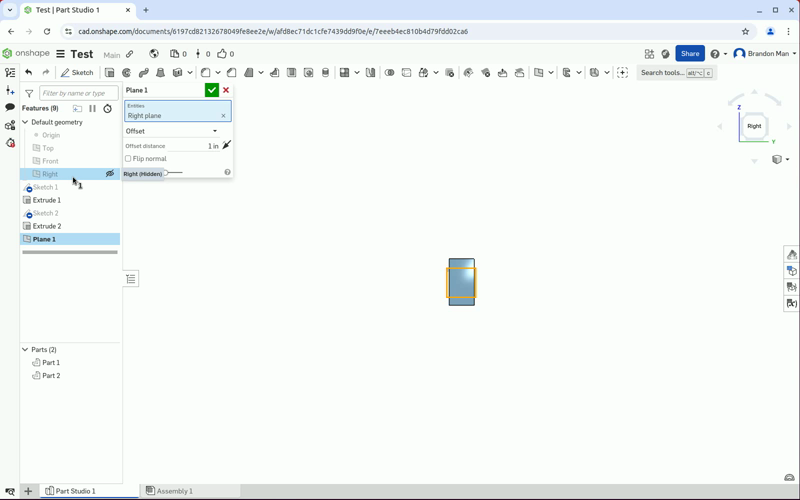
key(tab, 2)
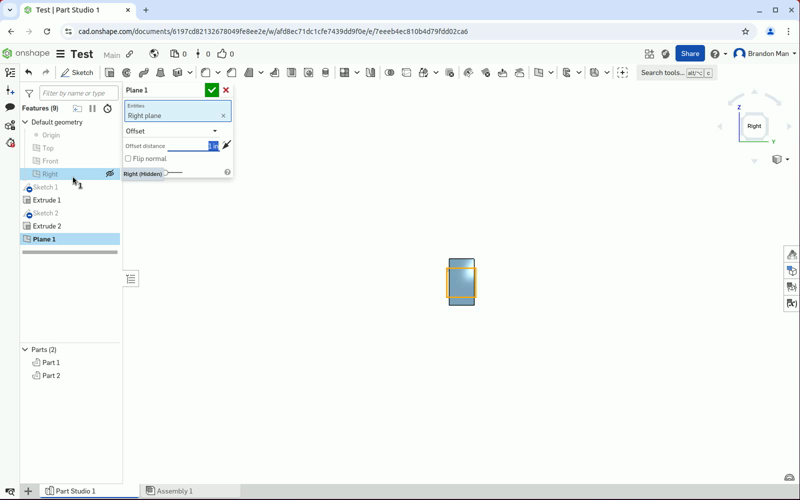
text(16.607)
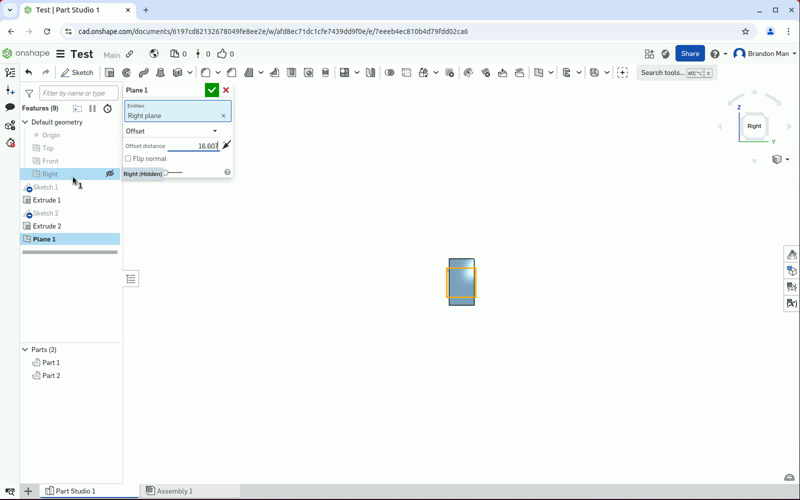
key(enter, 2)
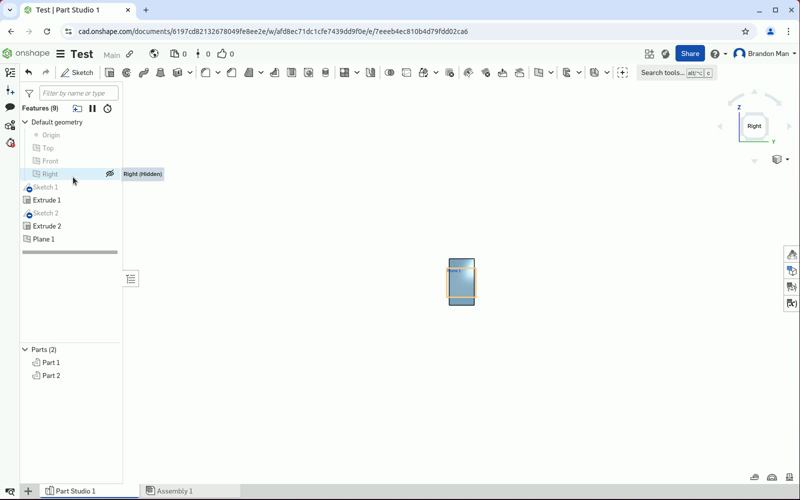
key(shift+s)
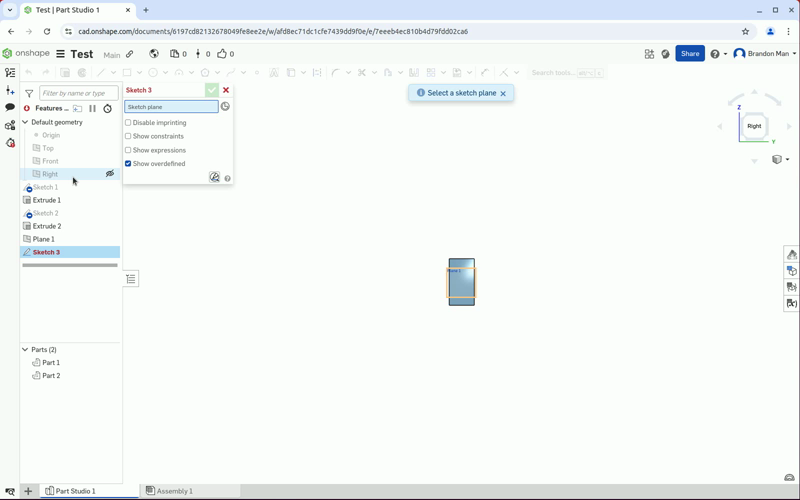
mouse_move(73, 241)
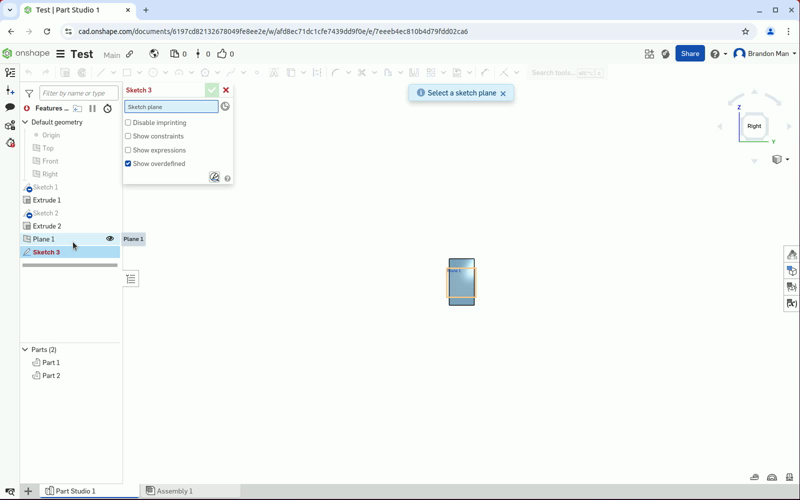
click(73, 241)
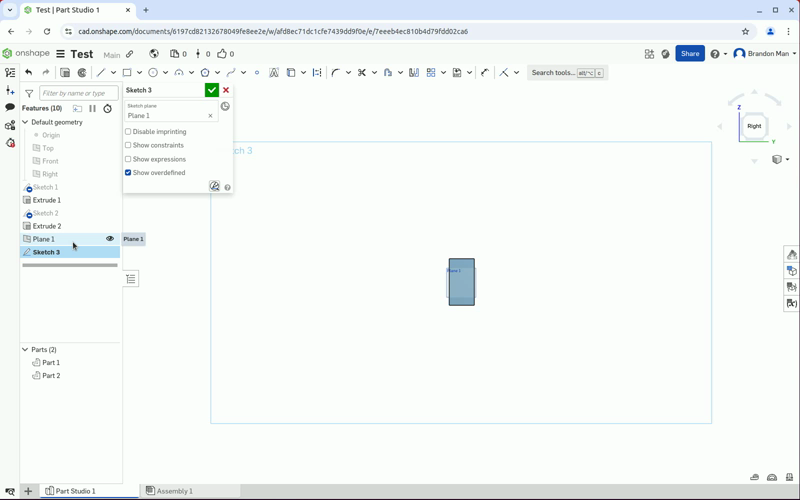
mouse_move(73, 352)
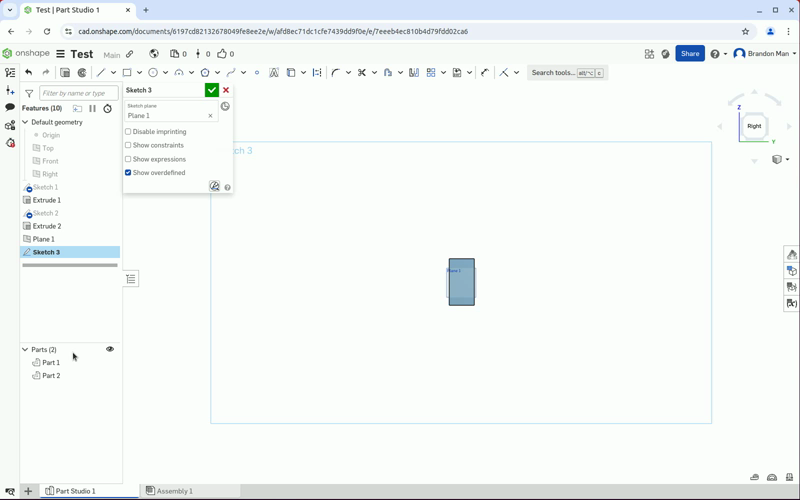
key(y)
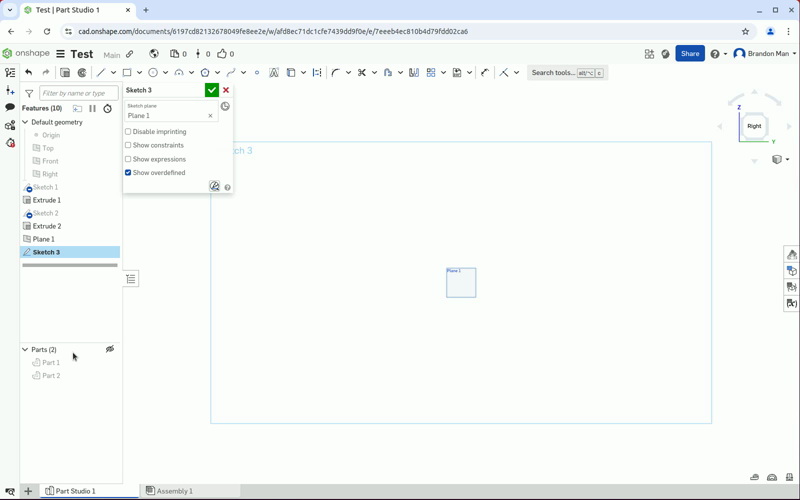
key(c)
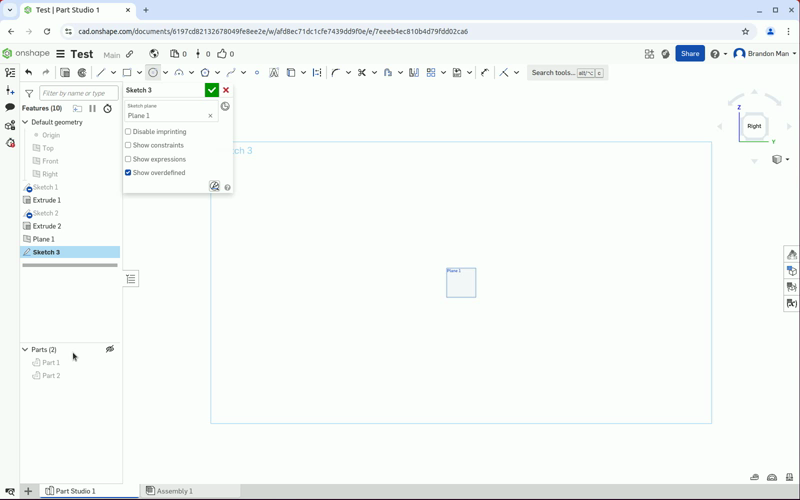
key_down(shift)
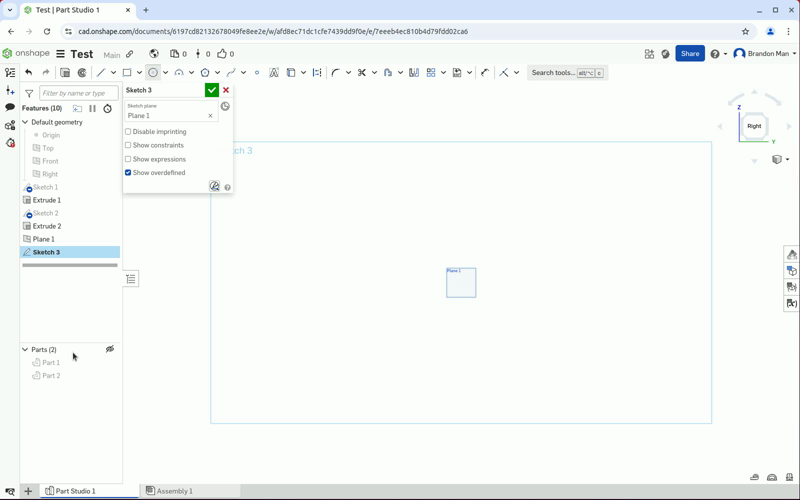
mouse_move(461, 293)
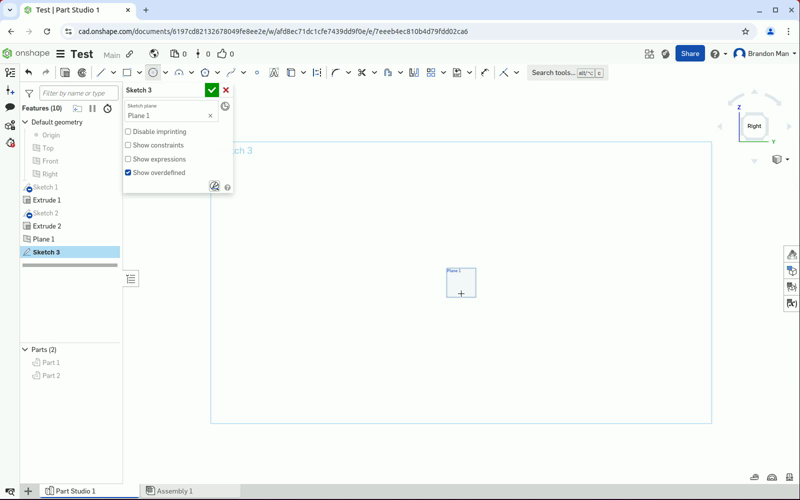
click(461, 293)
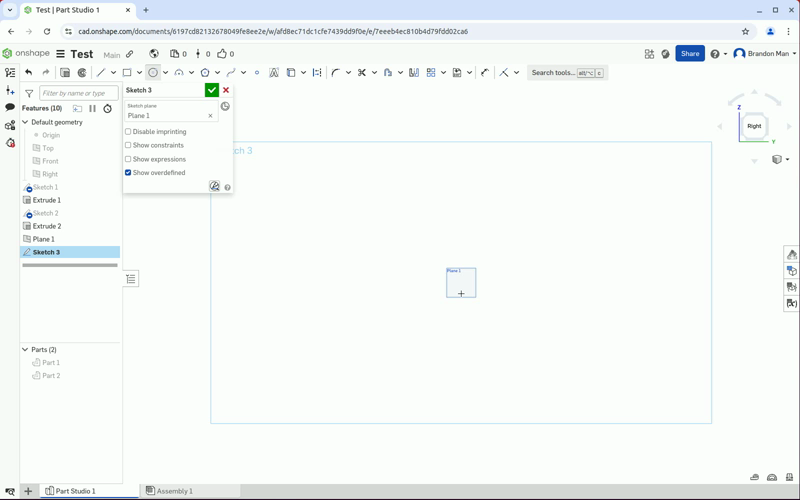
key_up(shift)
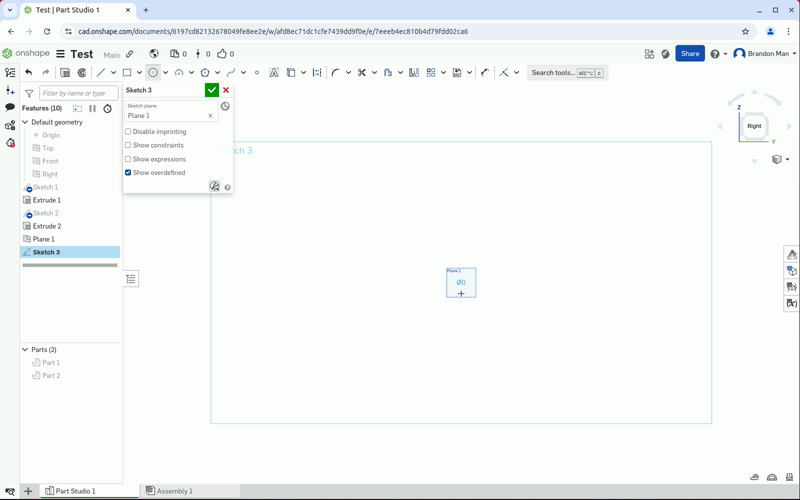
mouse_move(467, 293)
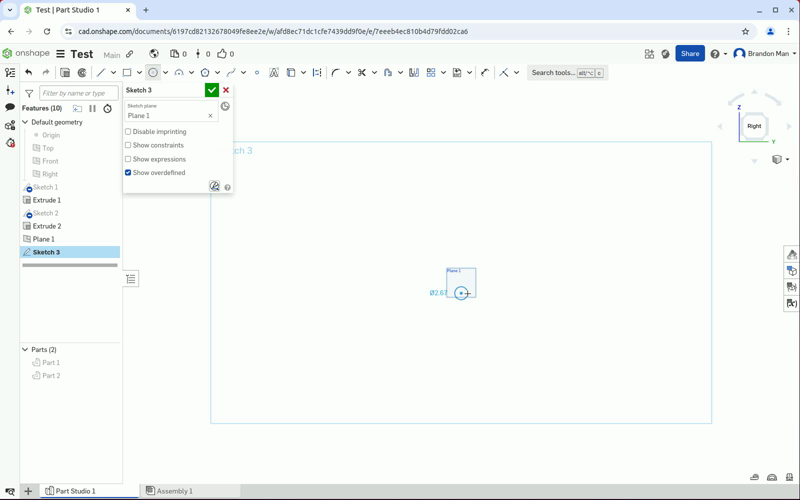
click(467, 293)
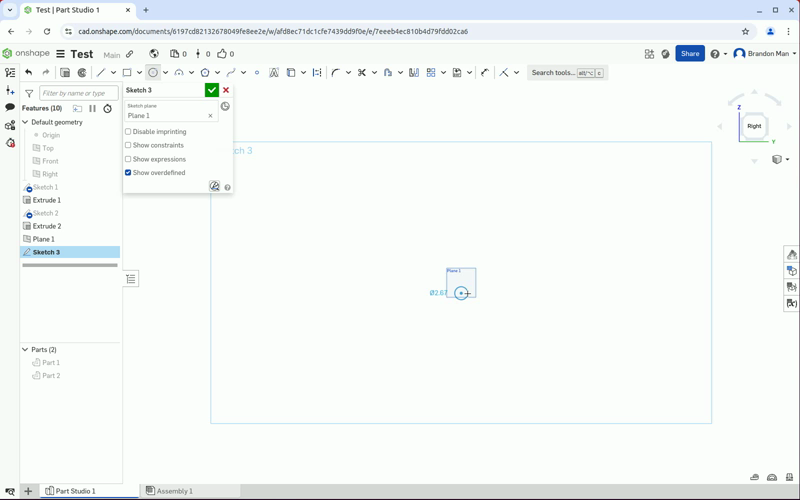
key(esc)
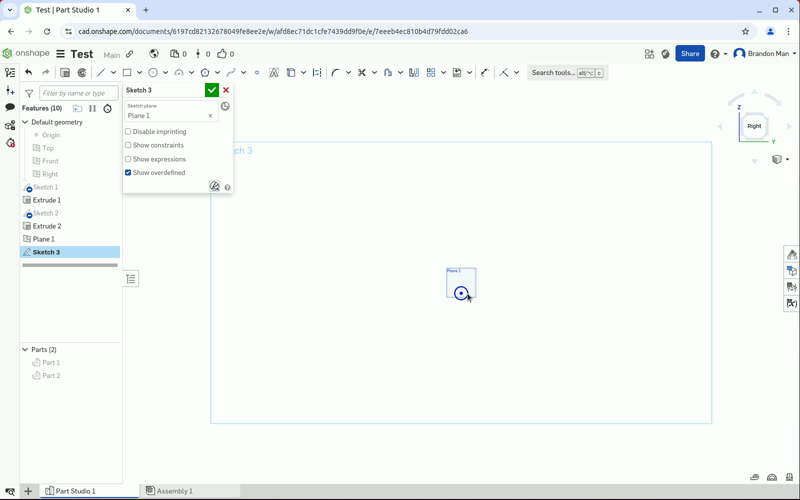
mouse_move(458, 289)
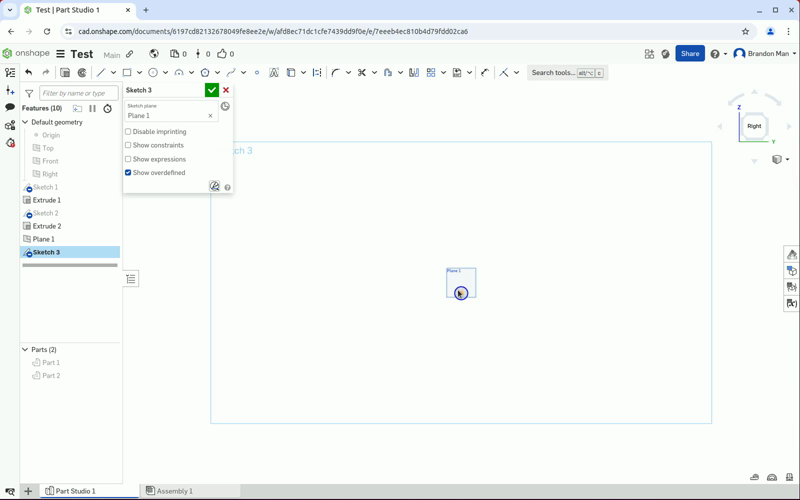
scroll(6)
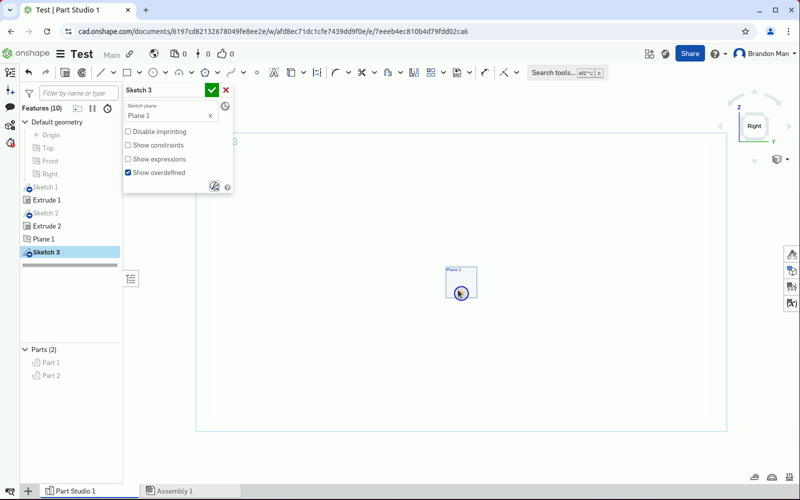
scroll(6)
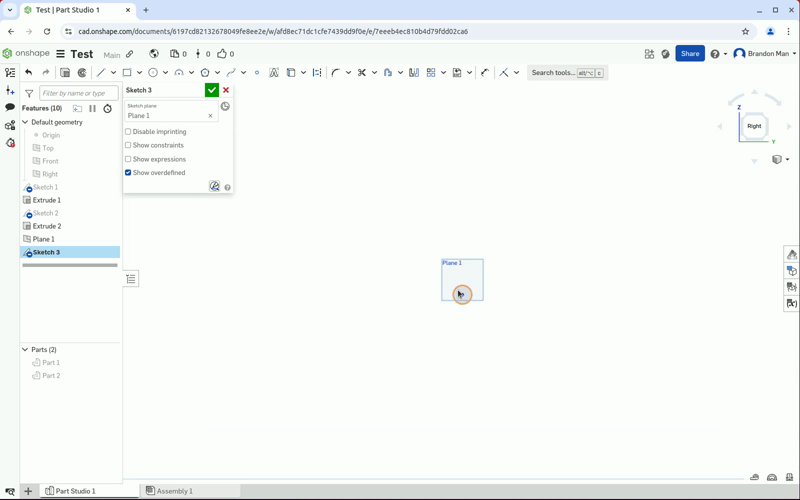
scroll(6)
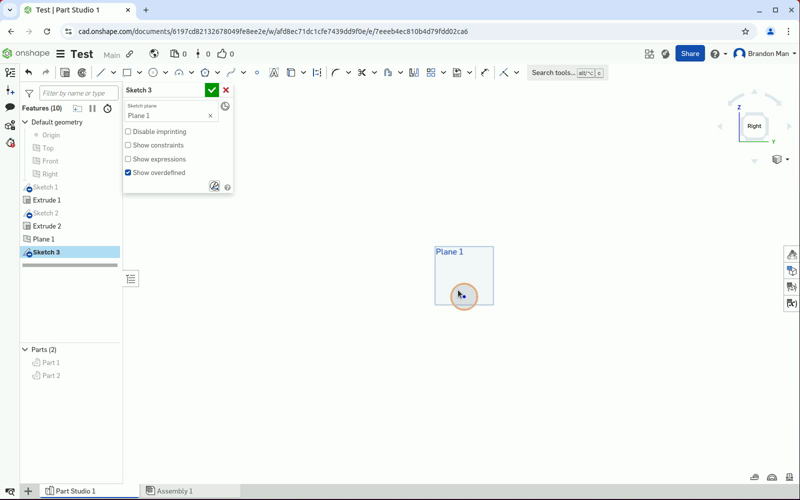
scroll(6)
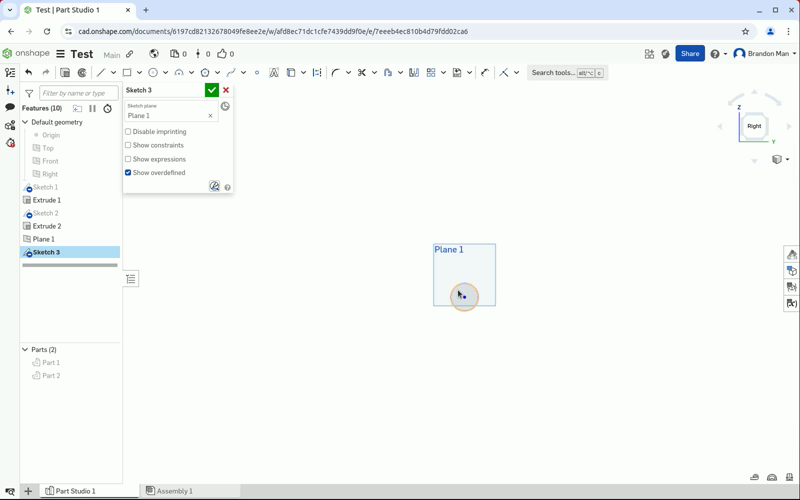
scroll(6)
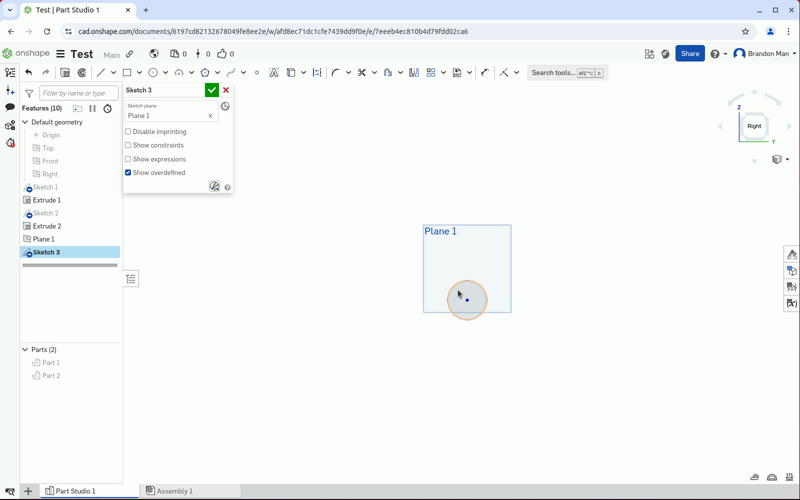
scroll(6)
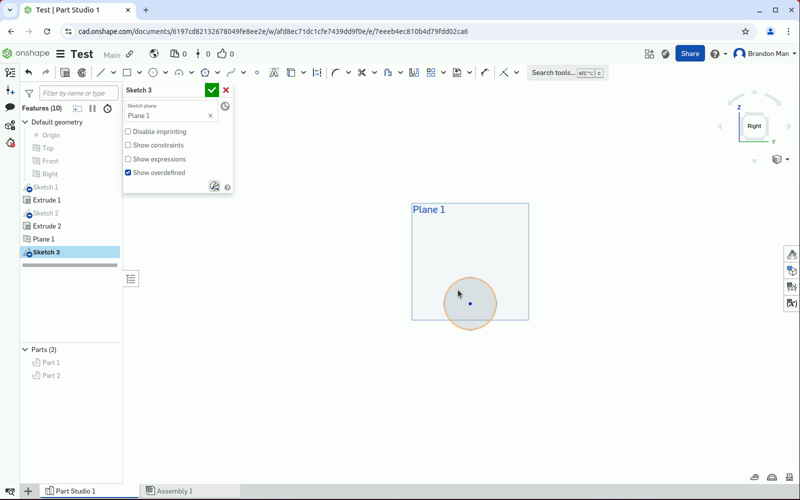
scroll(6)
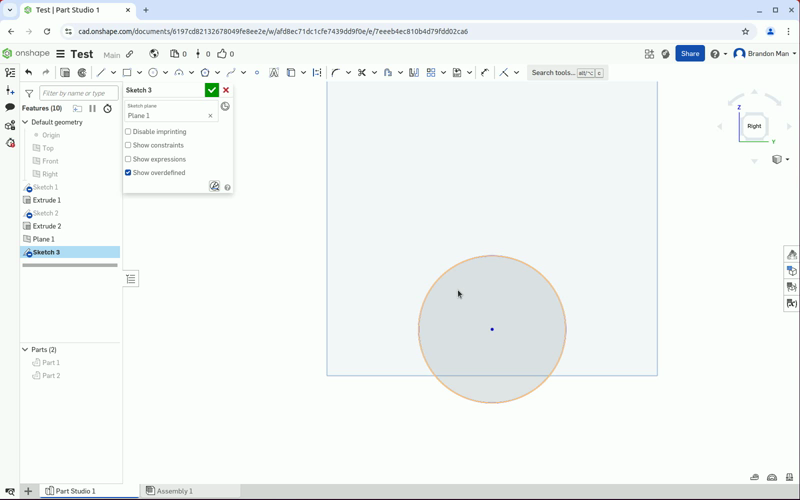
click(458, 289)
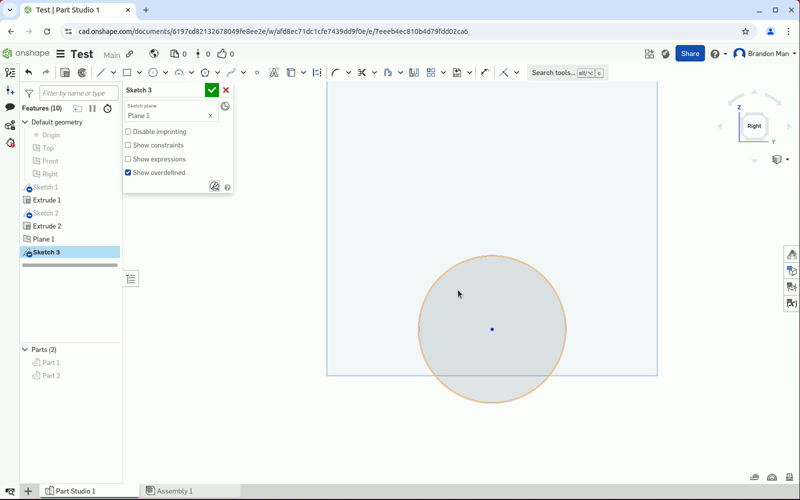
scroll(-6)
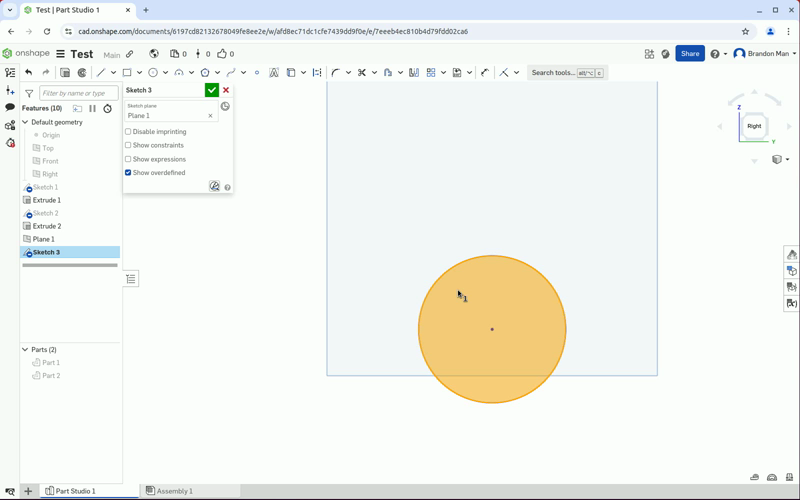
scroll(-6)
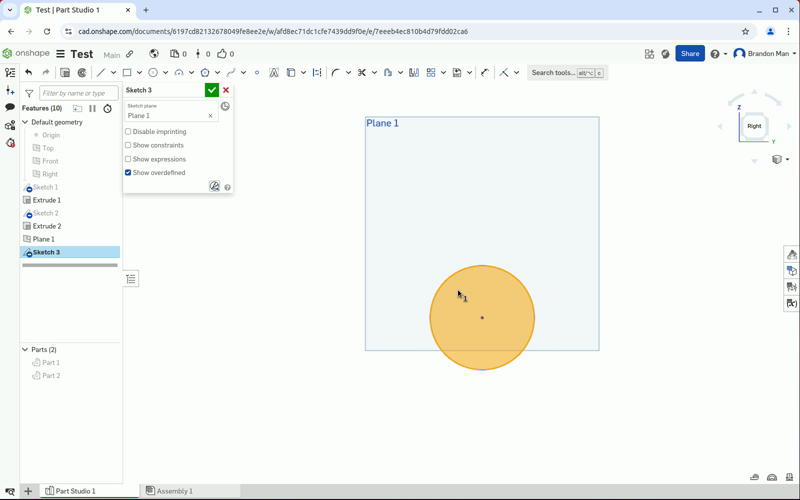
scroll(-6)
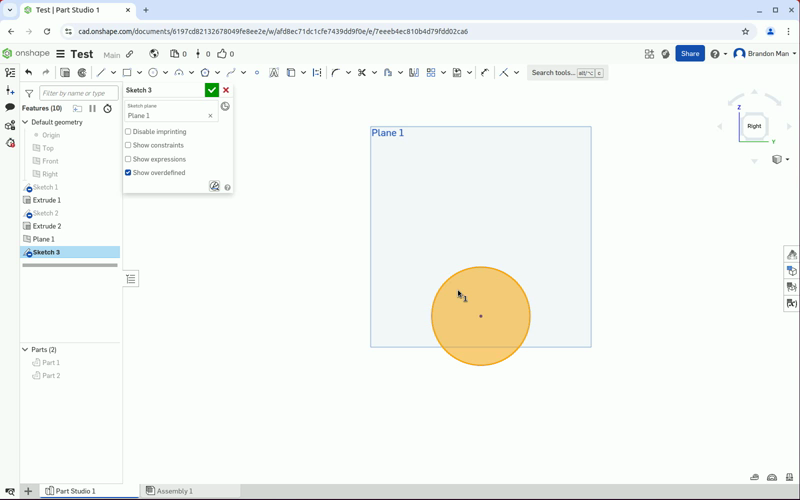
scroll(-6)
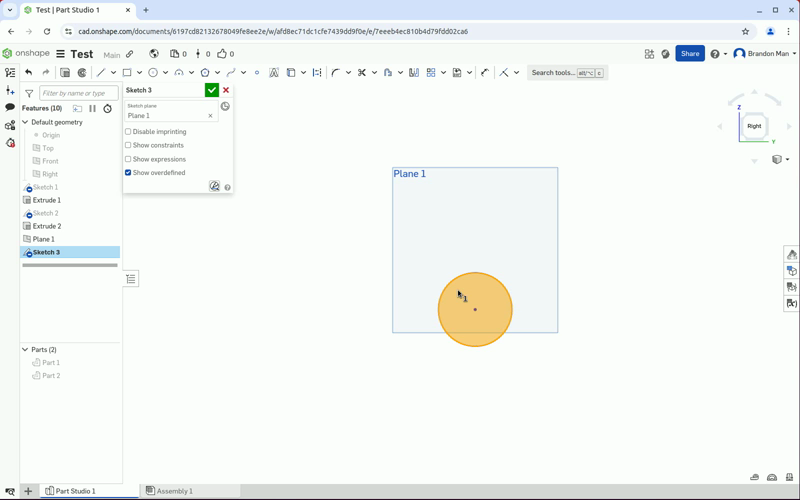
scroll(-6)
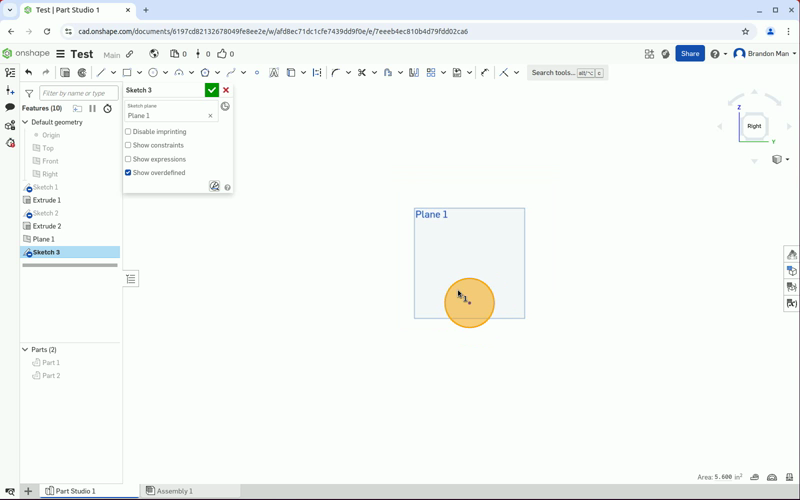
scroll(-6)
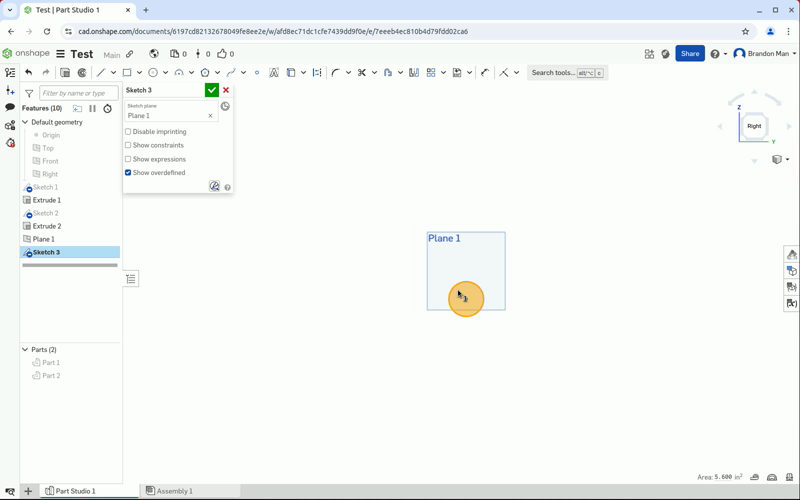
scroll(-6)
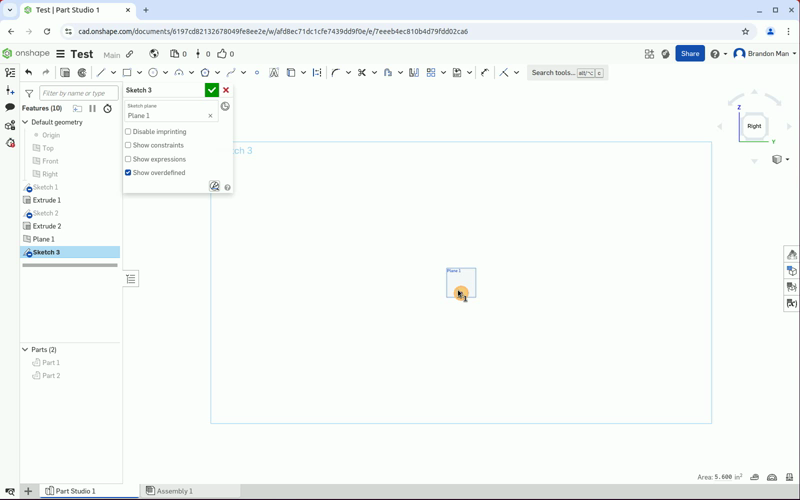
mouse_move(73, 352)
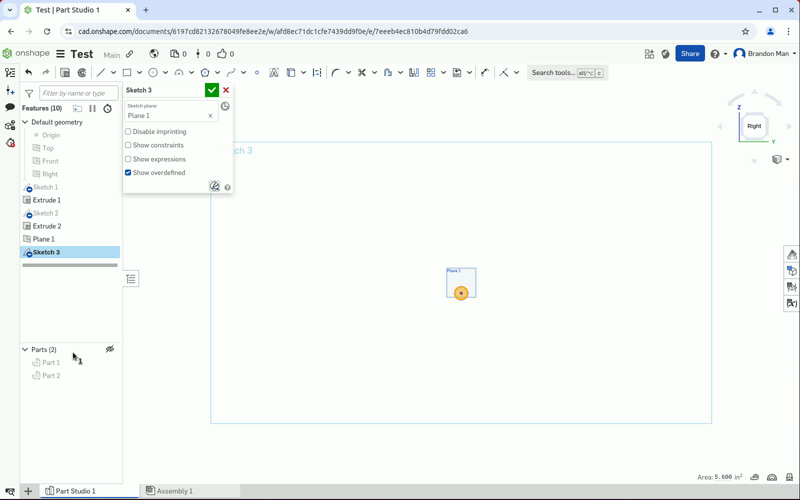
key(shift+y)
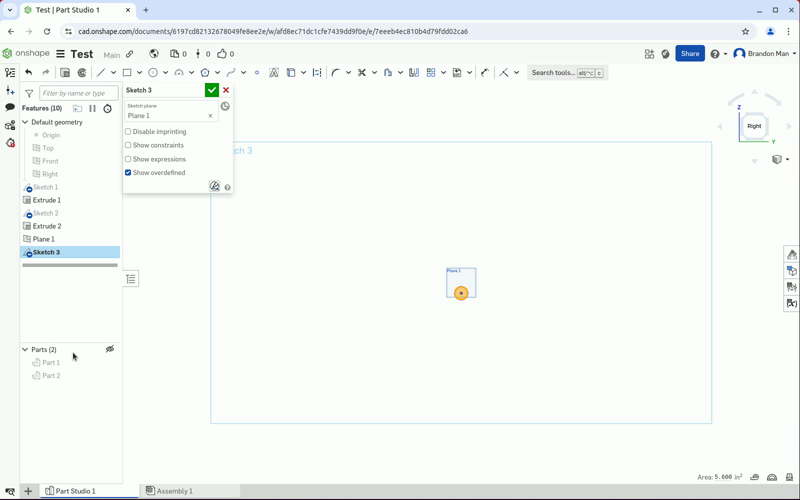
key(shift+e)
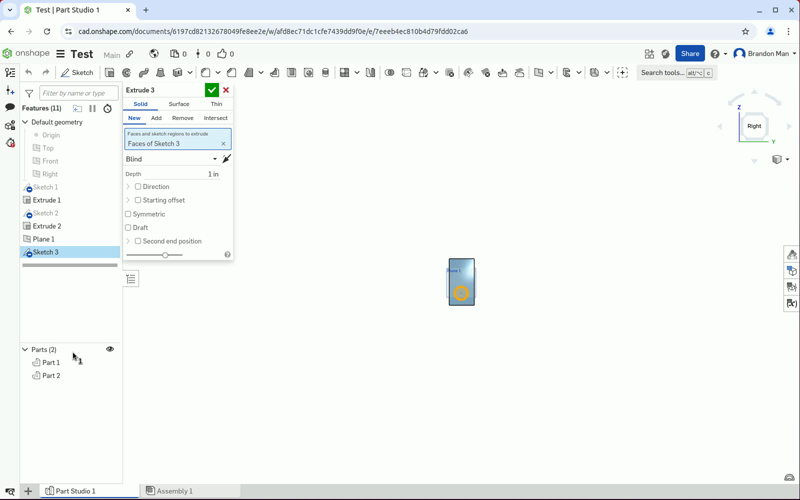
mouse_move(143, 106)
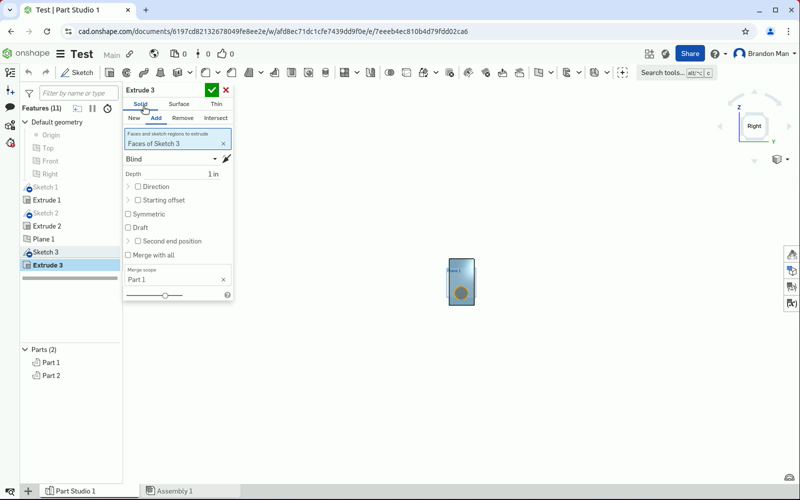
click(143, 106)
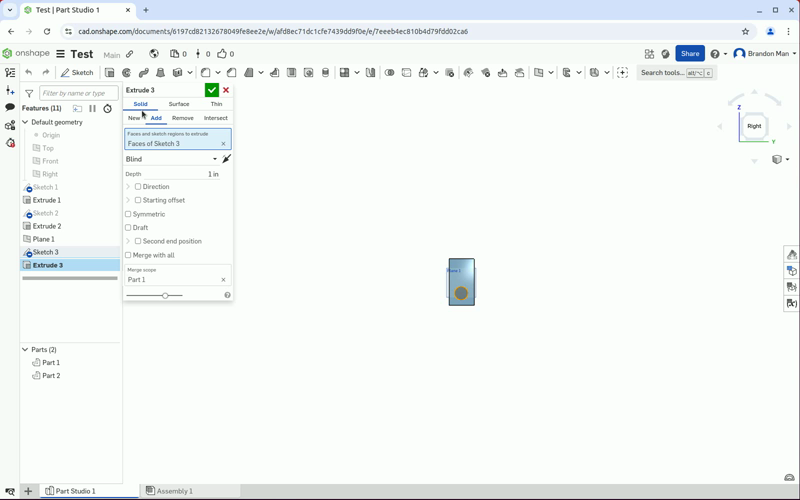
mouse_move(137, 120)
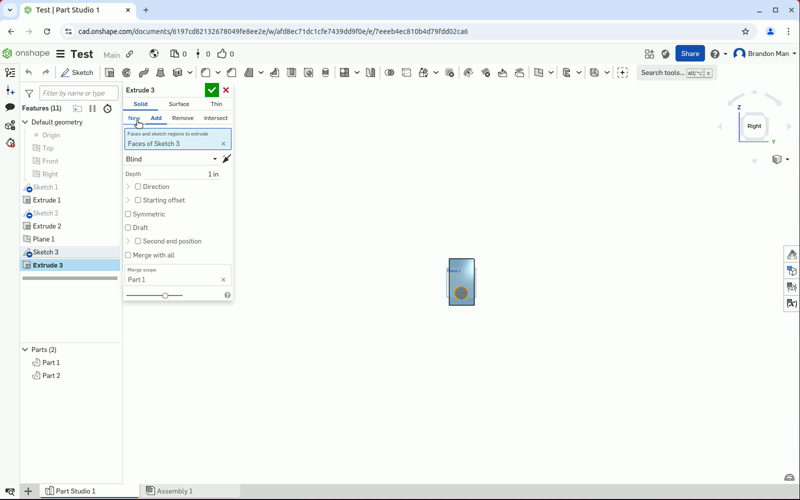
click(137, 120)
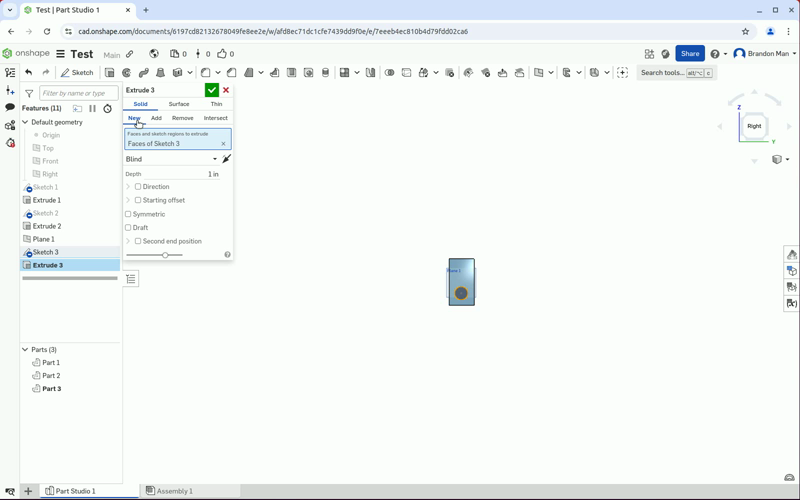
key(tab, 4)
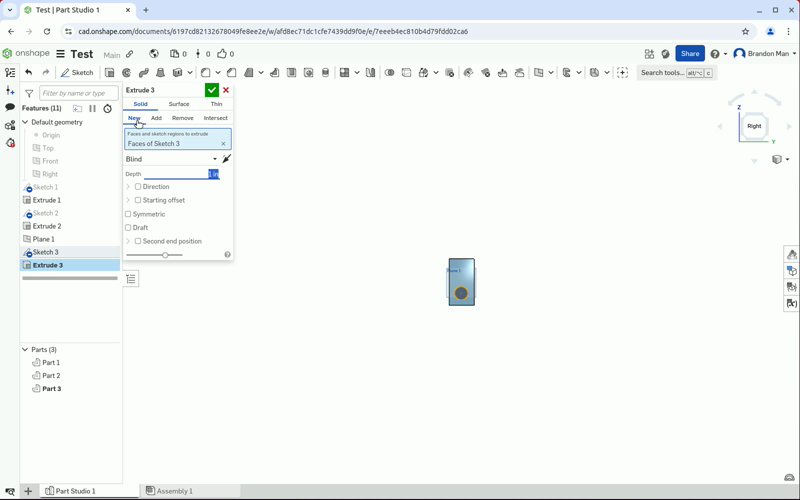
text(6.499)
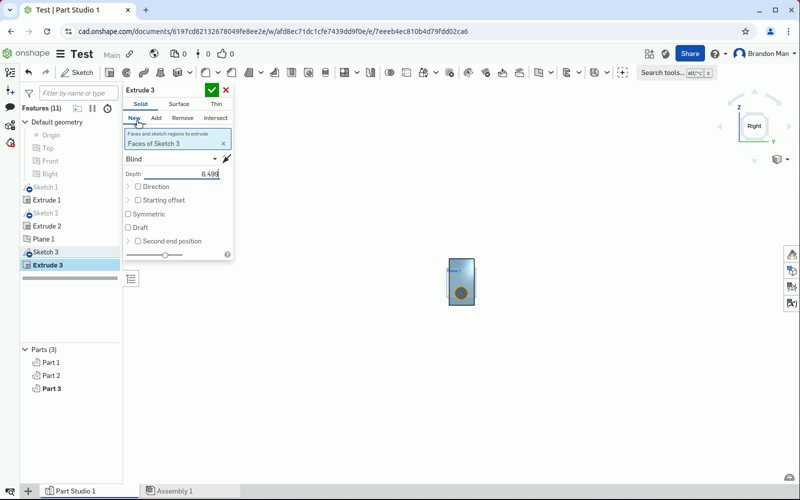
key(enter)
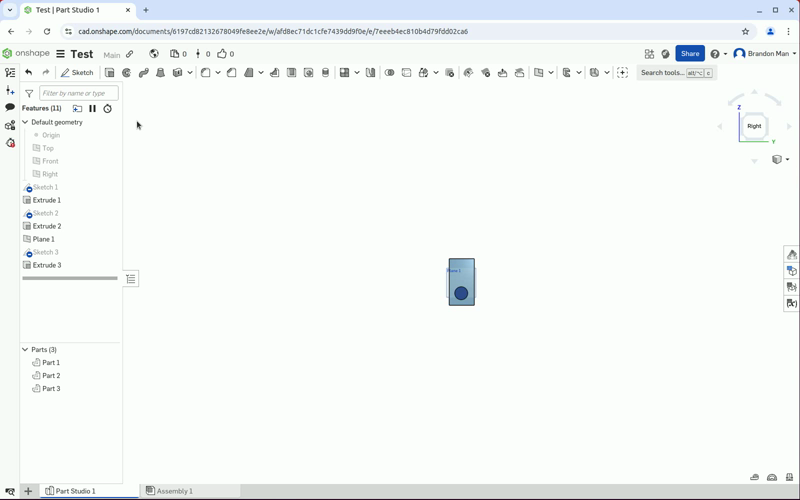
key(shift+h)
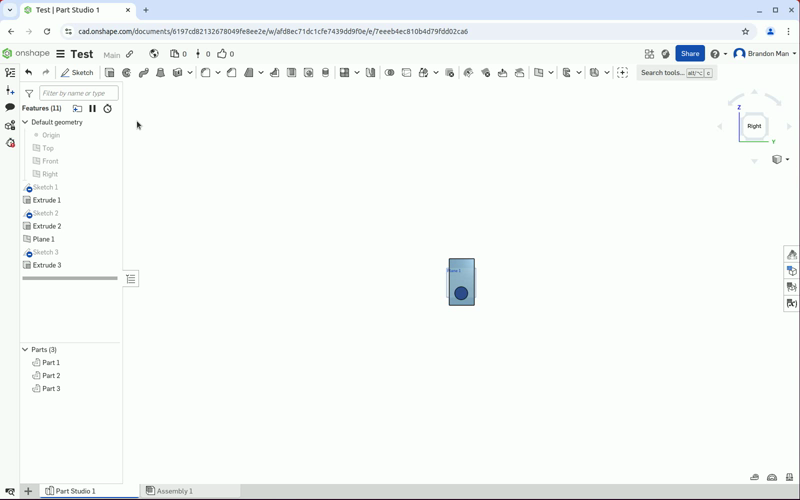
key(shift+h)
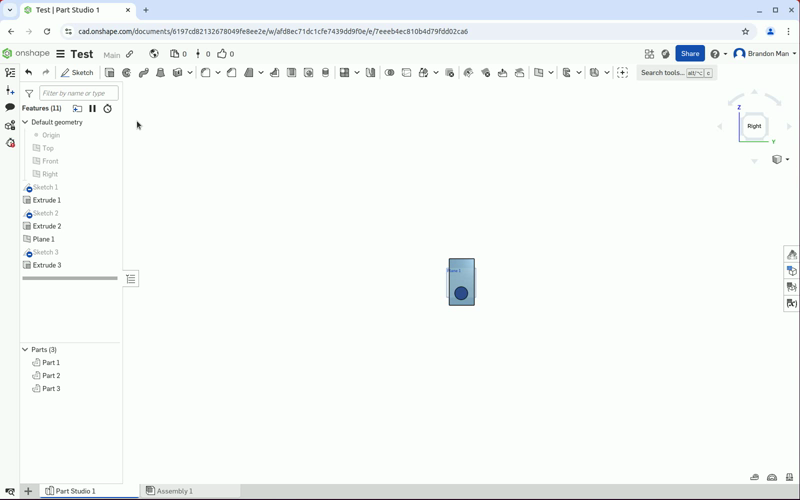
mouse_move(73, 189)
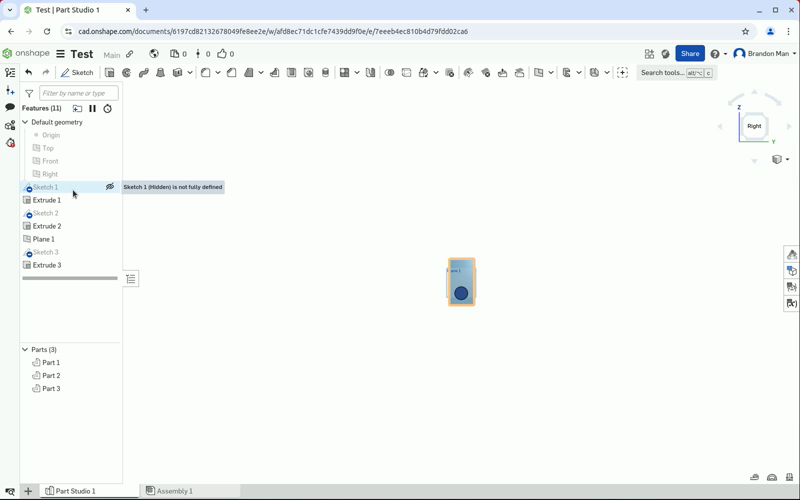
click(73, 189)
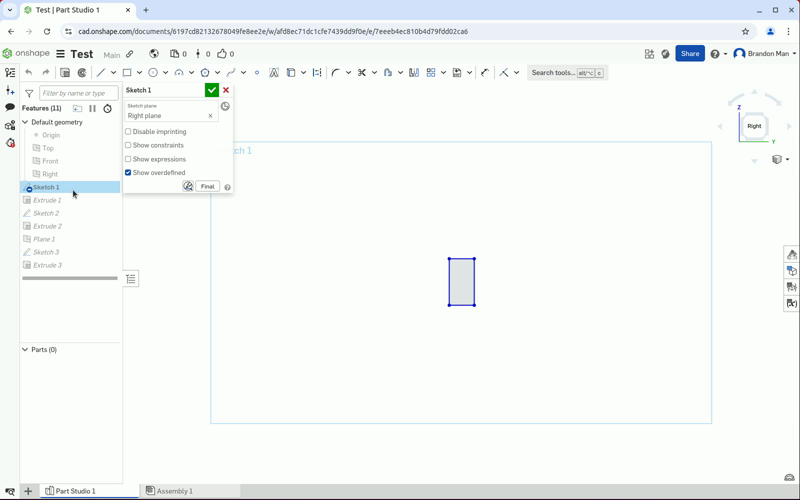
mouse_move(229, 92)
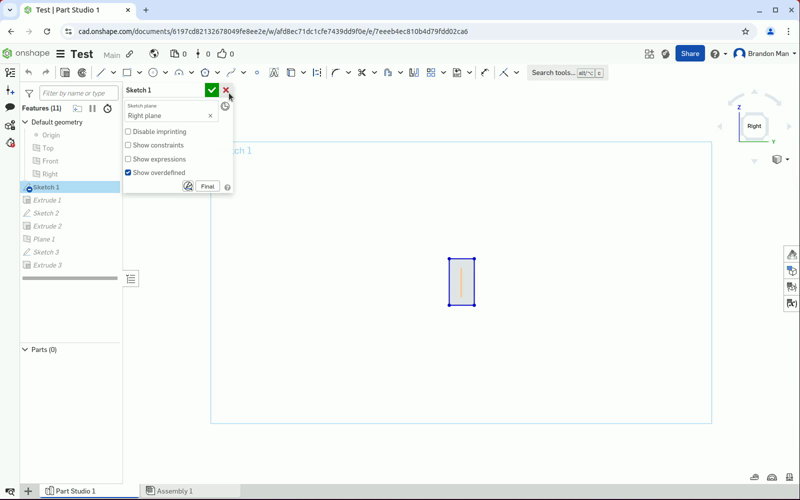
click(229, 92)
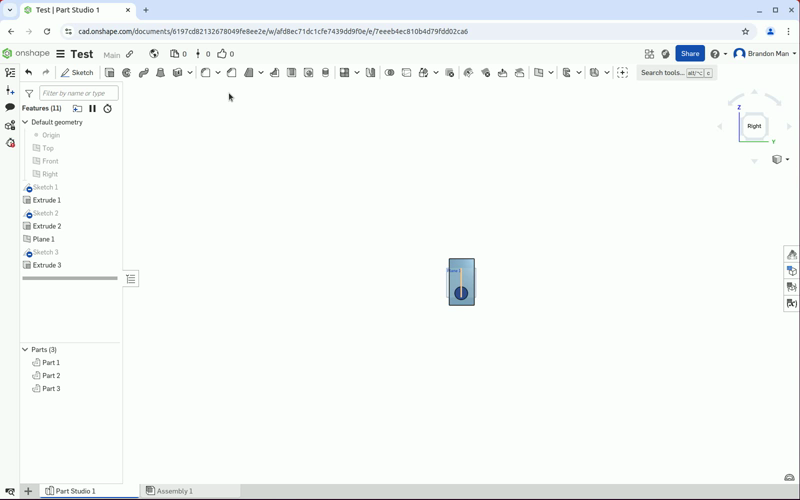
mouse_move(73, 352)
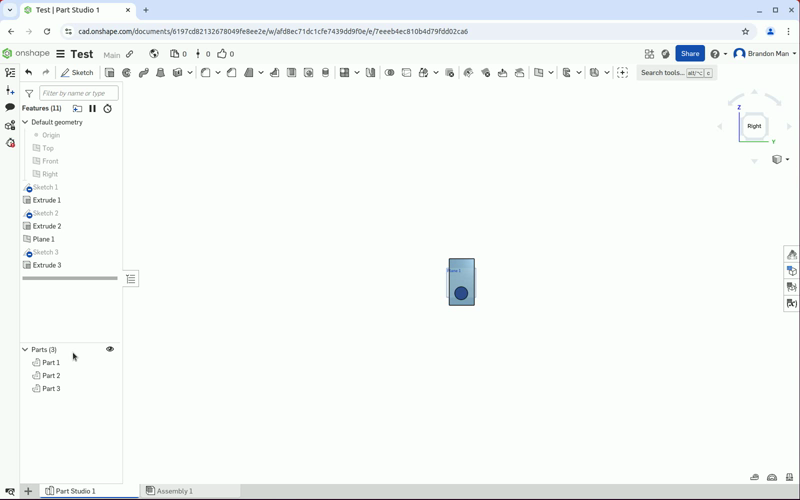
key(y)
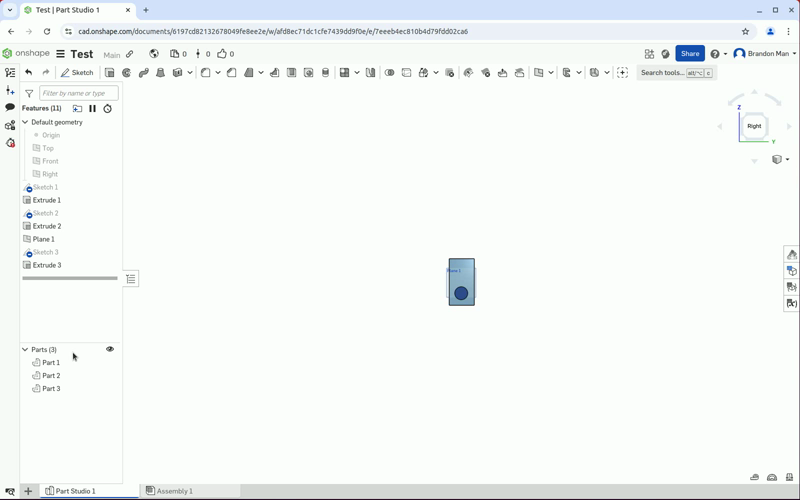
key(shift+p)
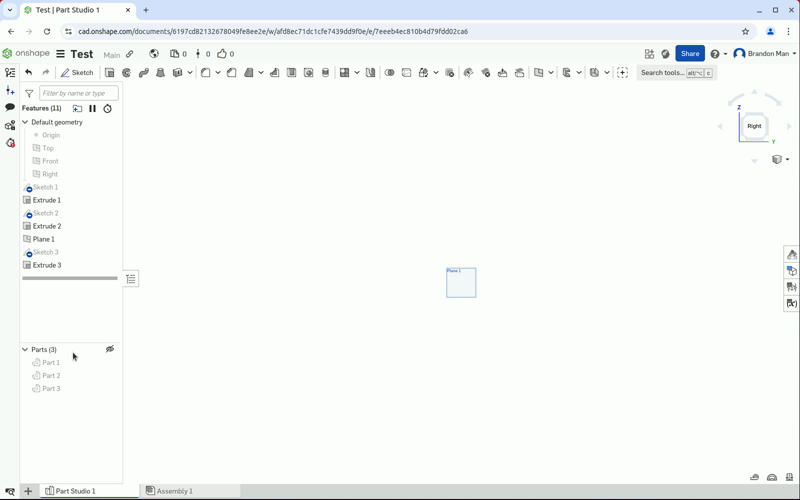
key(space)
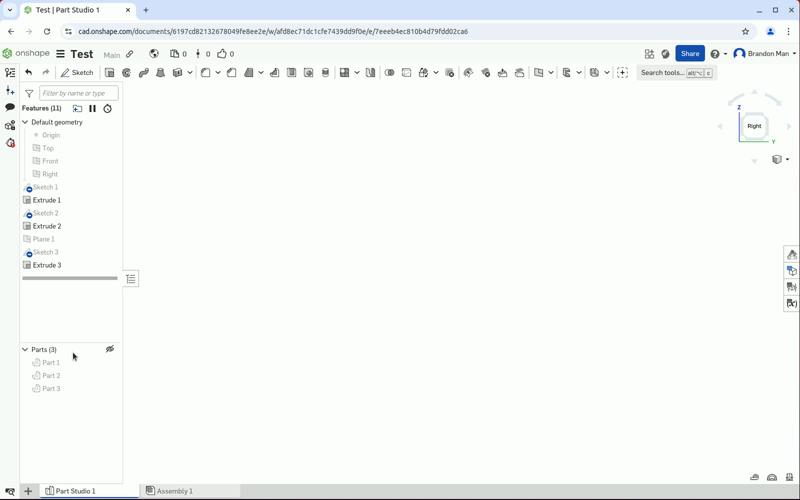
key_down(shift)
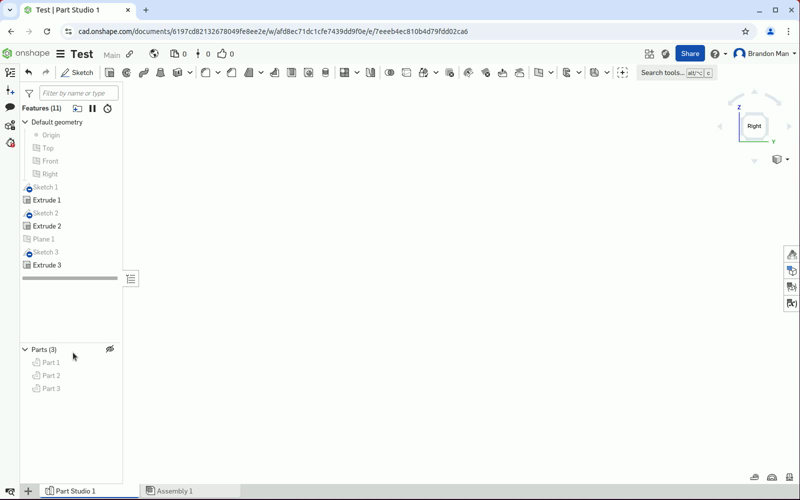
key(right)
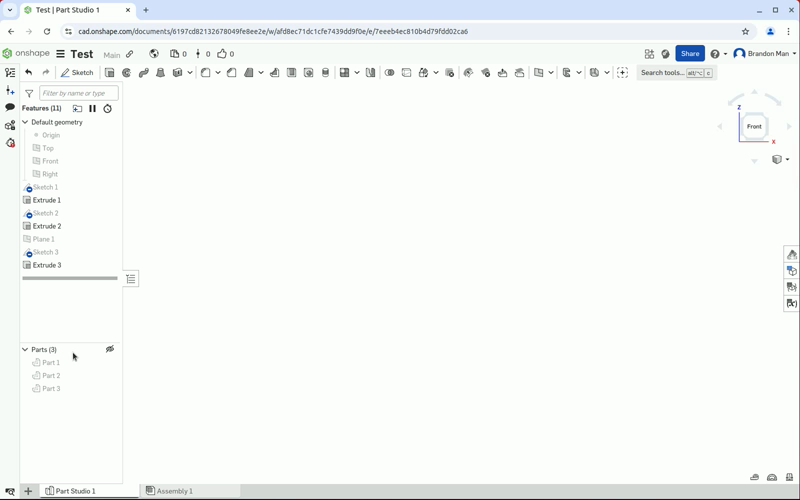
key_up(shift)
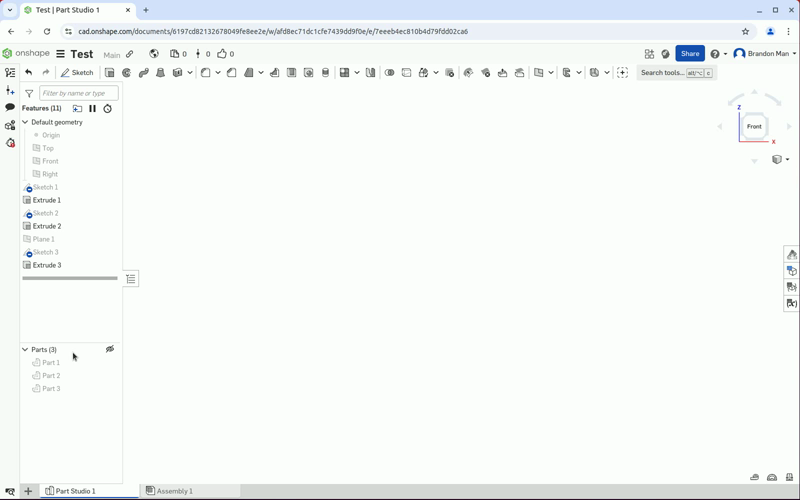
mouse_move(73, 352)
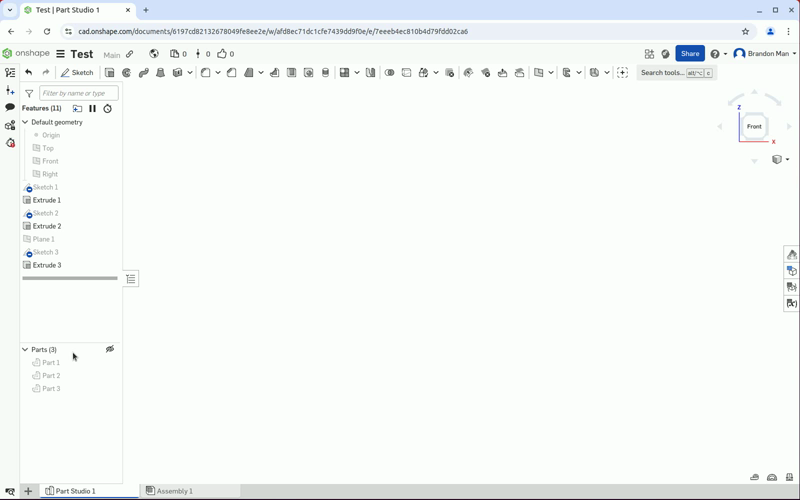
key(shift+y)
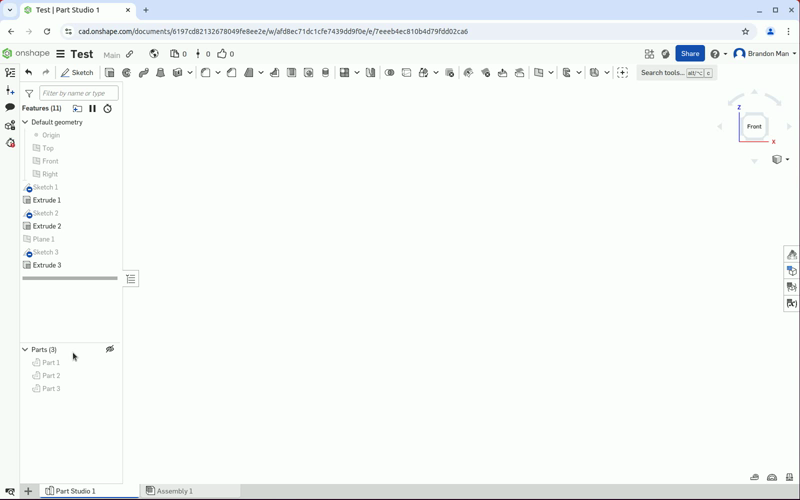
key(shift+s)
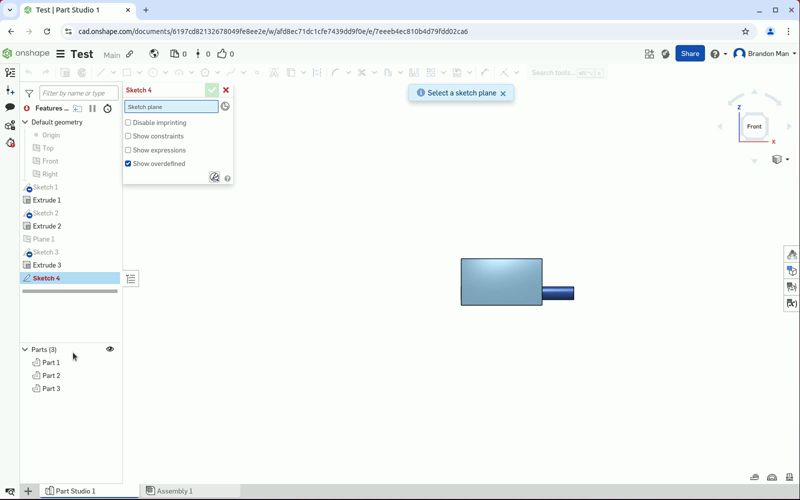
mouse_move(73, 163)
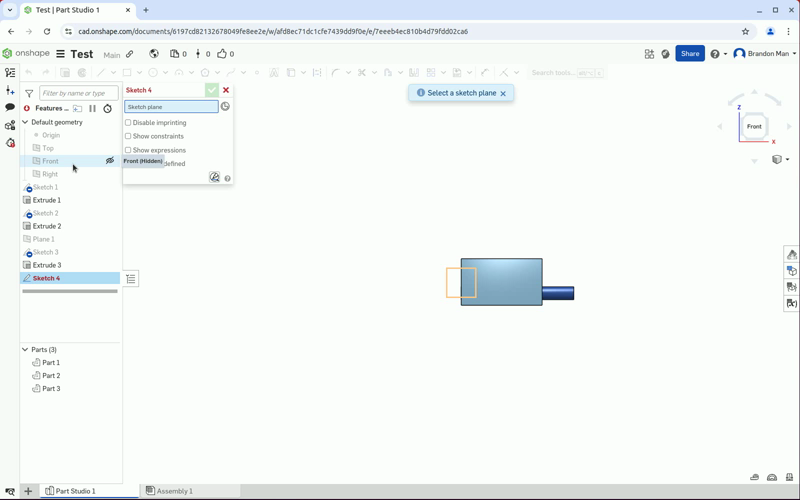
click(73, 163)
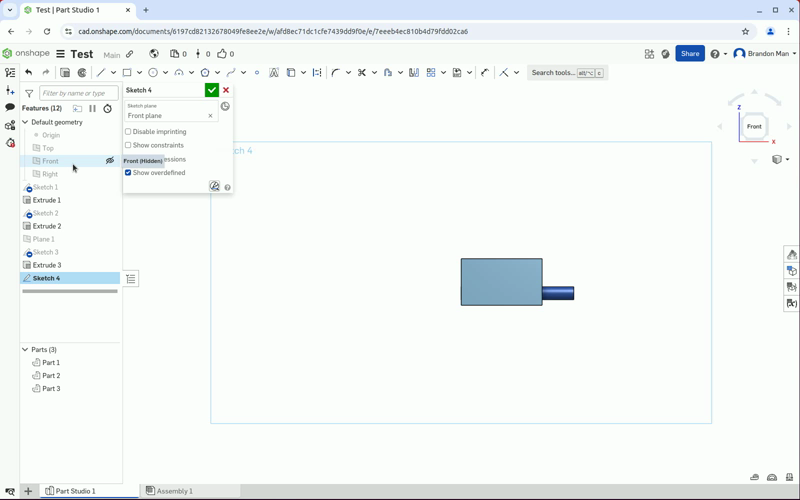
mouse_move(73, 352)
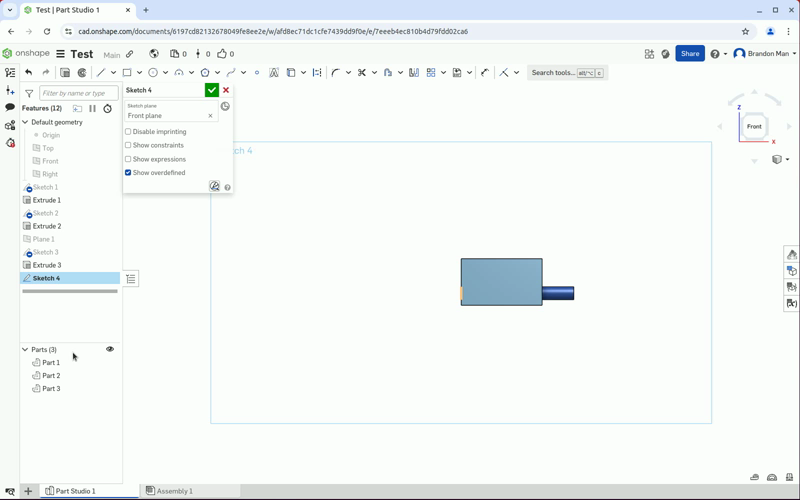
key(y)
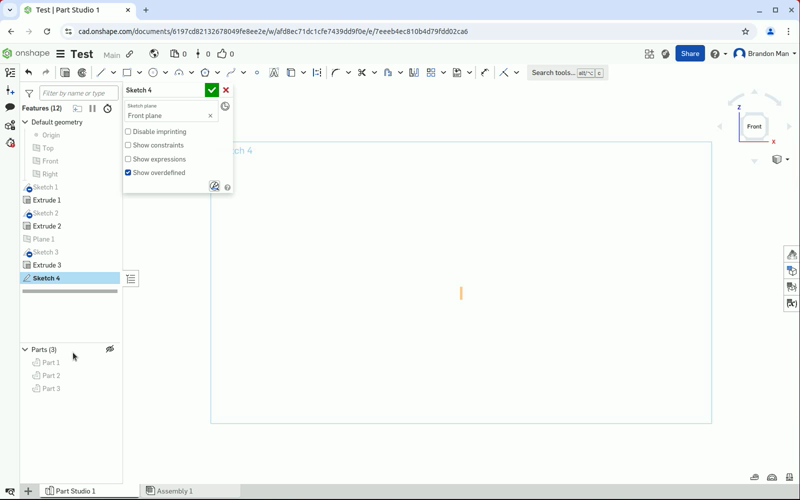
key(c)
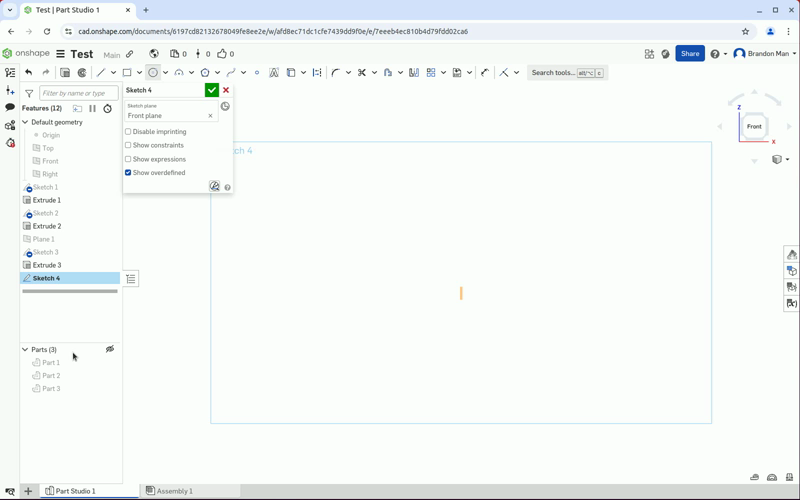
key_down(shift)
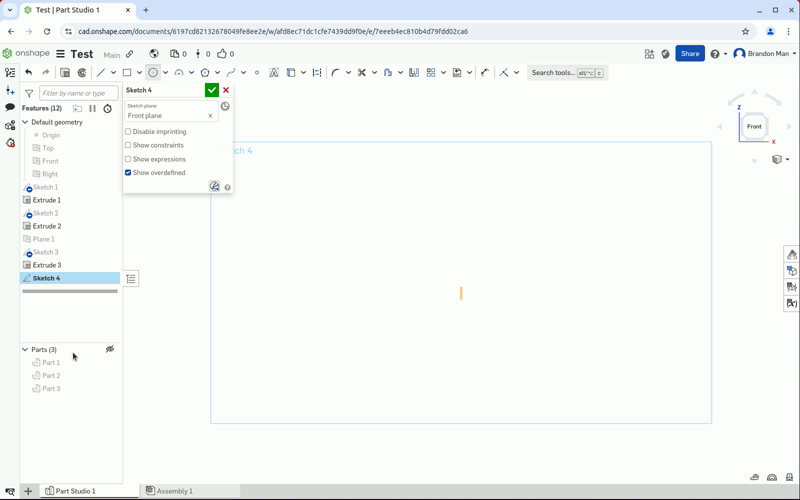
mouse_move(454, 293)
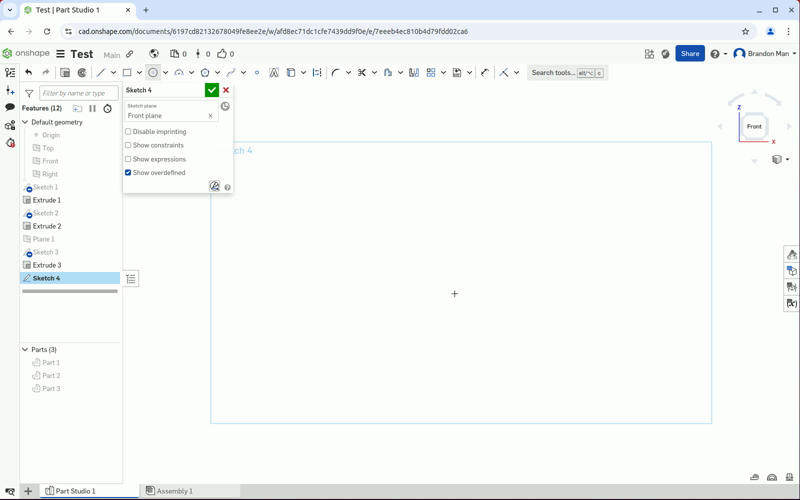
click(454, 293)
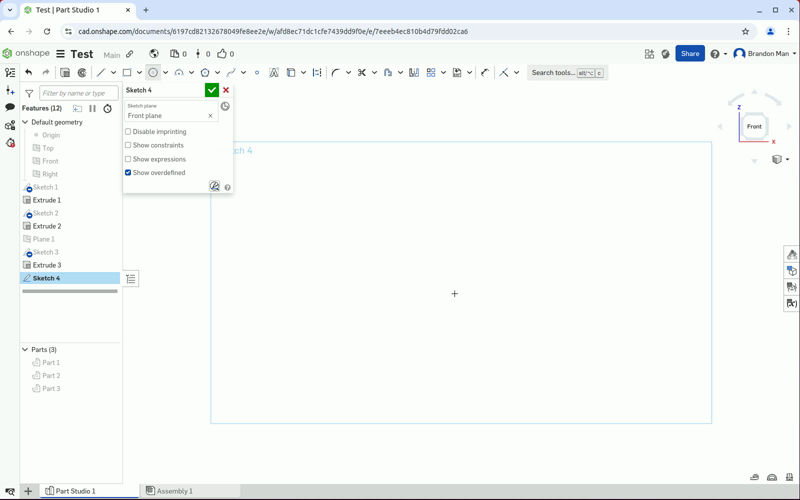
key_up(shift)
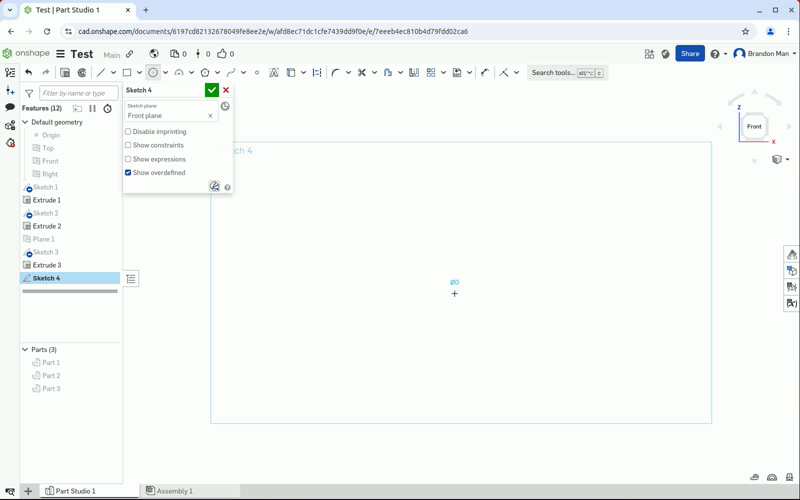
mouse_move(457, 293)
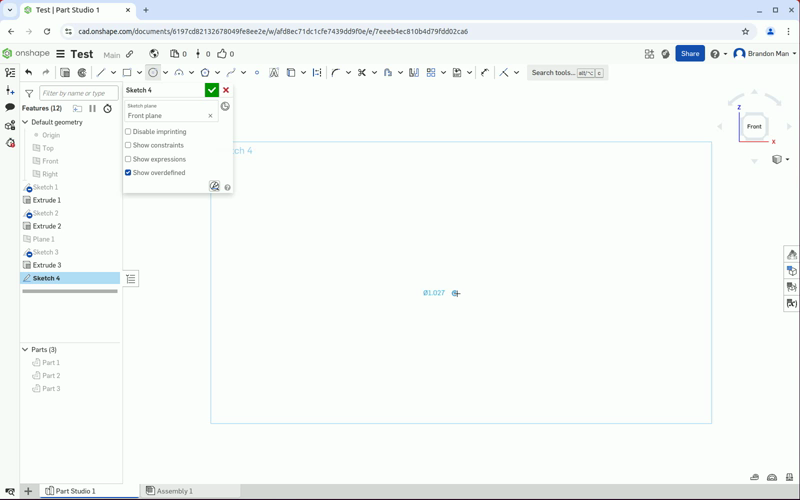
scroll(6)
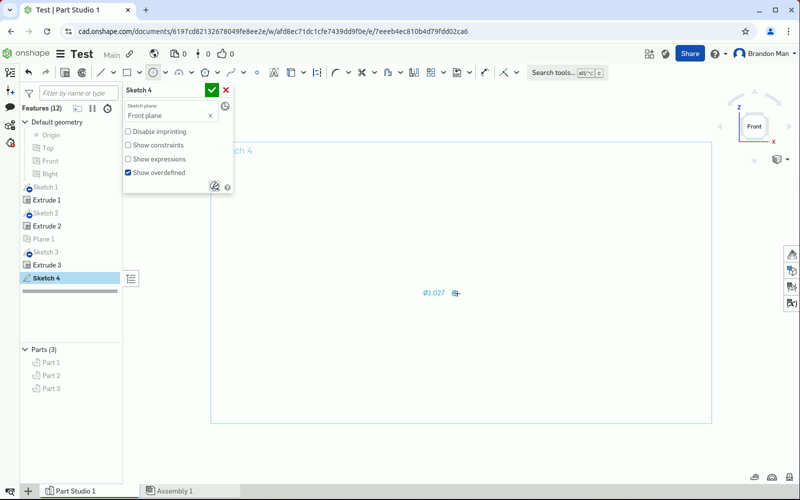
scroll(6)
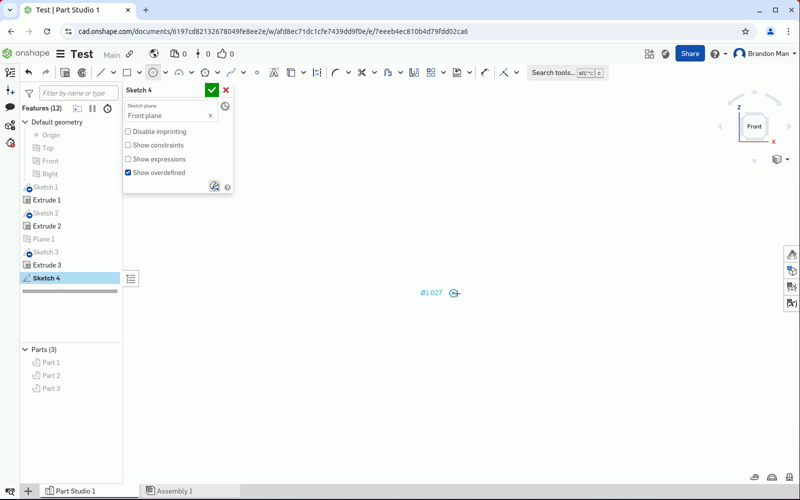
scroll(6)
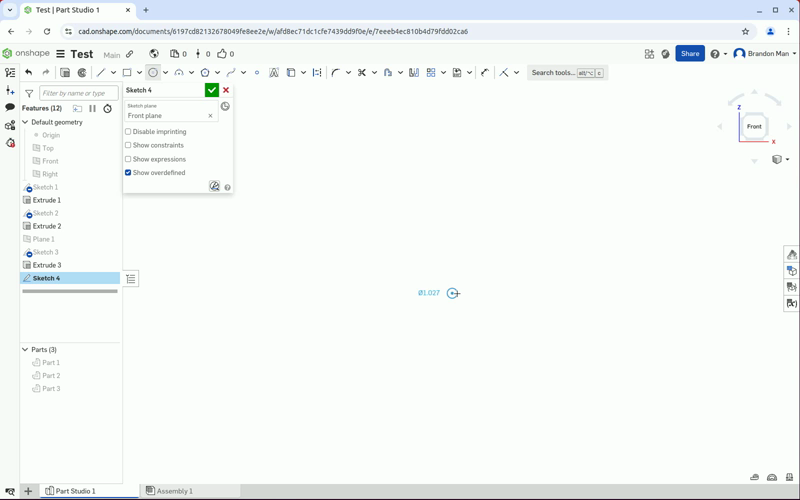
scroll(6)
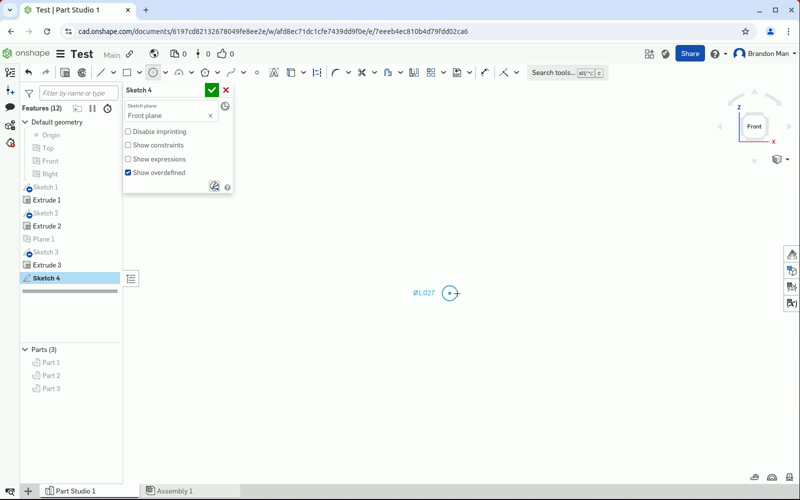
scroll(6)
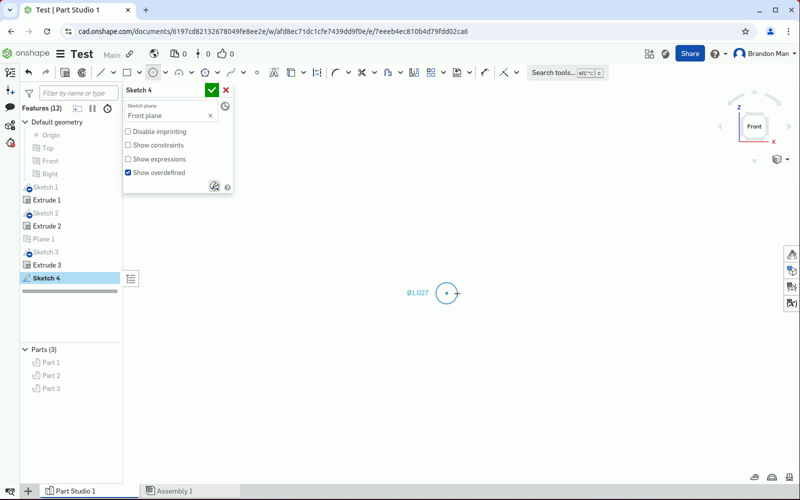
scroll(6)
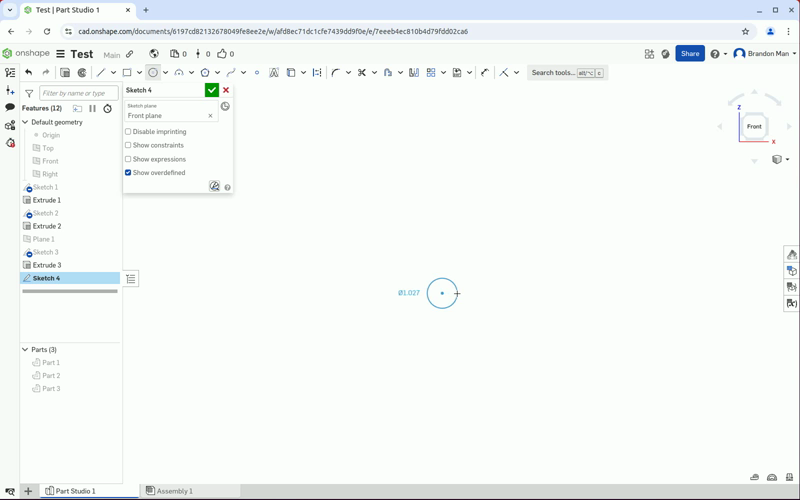
scroll(6)
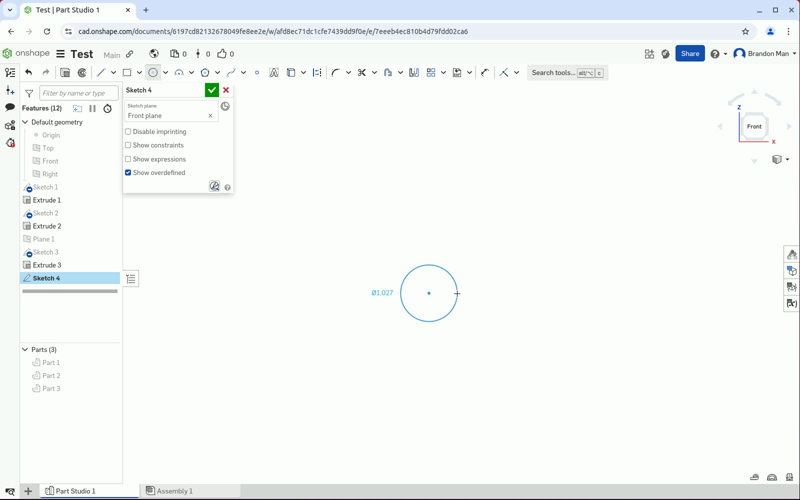
click(457, 293)
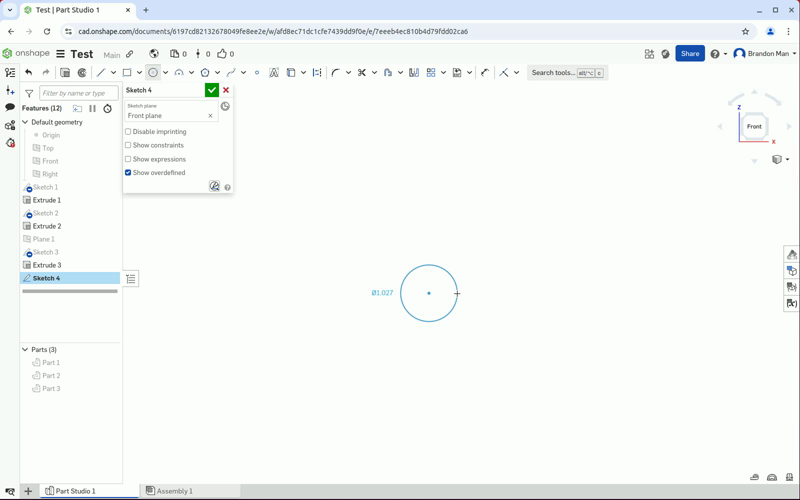
scroll(-6)
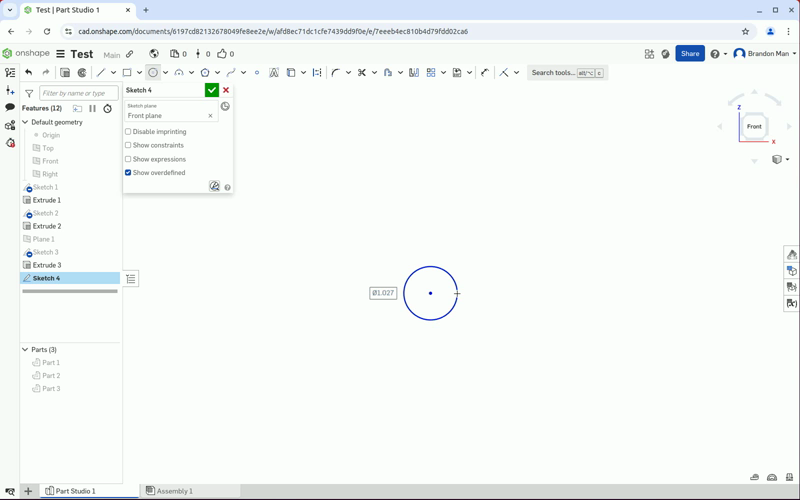
scroll(-6)
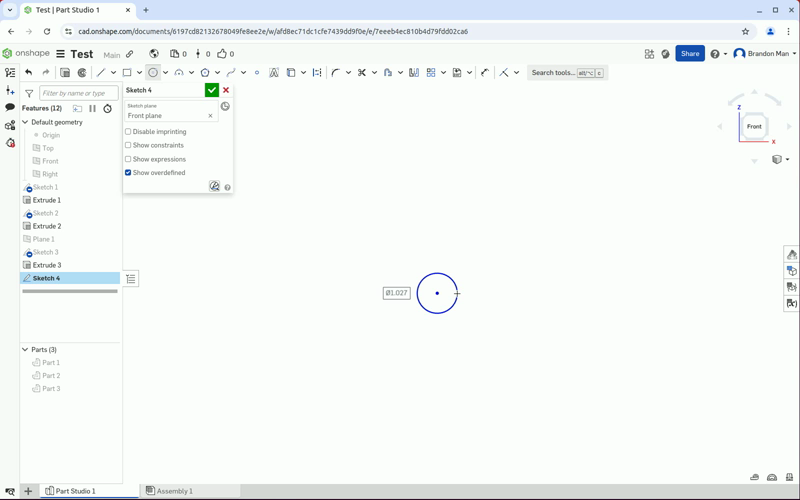
scroll(-6)
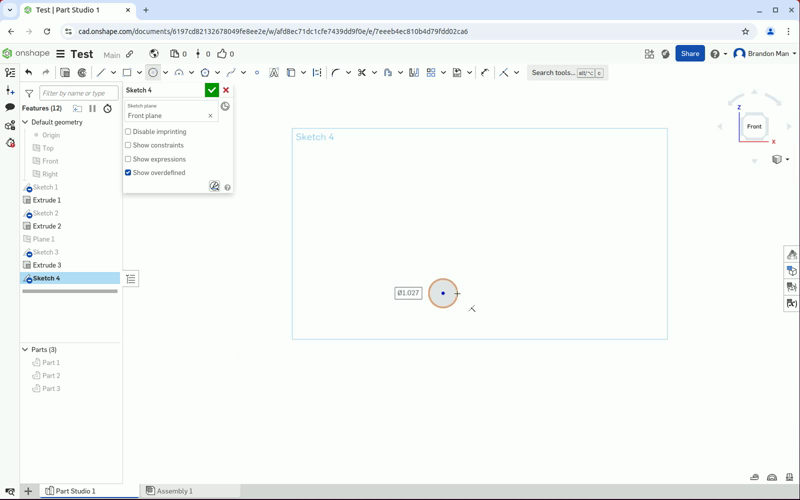
scroll(-6)
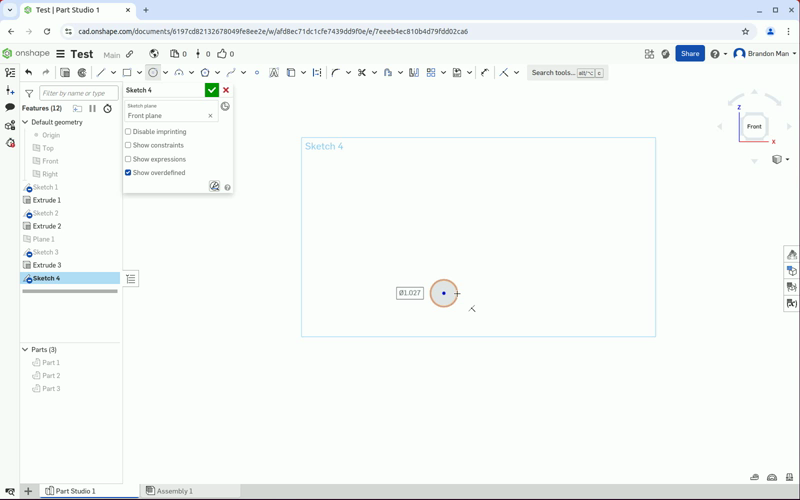
scroll(-6)
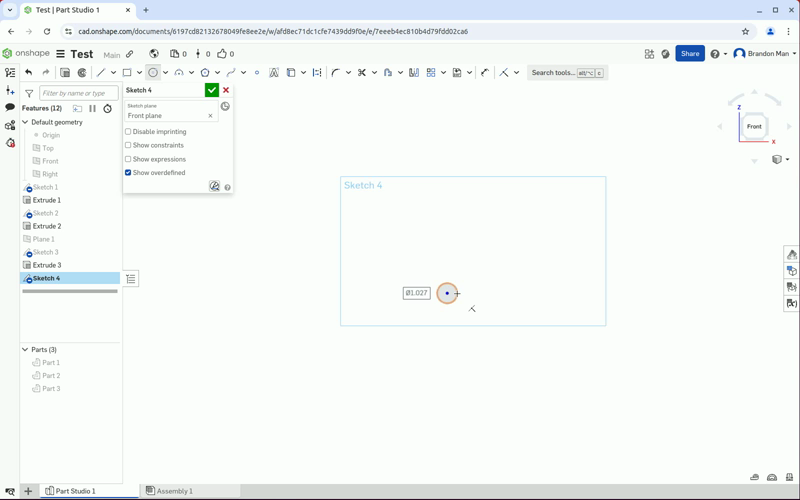
scroll(-6)
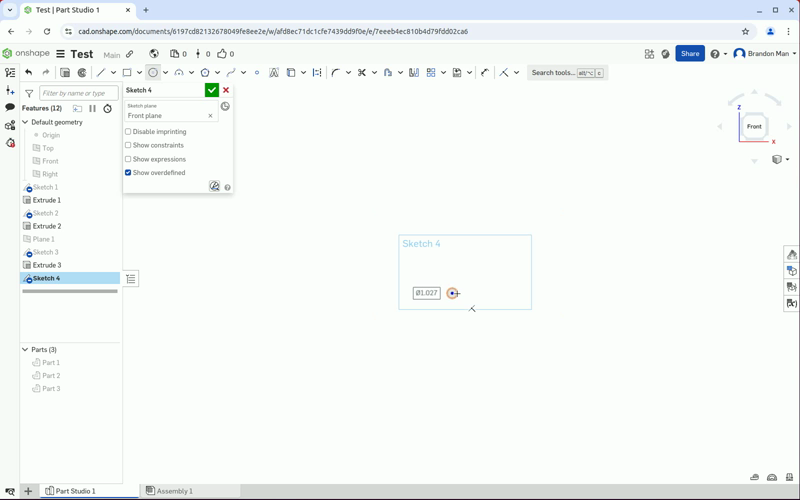
scroll(-6)
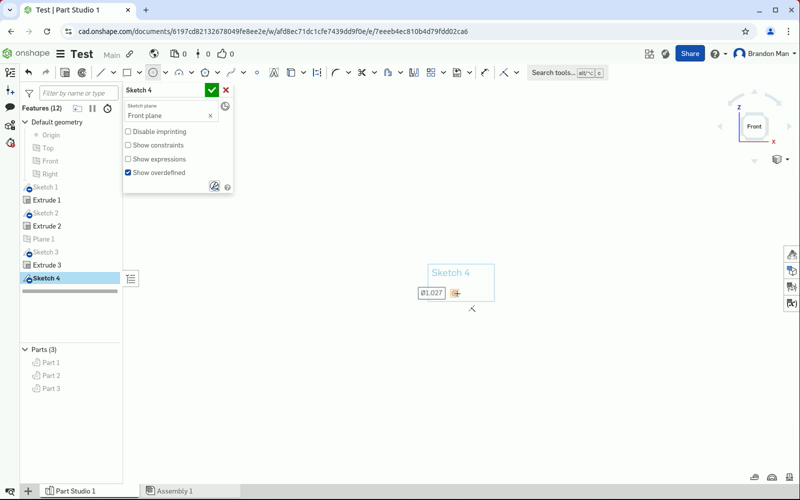
key(esc)
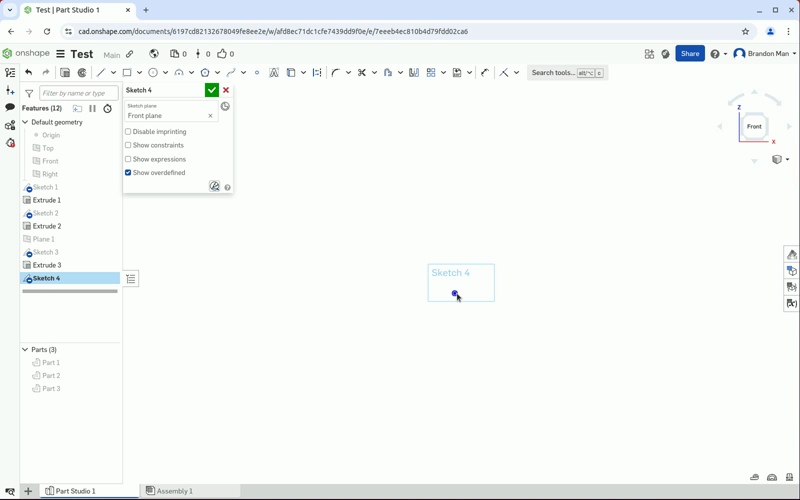
mouse_move(455, 292)
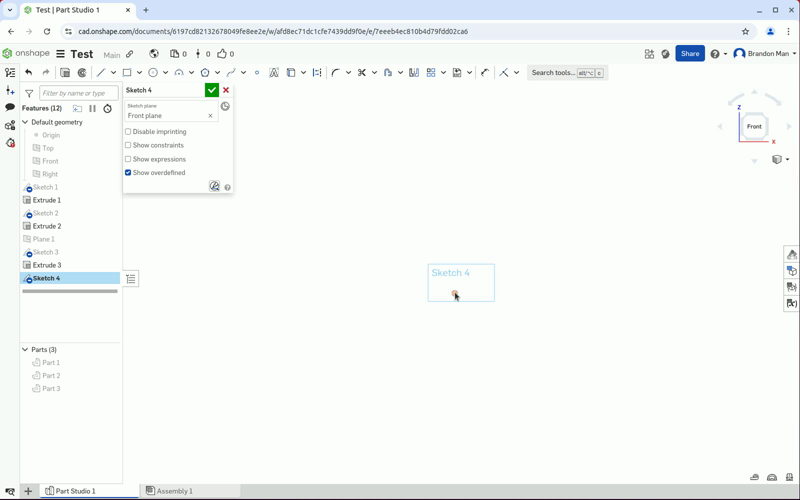
scroll(6)
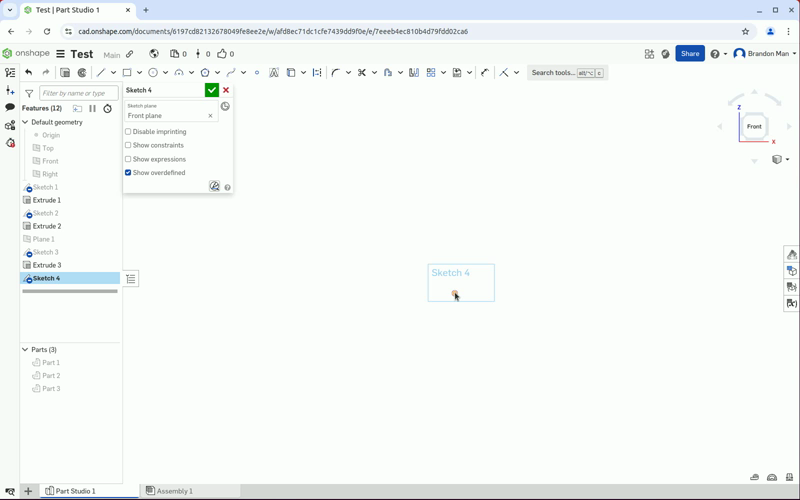
scroll(6)
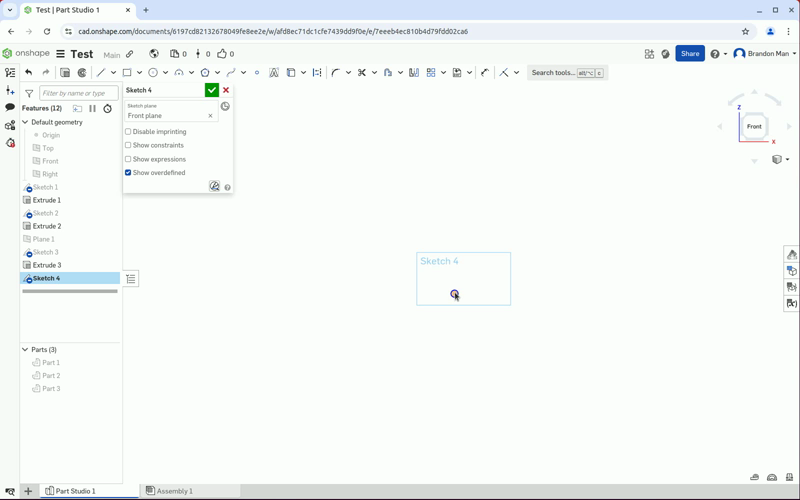
scroll(6)
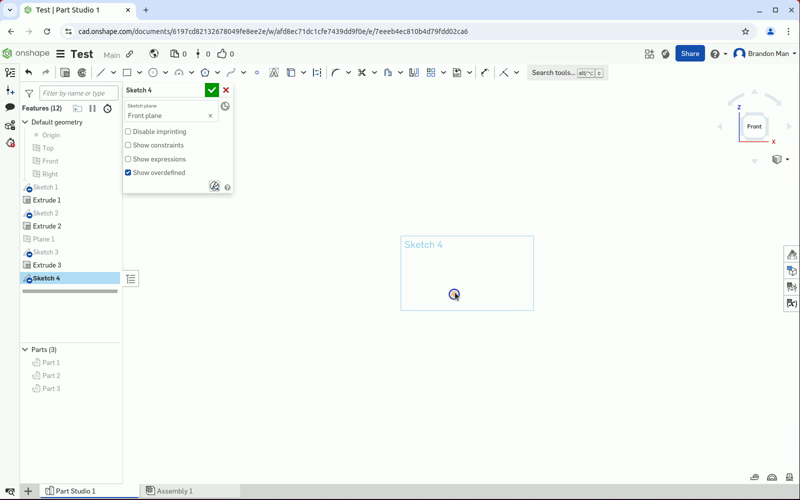
scroll(6)
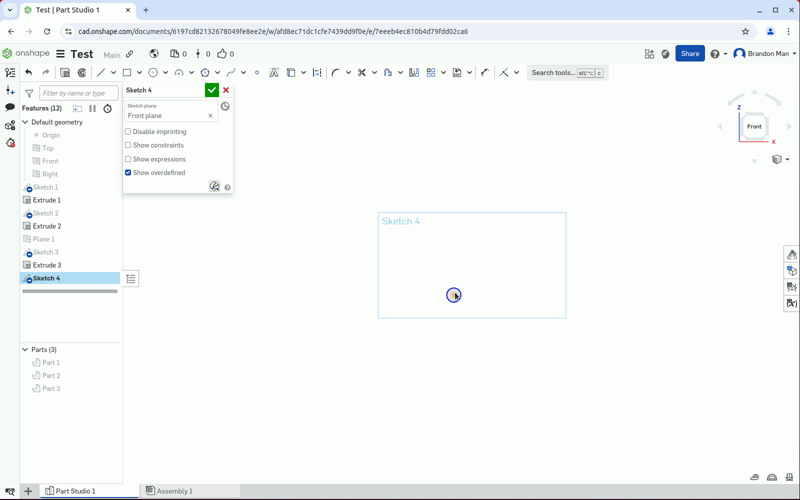
scroll(6)
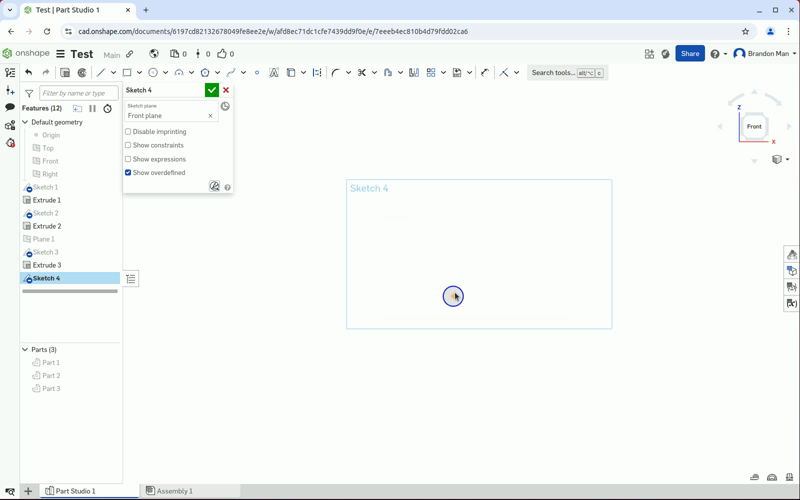
scroll(6)
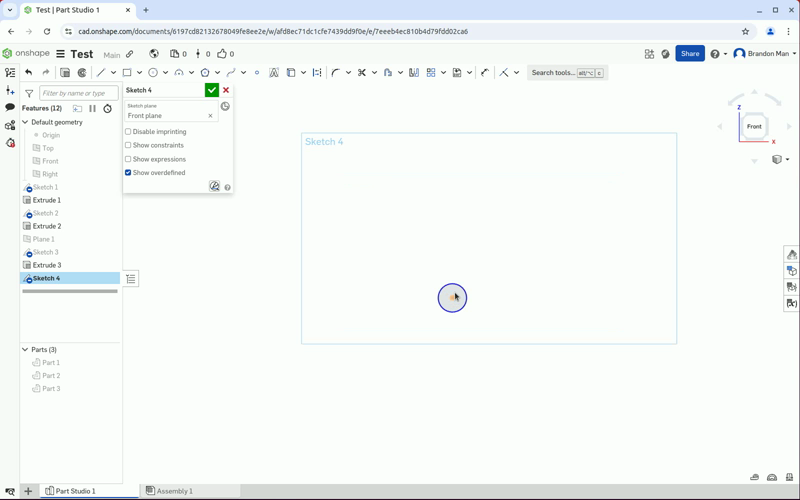
scroll(6)
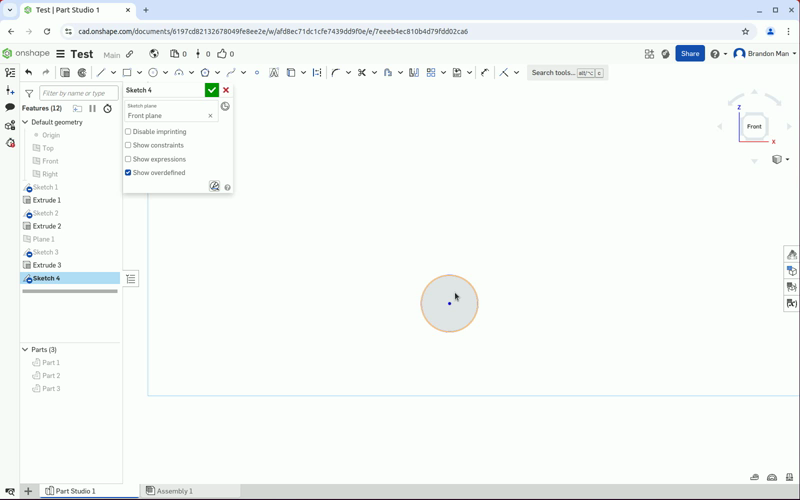
click(455, 292)
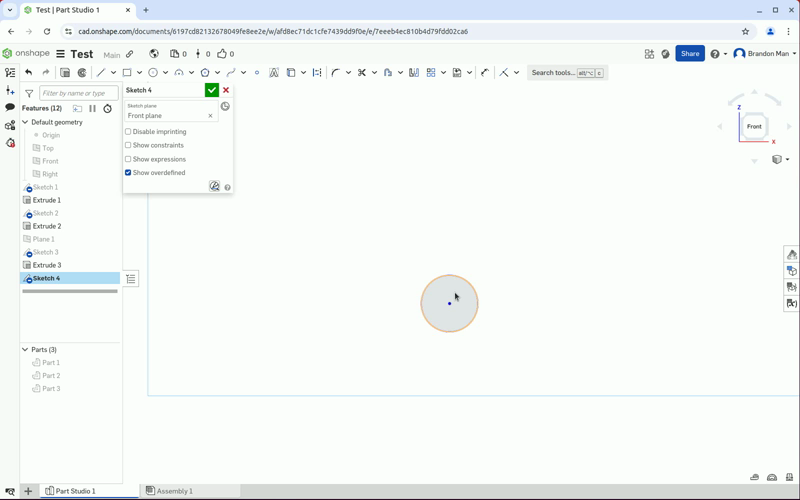
scroll(-6)
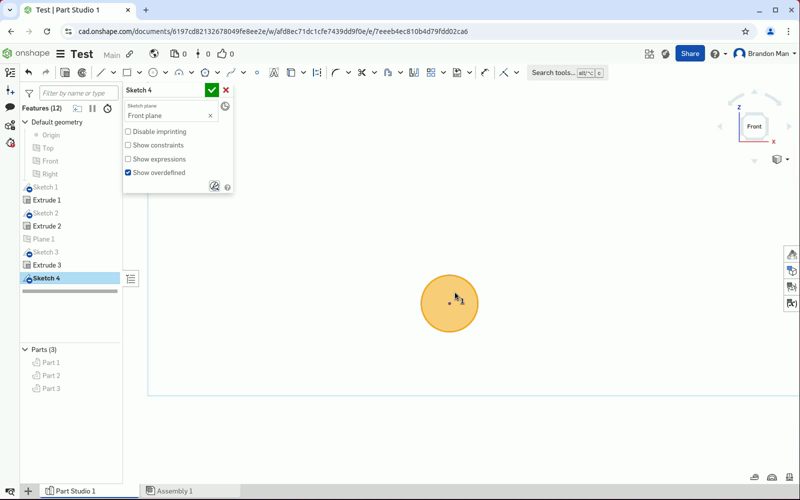
scroll(-6)
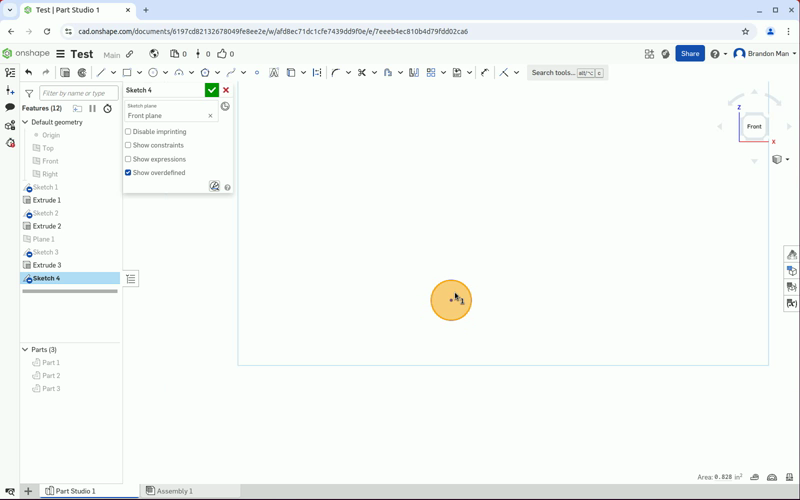
scroll(-6)
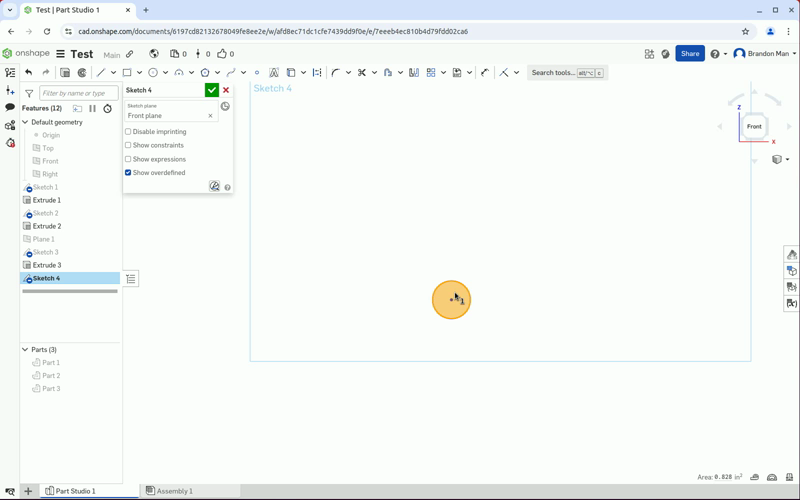
scroll(-6)
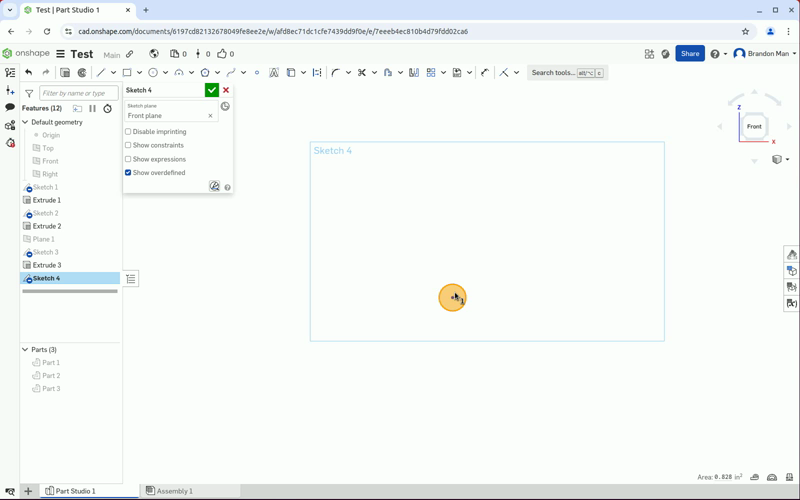
scroll(-6)
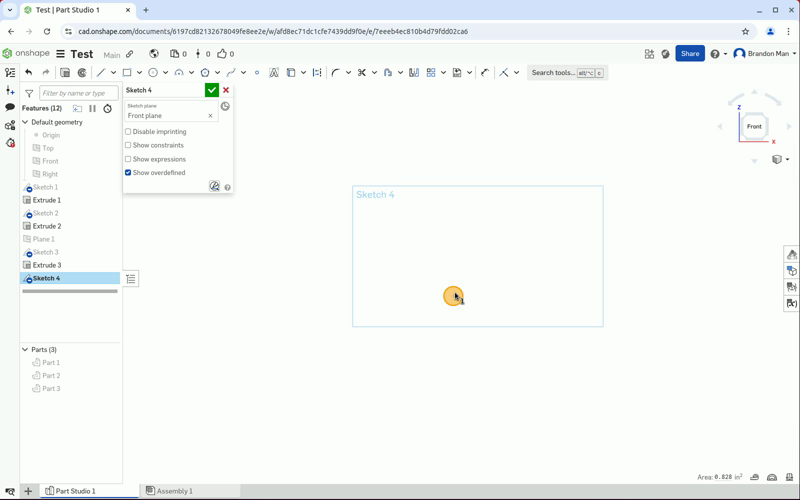
scroll(-6)
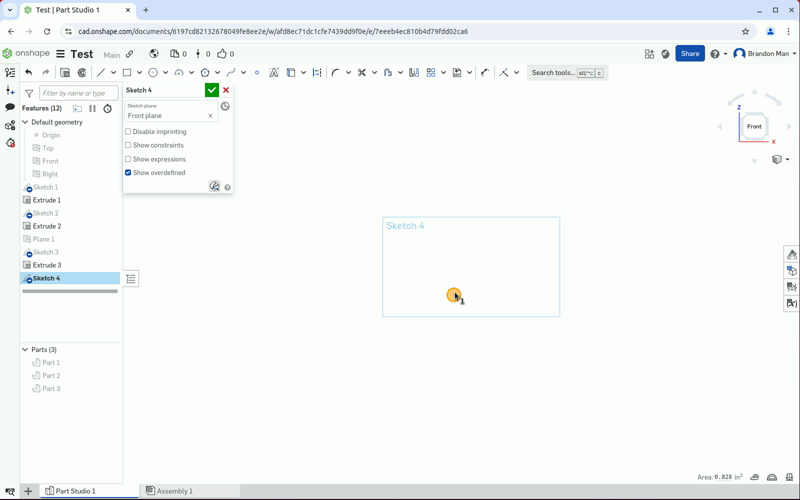
scroll(-6)
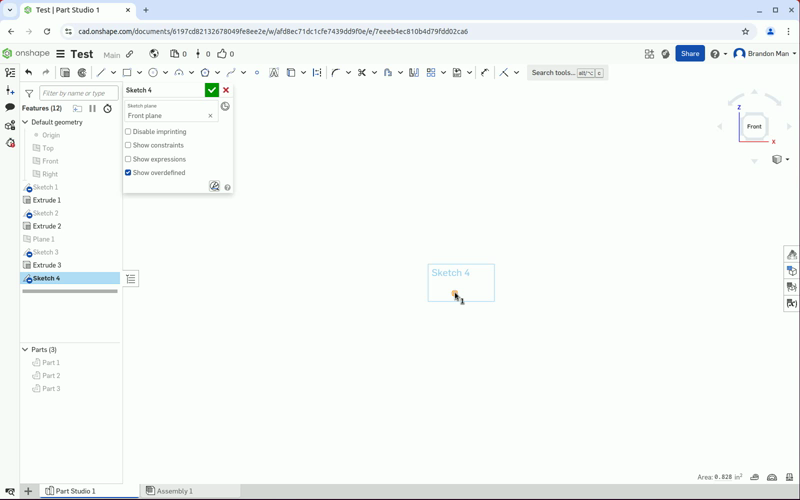
mouse_move(73, 352)
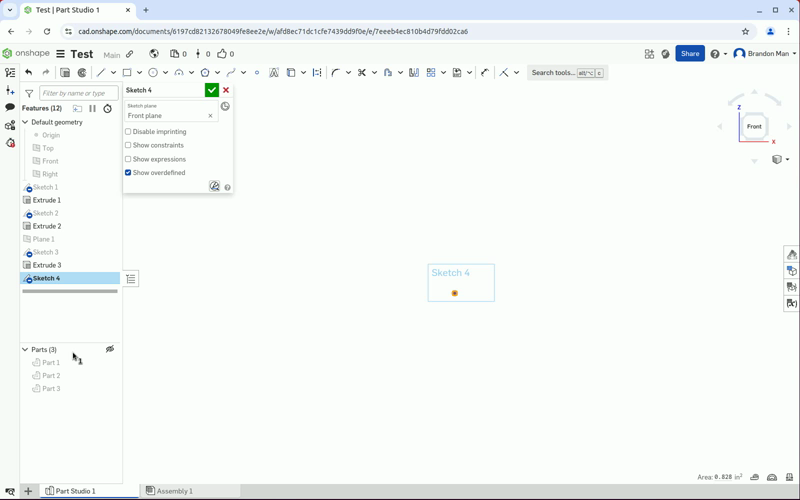
key(shift+y)
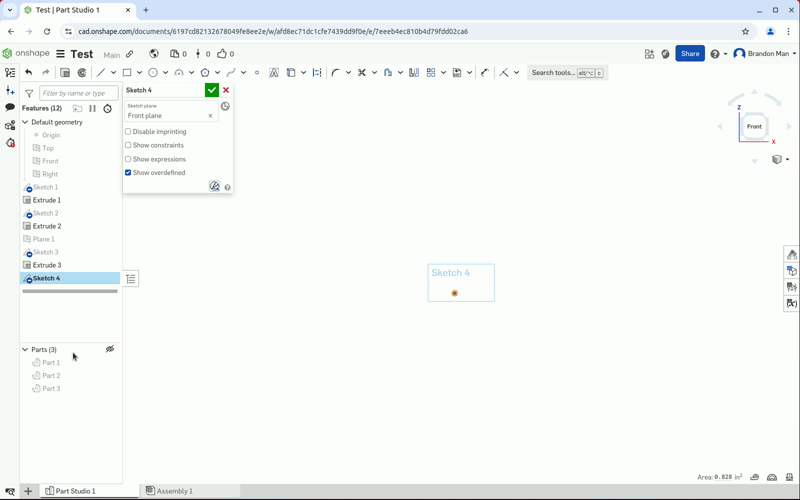
key(shift+e)
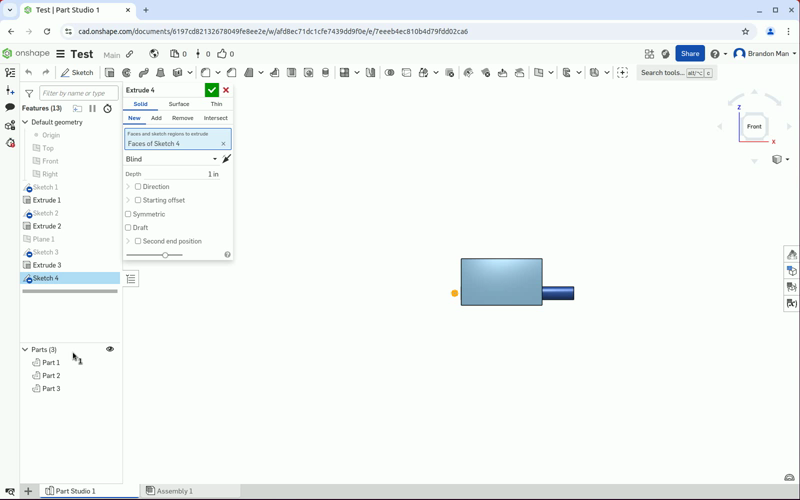
mouse_move(143, 106)
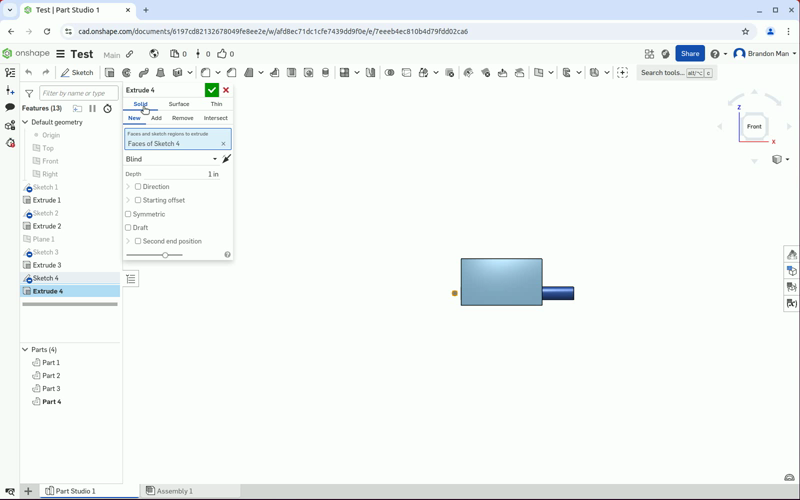
click(143, 106)
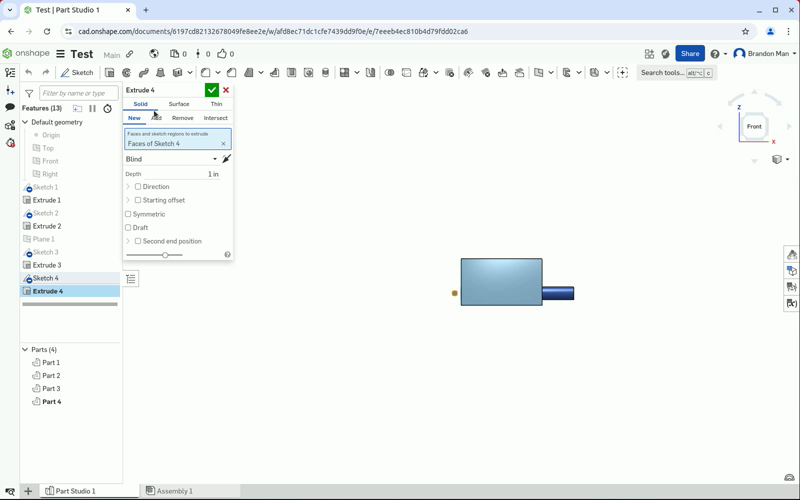
mouse_move(186, 120)
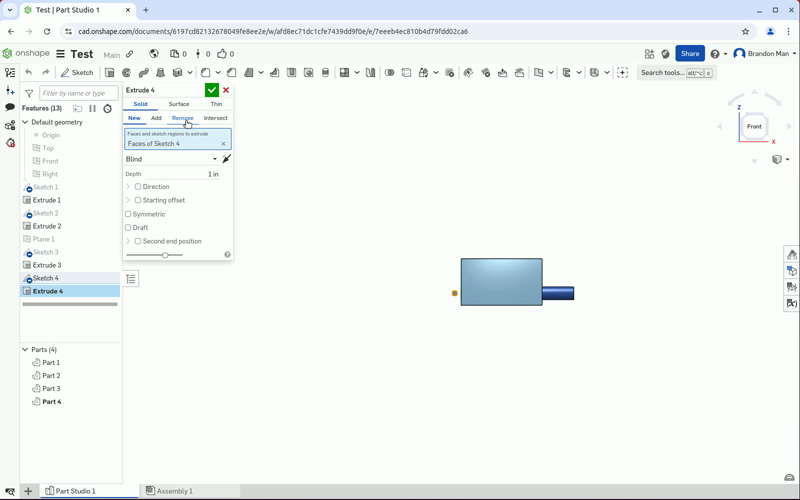
click(186, 120)
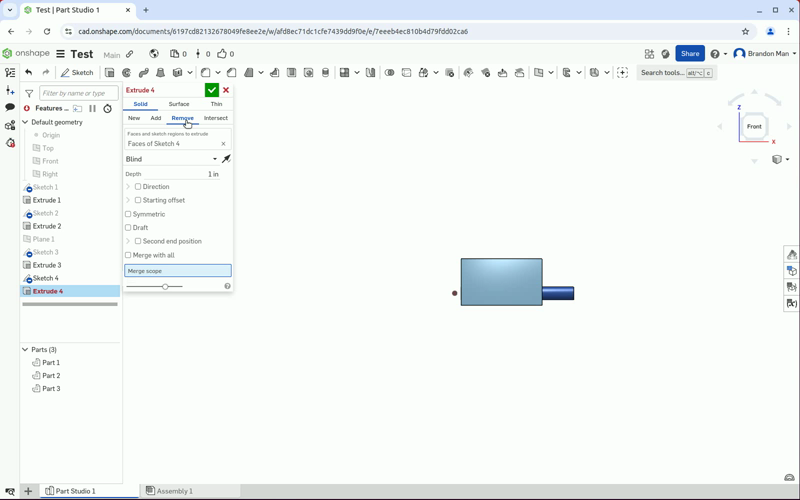
key(tab, 4)
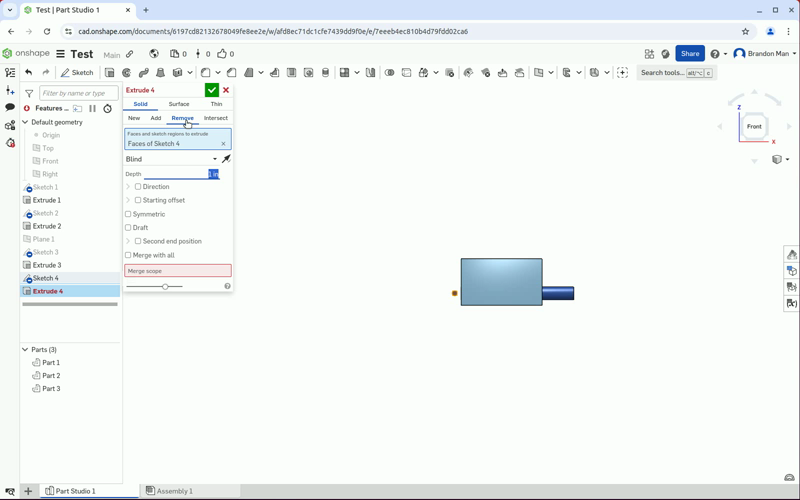
text(2.888)
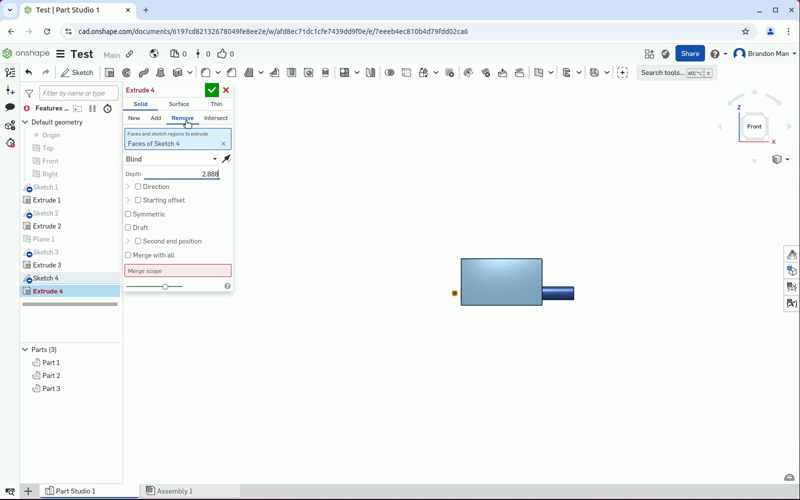
key(tab, 3)
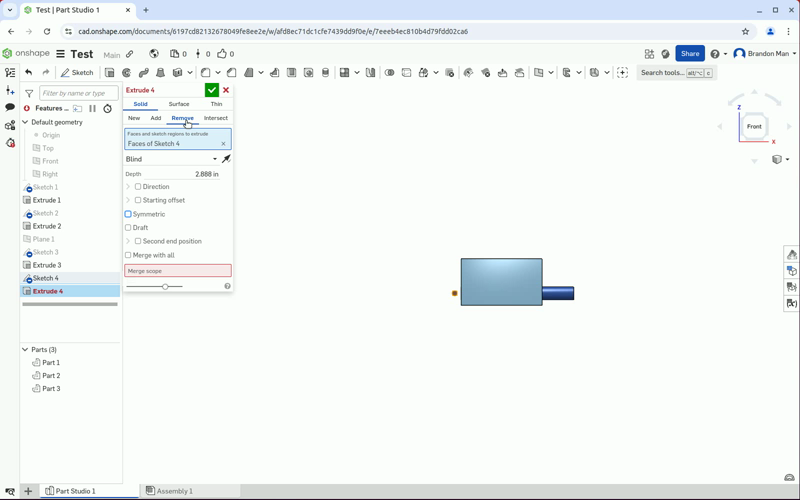
key(space)
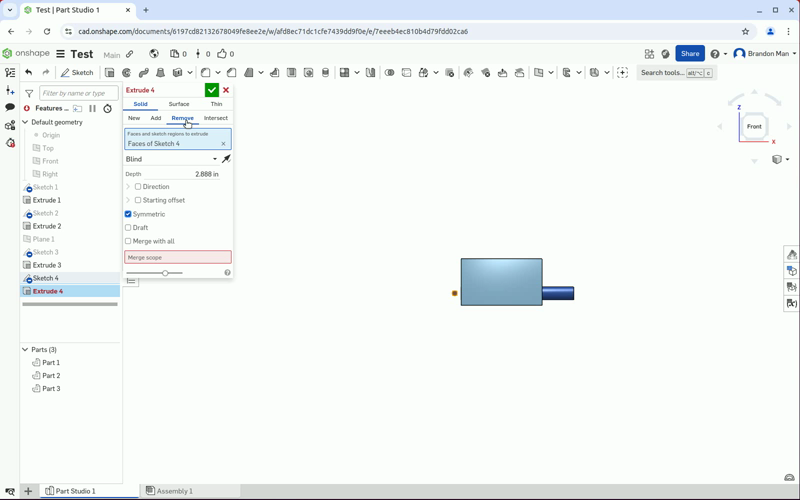
key(tab, 2)
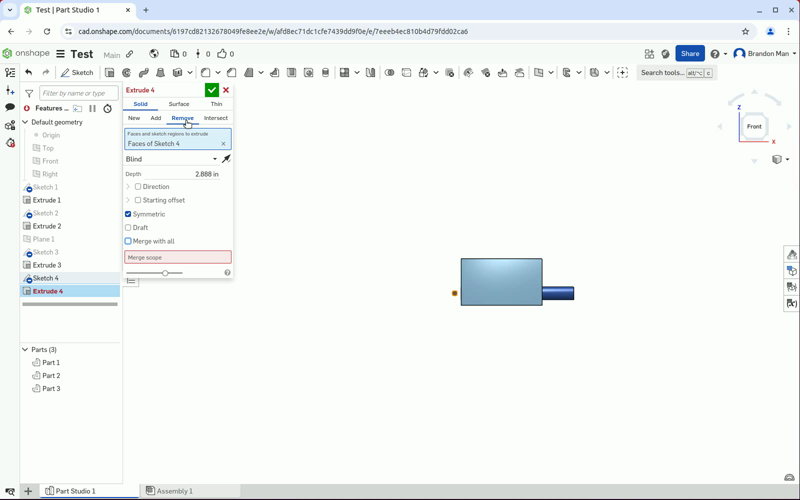
key(space)
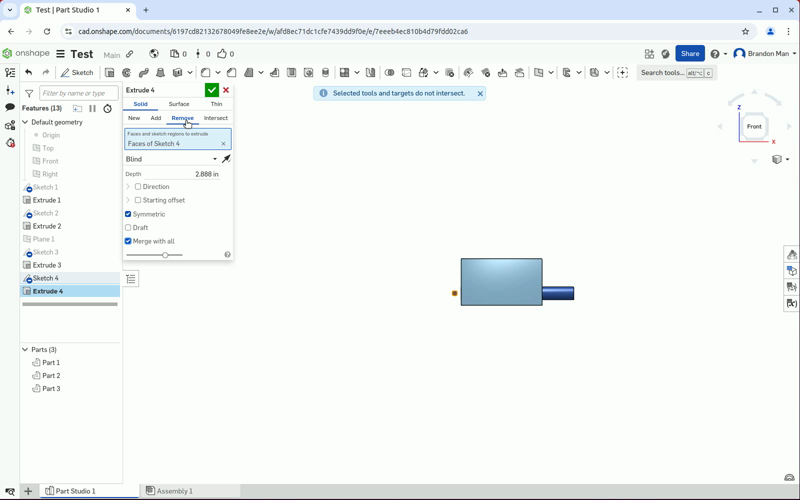
key(enter)
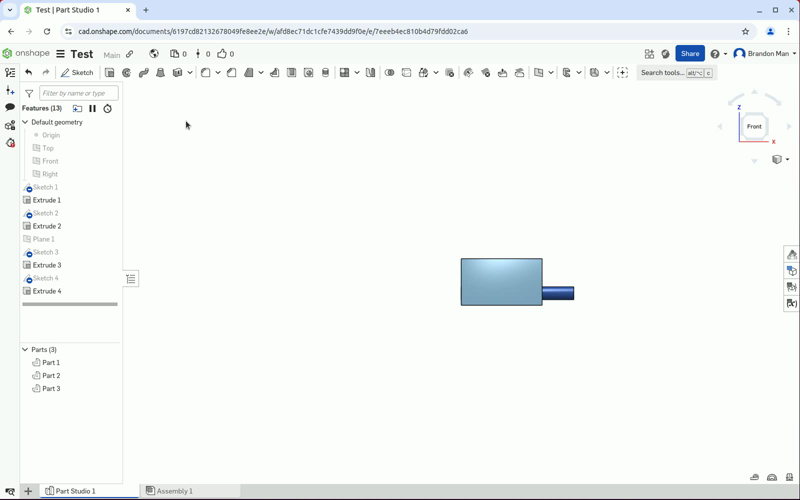
key(shift+h)
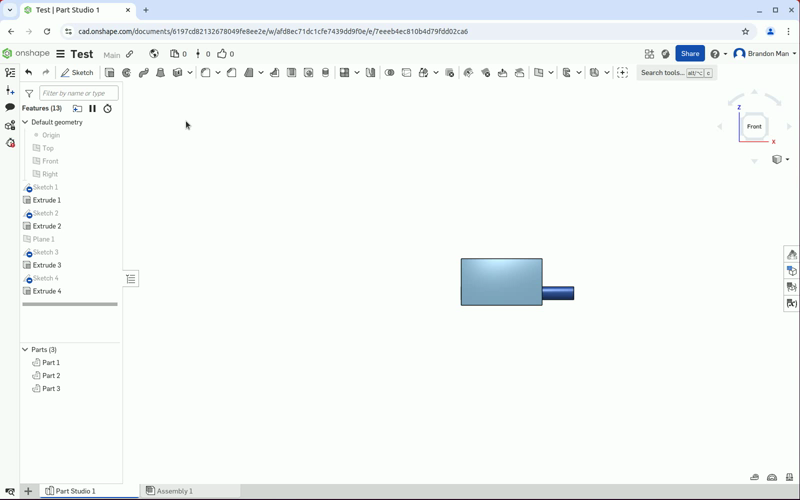
key(shift+h)
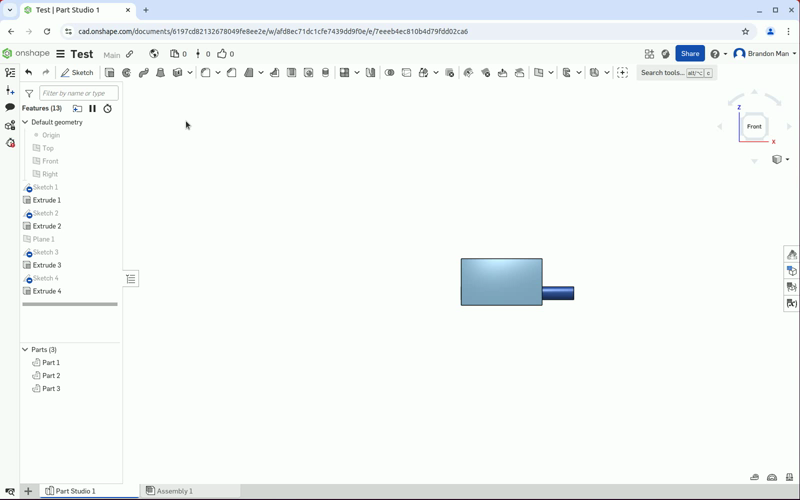
mouse_move(73, 189)
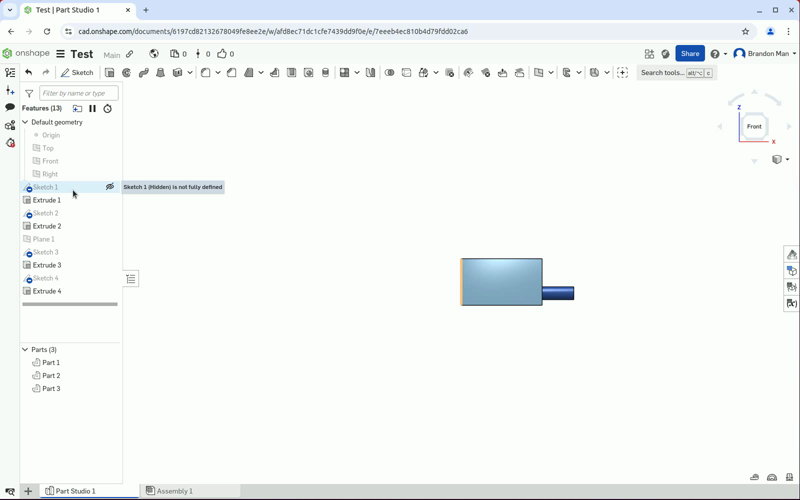
click(73, 189)
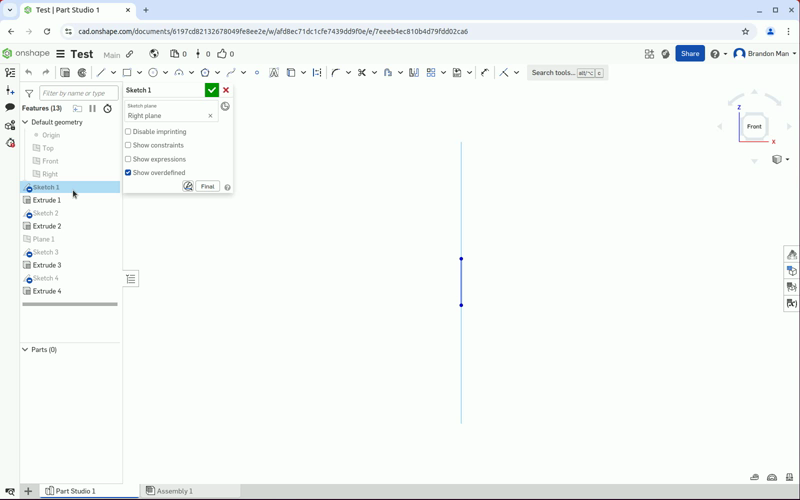
mouse_move(229, 92)
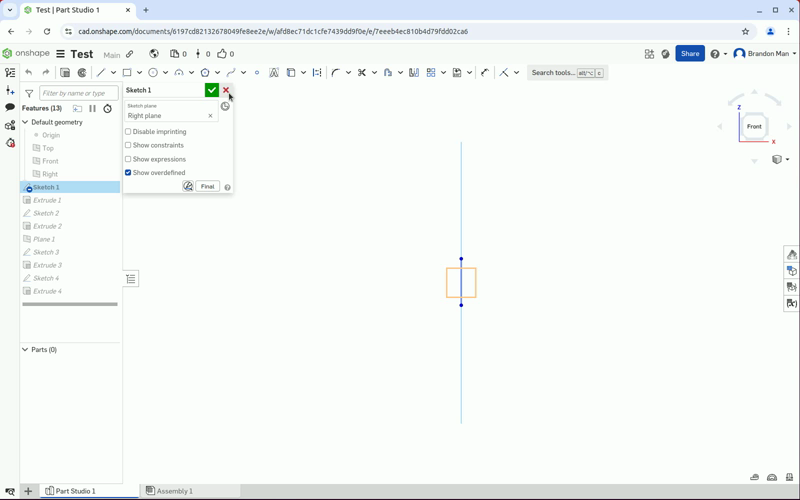
click(229, 92)
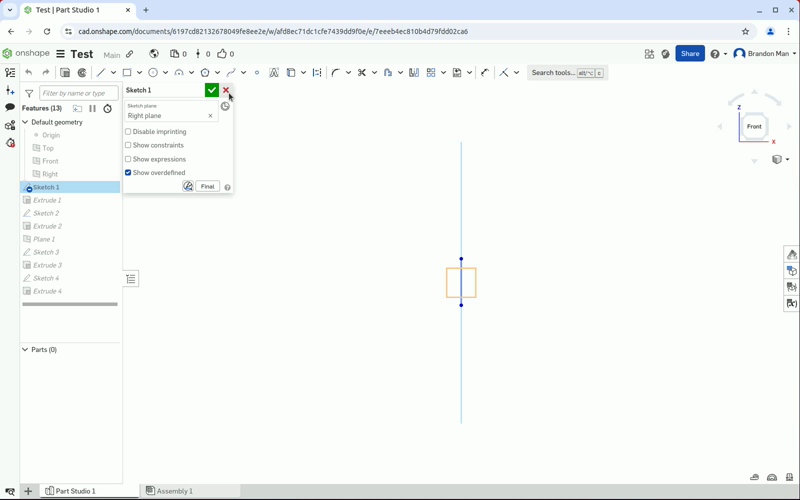
key(shift+s)
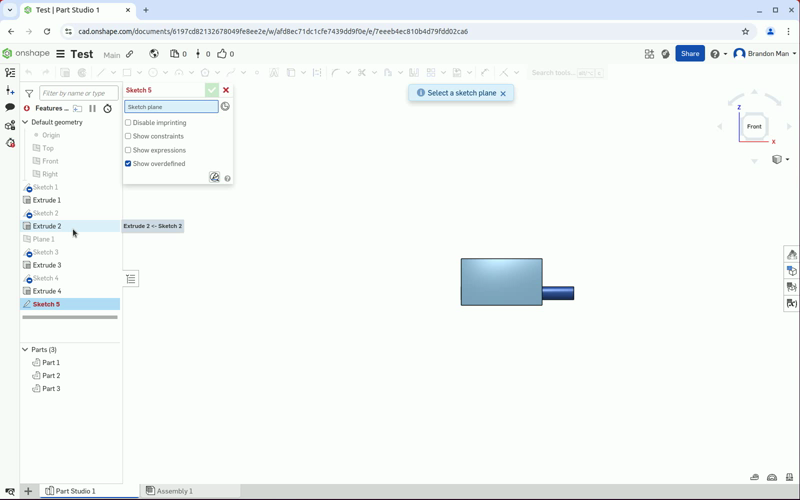
scroll(3)
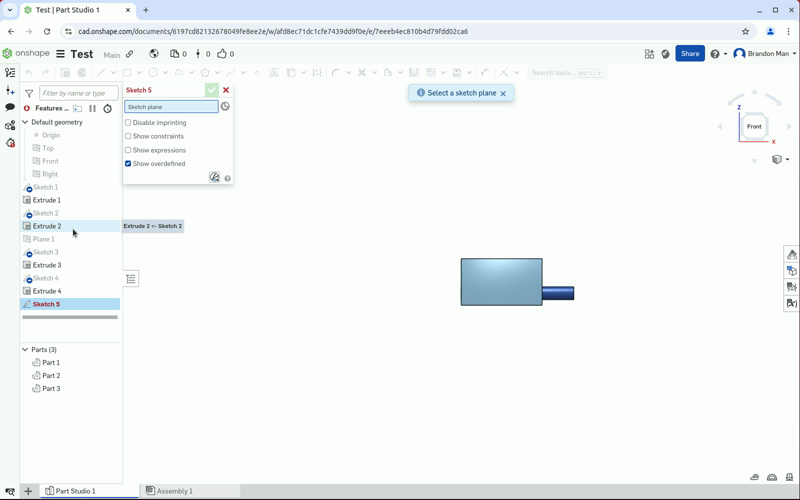
mouse_move(73, 163)
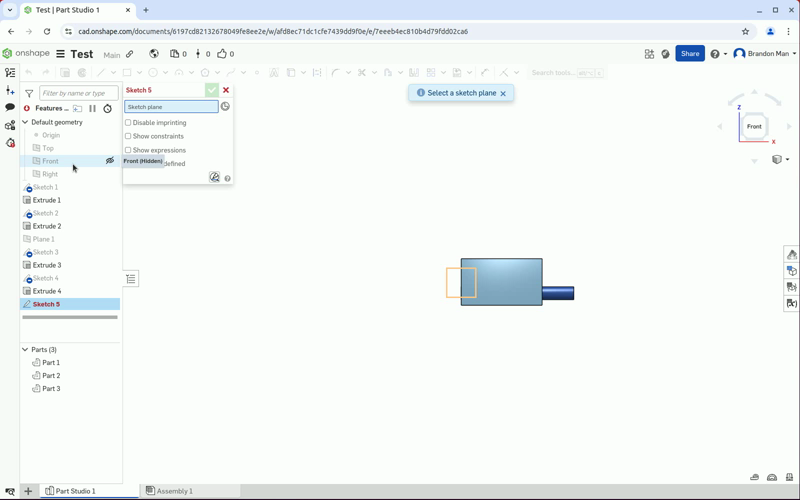
click(73, 163)
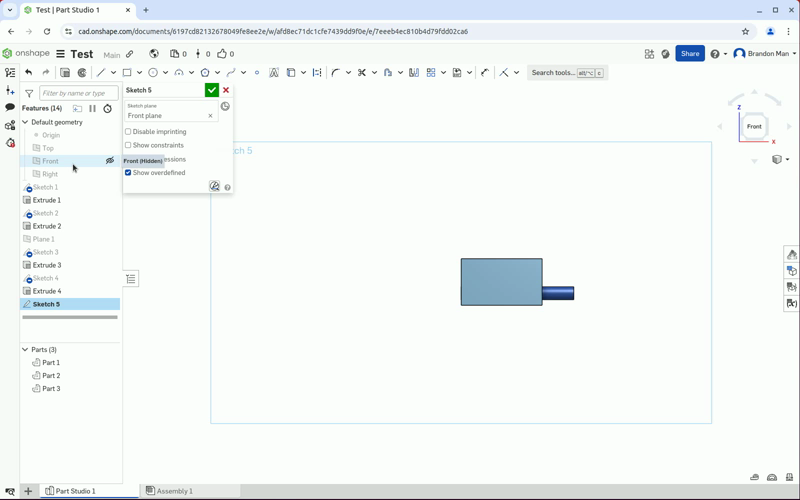
mouse_move(73, 352)
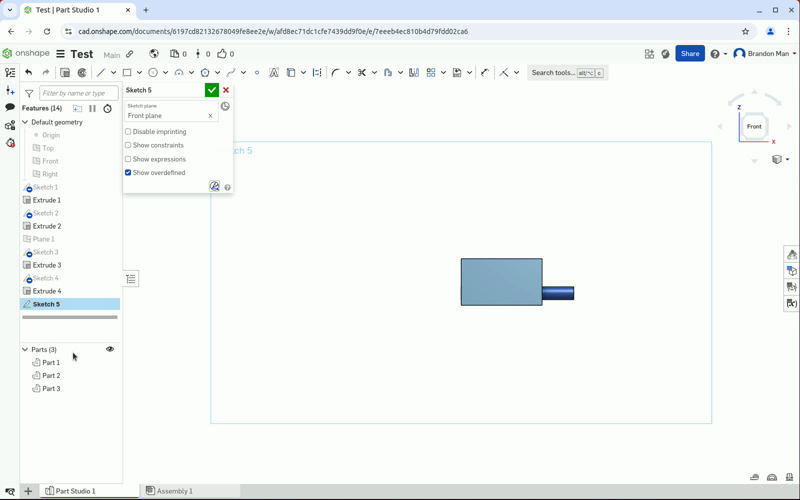
key(y)
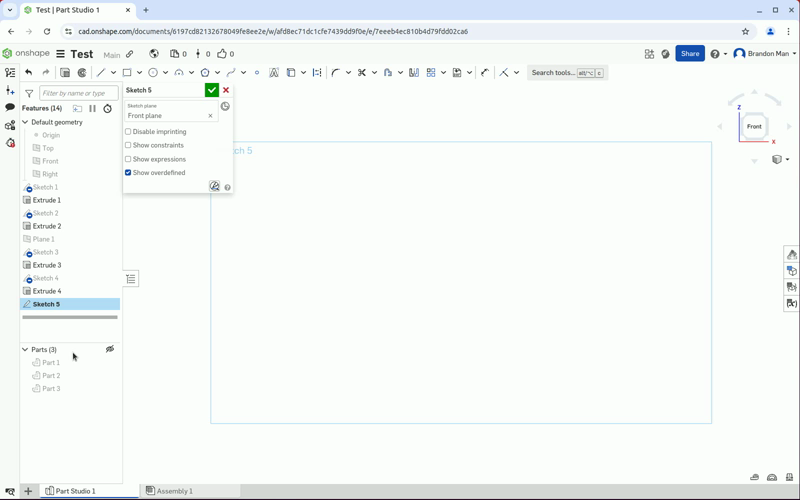
key(c)
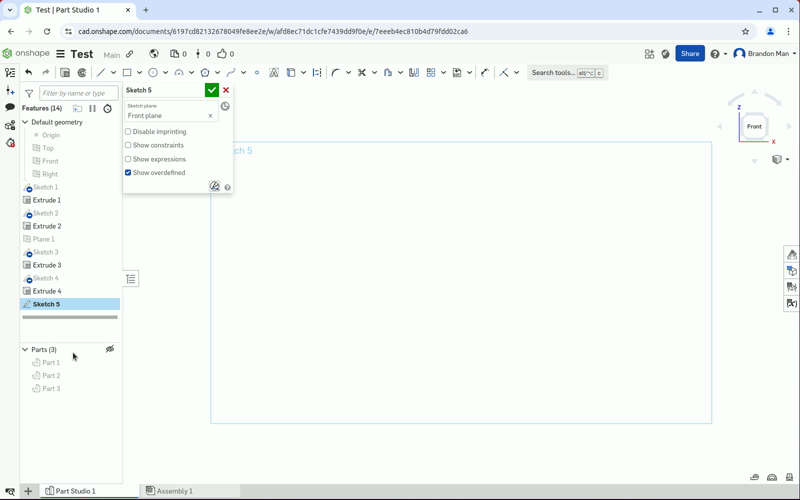
key_down(shift)
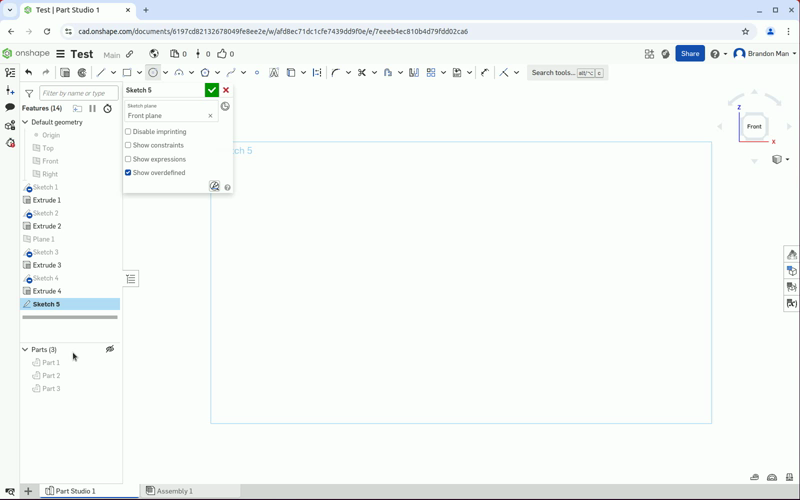
mouse_move(570, 293)
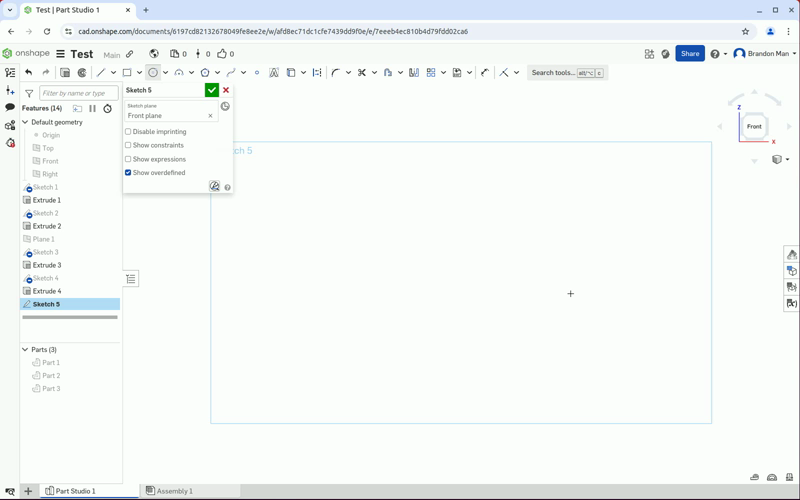
click(570, 293)
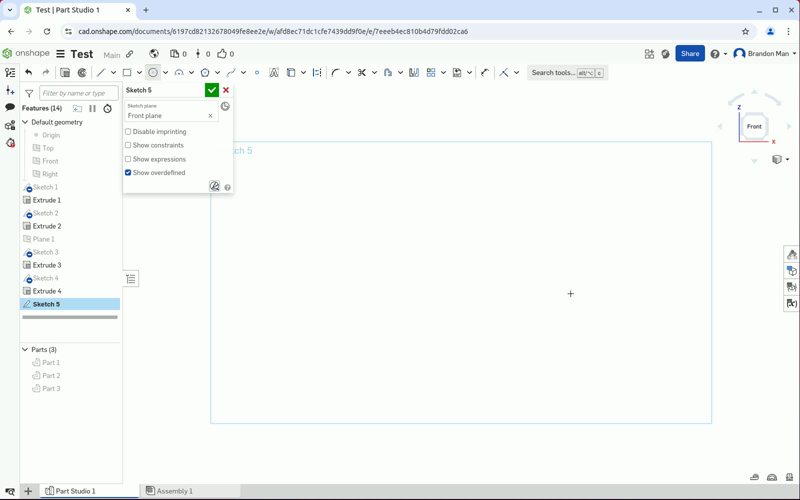
key_up(shift)
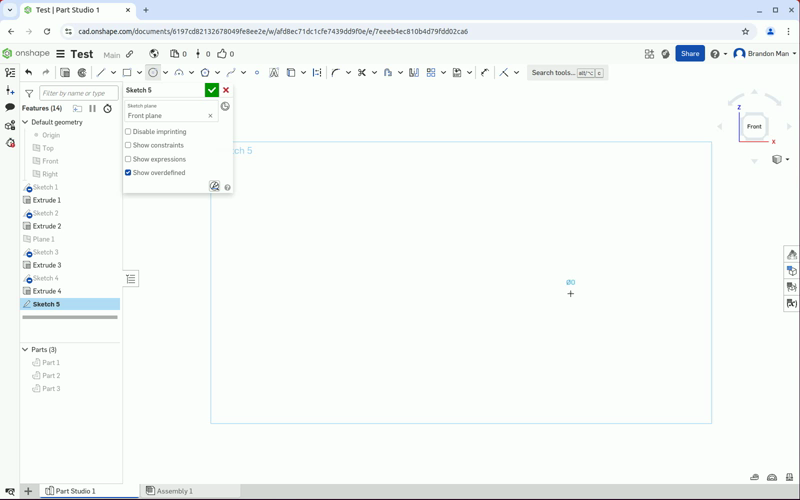
mouse_move(573, 293)
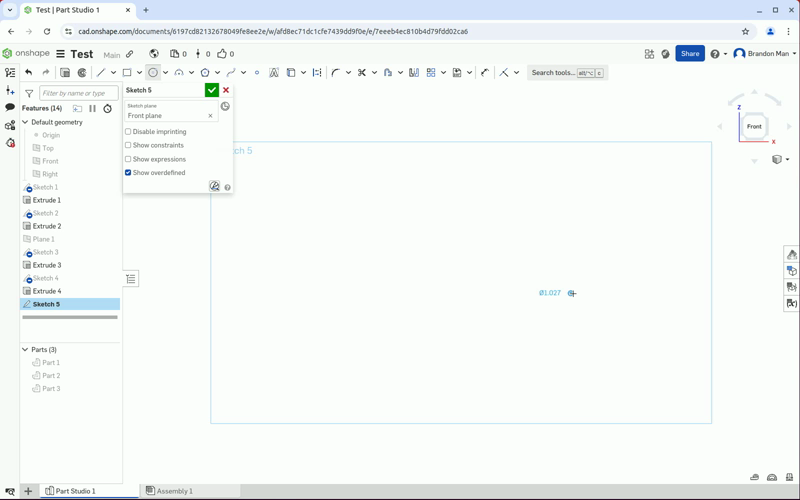
scroll(6)
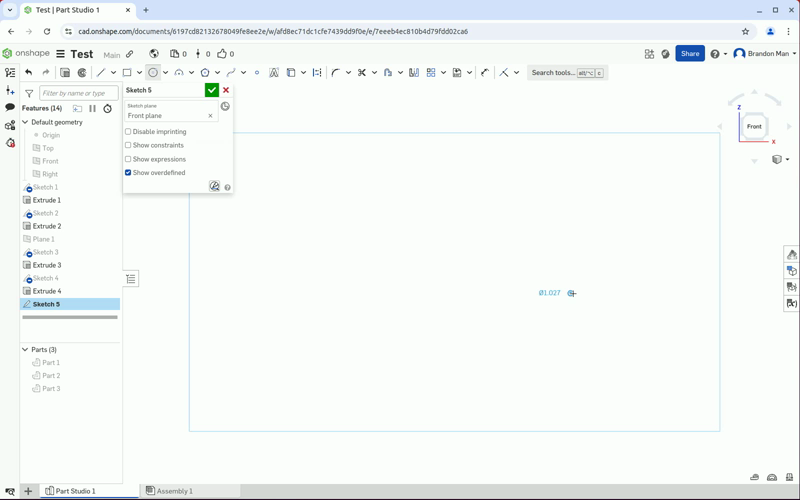
scroll(6)
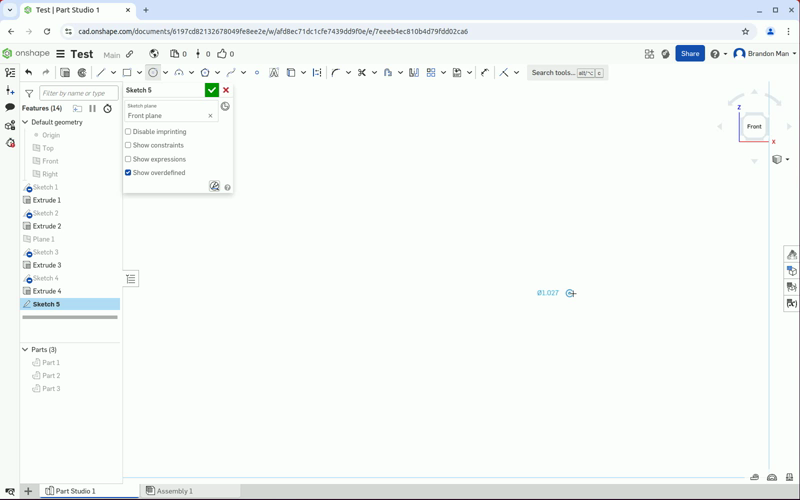
scroll(6)
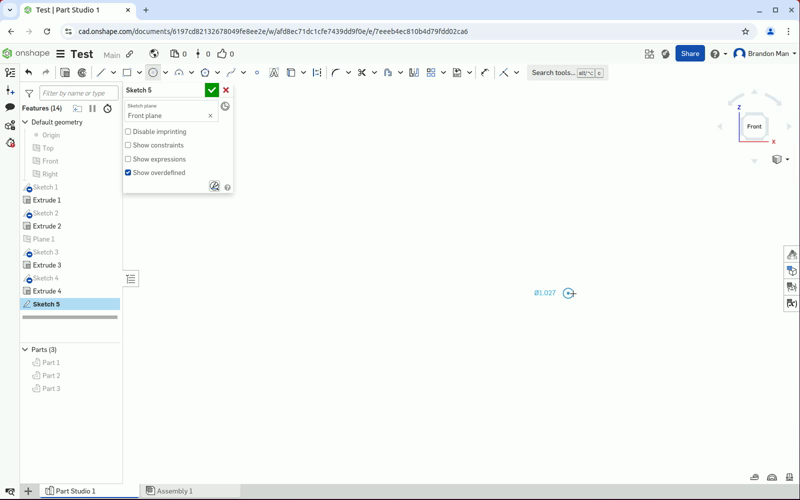
scroll(6)
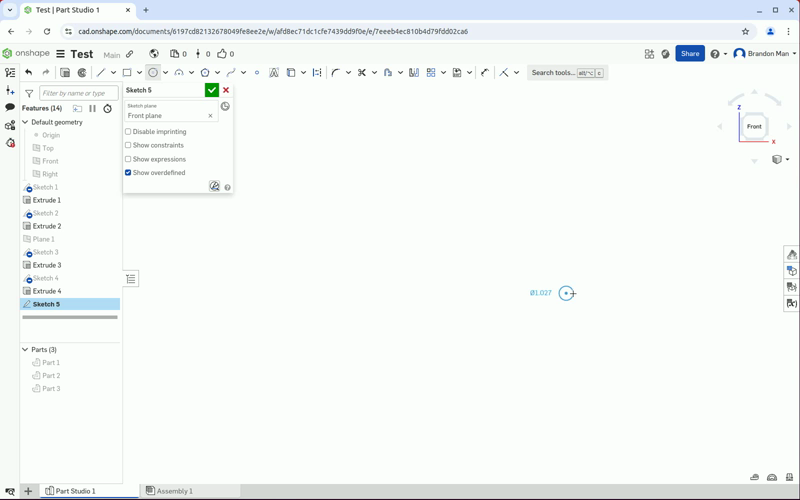
scroll(6)
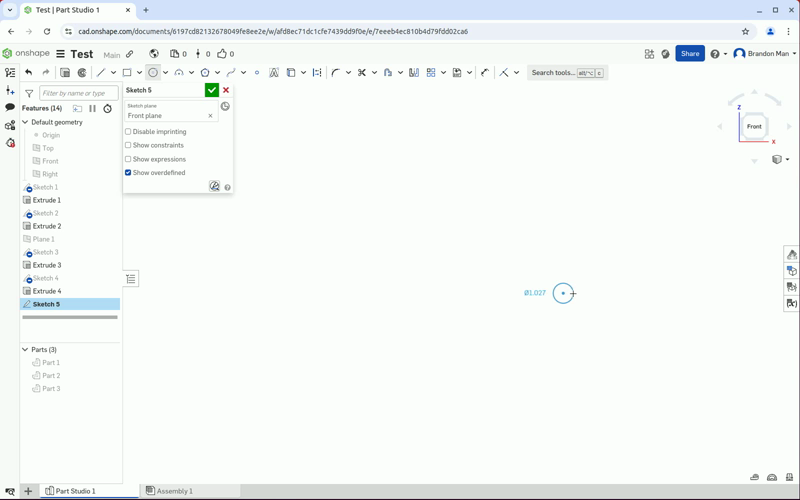
scroll(6)
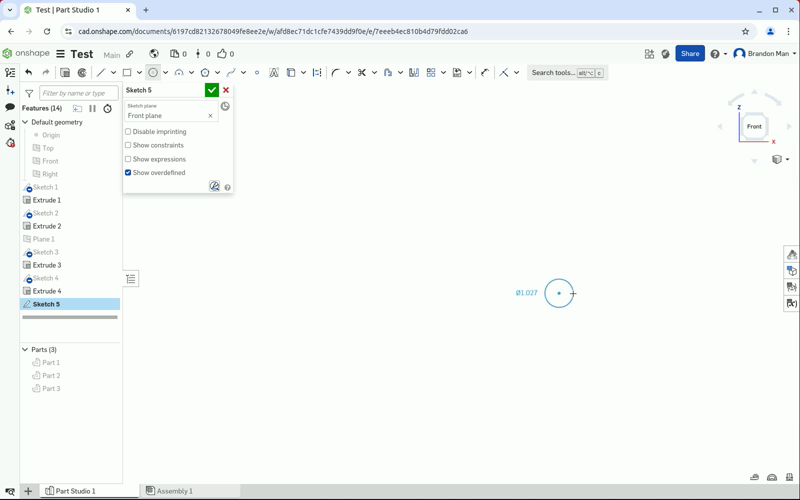
scroll(6)
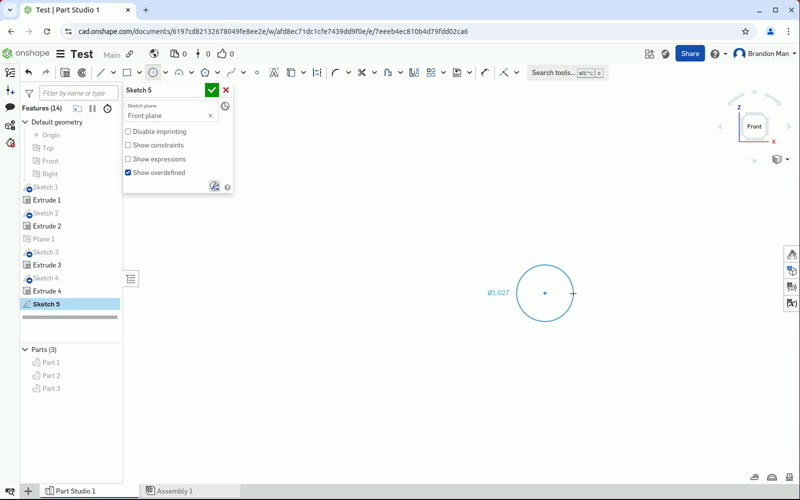
click(573, 293)
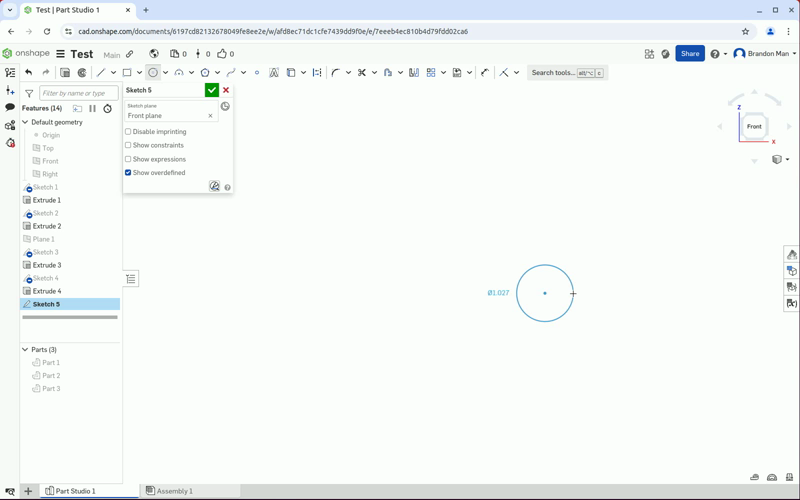
scroll(-6)
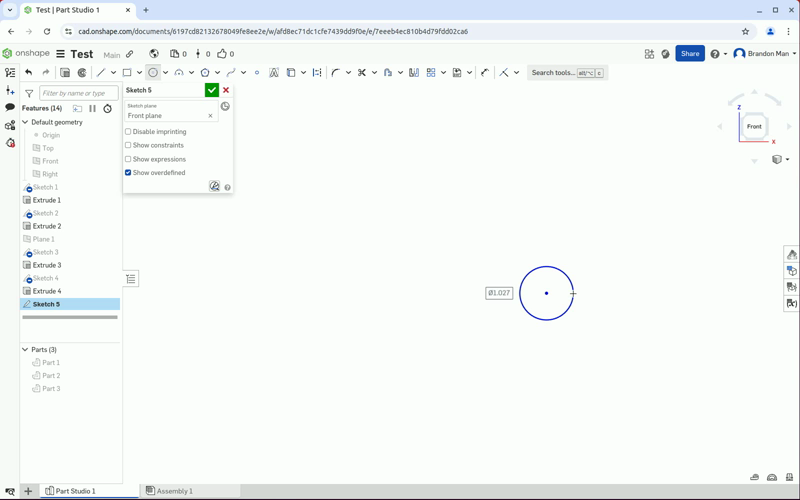
scroll(-6)
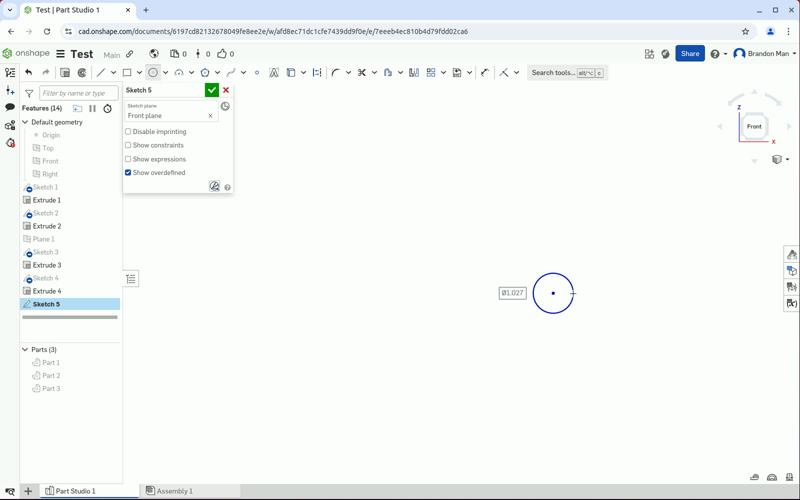
scroll(-6)
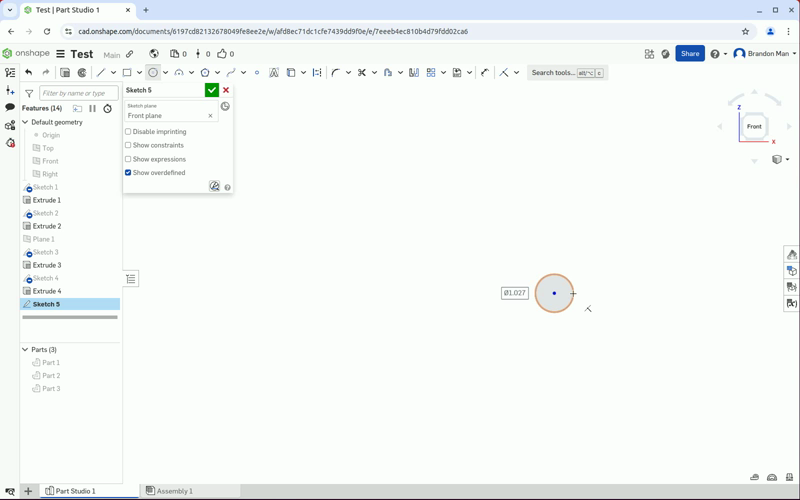
scroll(-6)
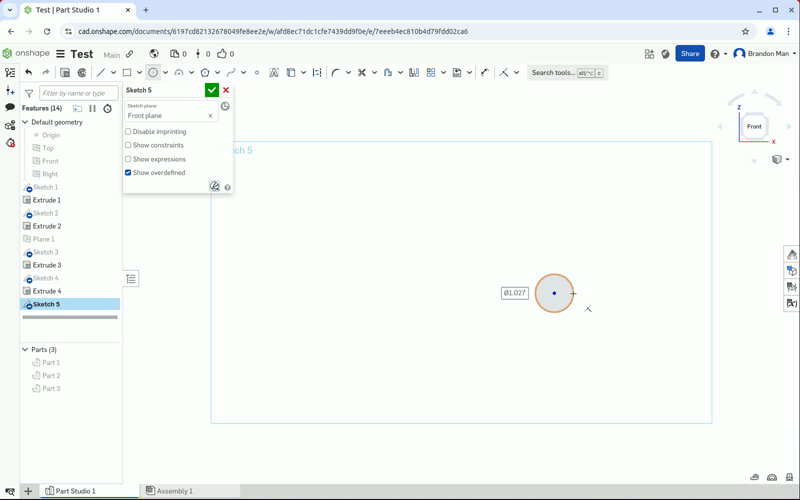
scroll(-6)
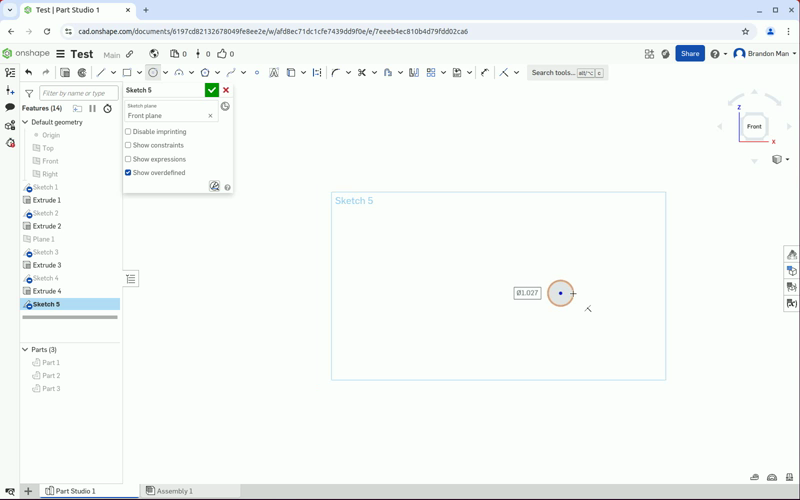
scroll(-6)
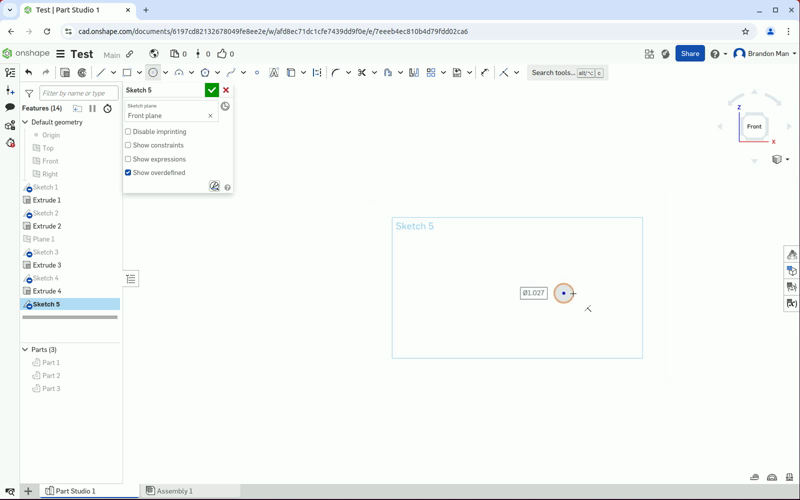
scroll(-6)
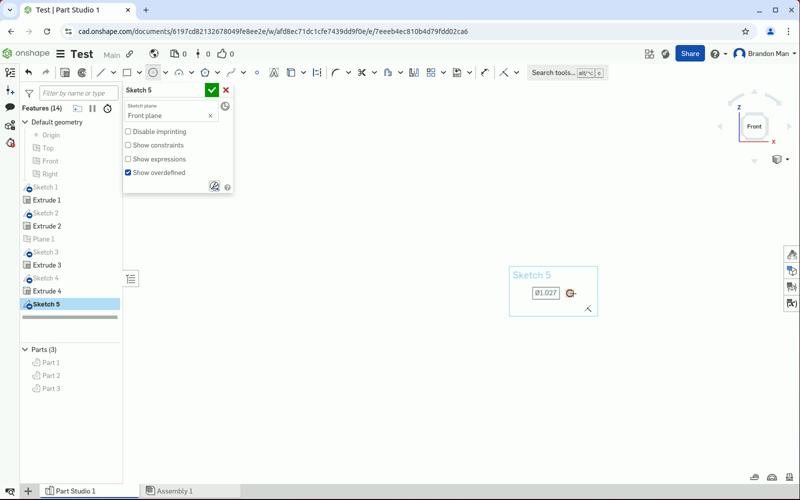
key(esc)
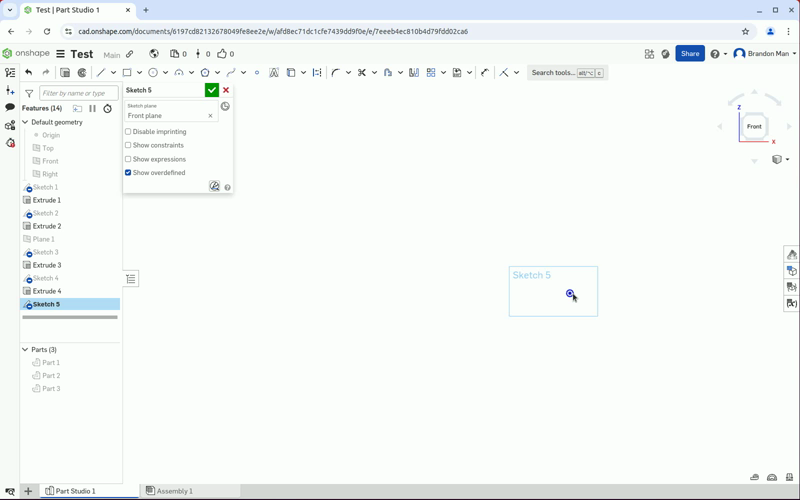
mouse_move(569, 293)
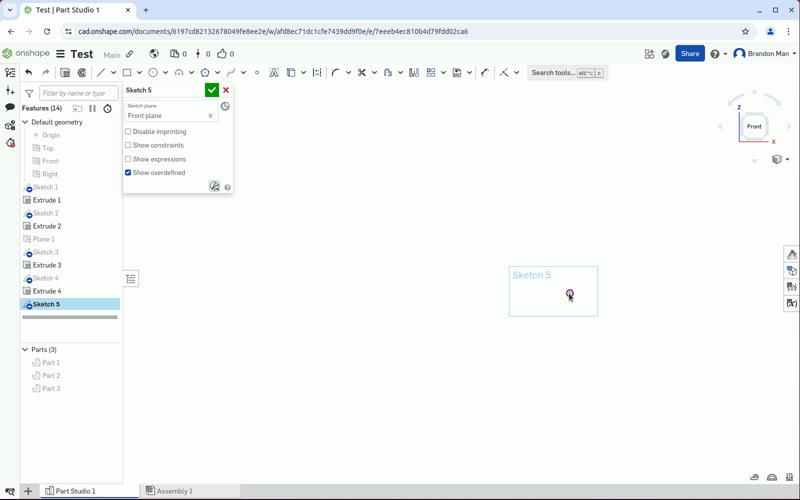
scroll(6)
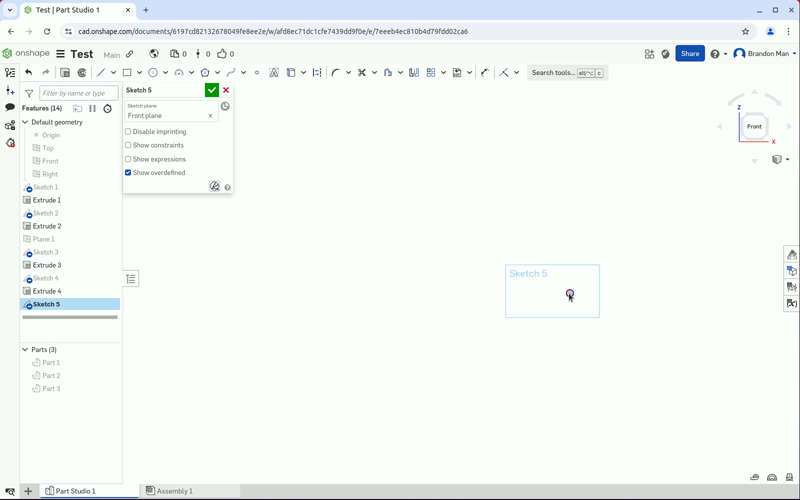
scroll(6)
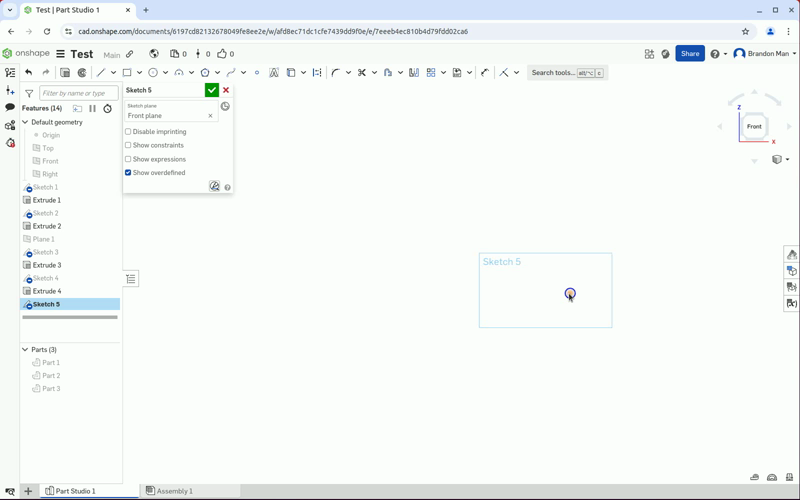
scroll(6)
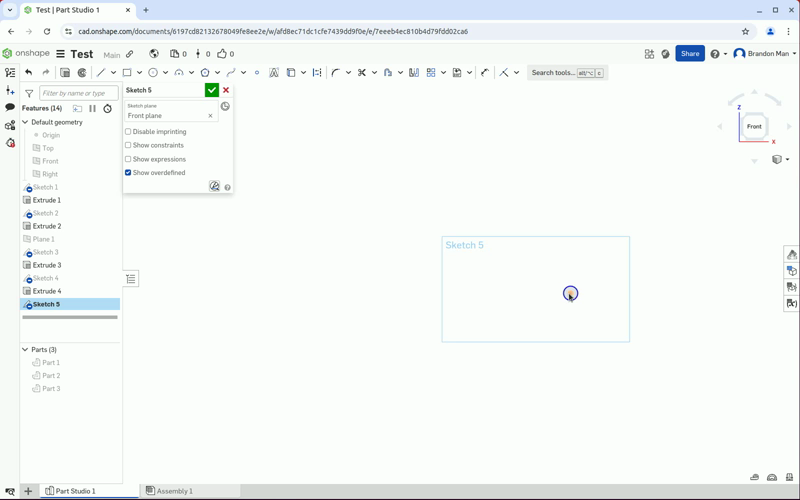
scroll(6)
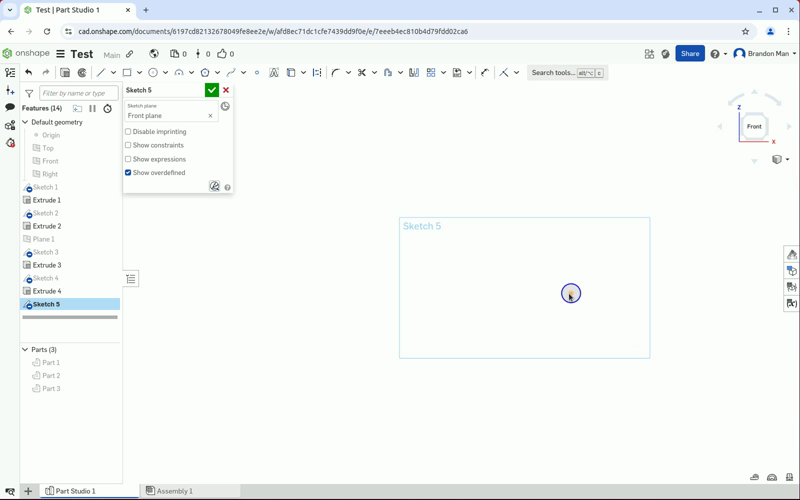
scroll(6)
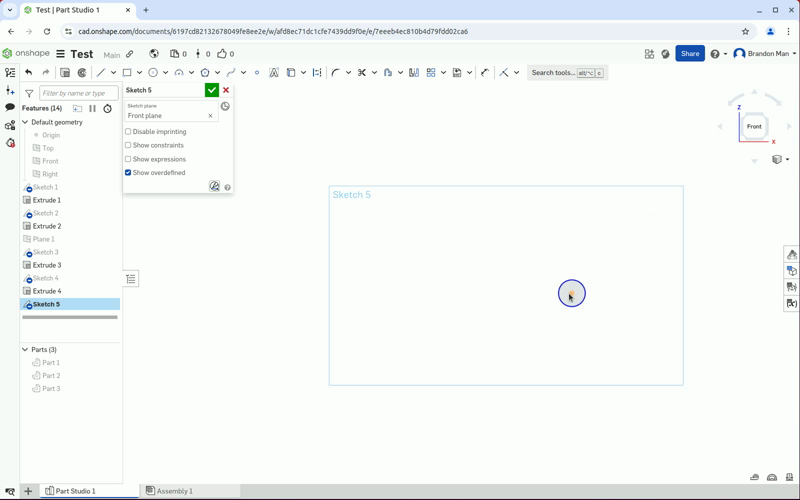
scroll(6)
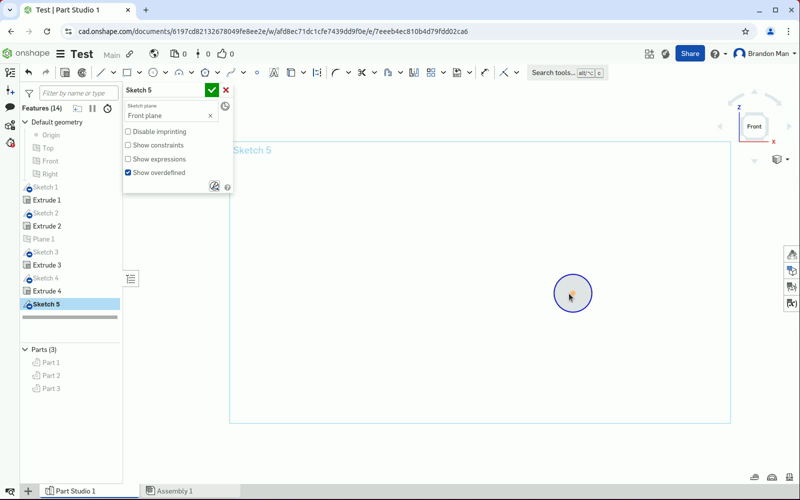
scroll(6)
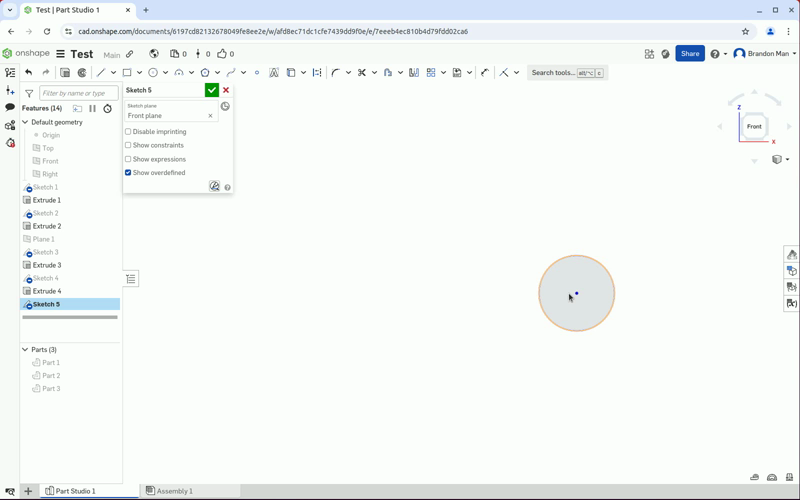
click(569, 293)
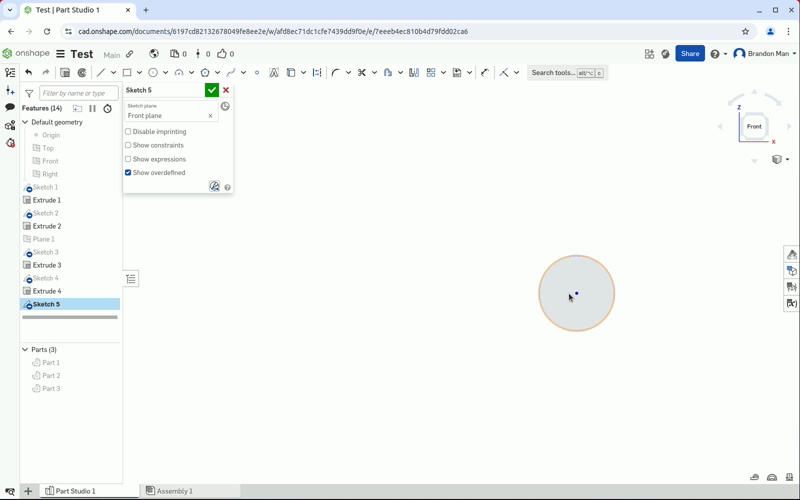
scroll(-6)
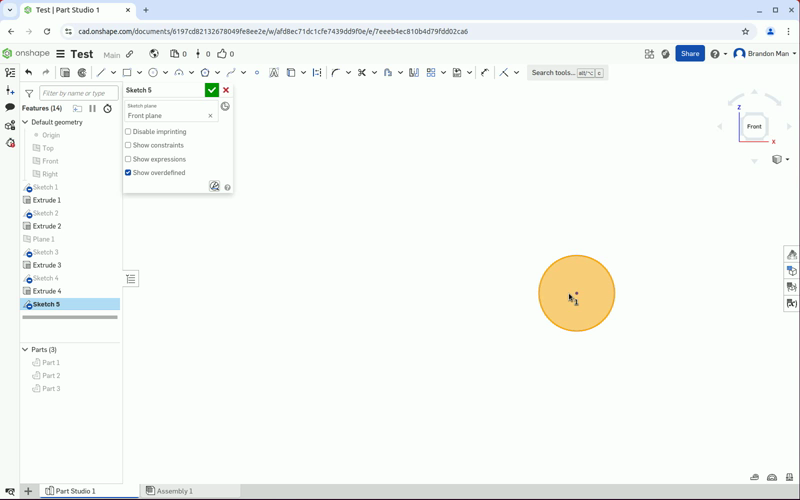
scroll(-6)
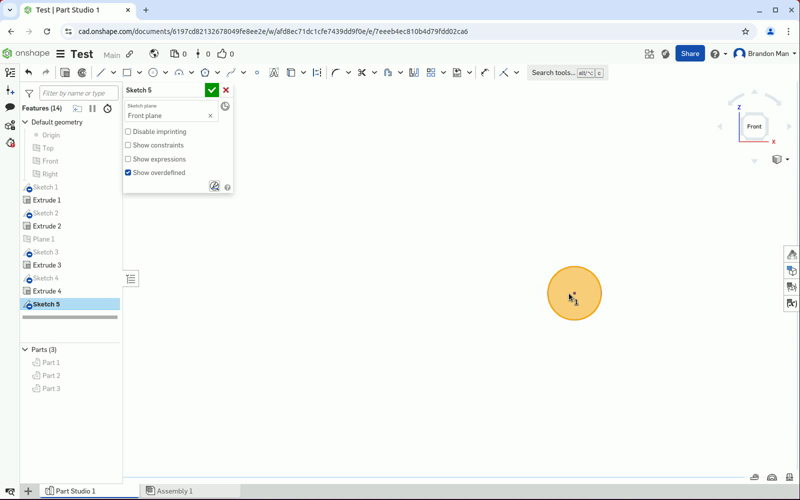
scroll(-6)
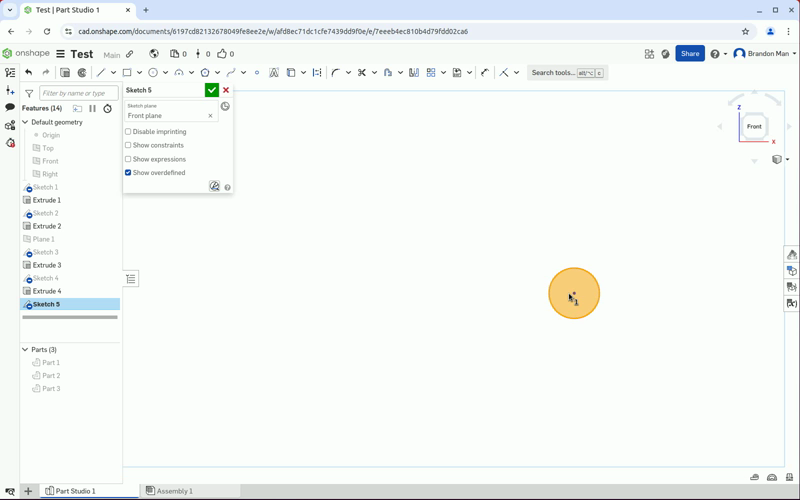
scroll(-6)
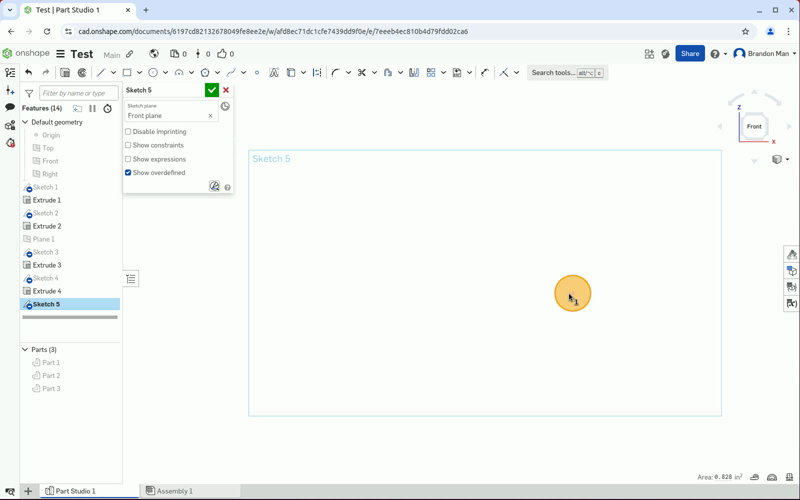
scroll(-6)
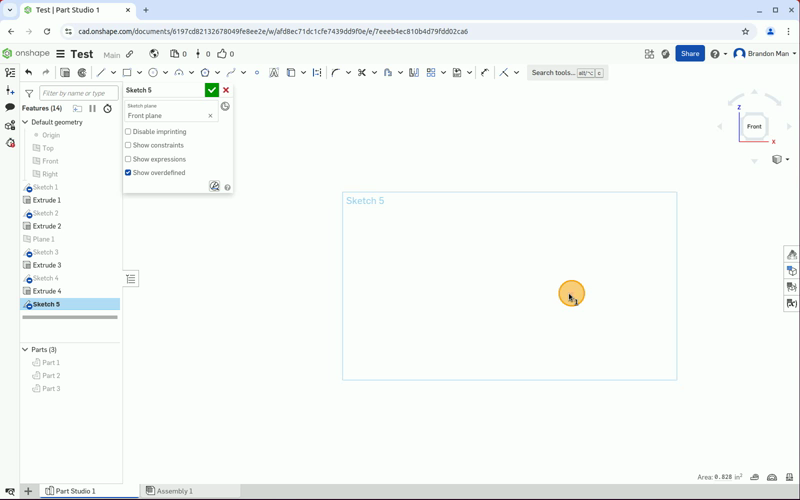
scroll(-6)
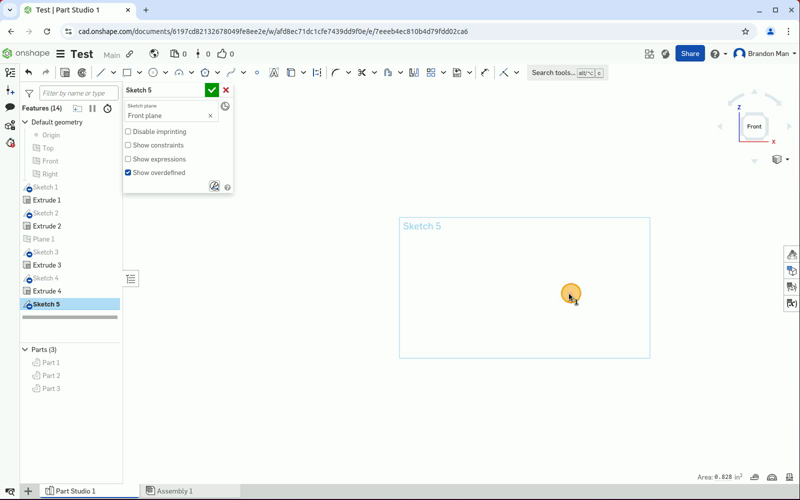
scroll(-6)
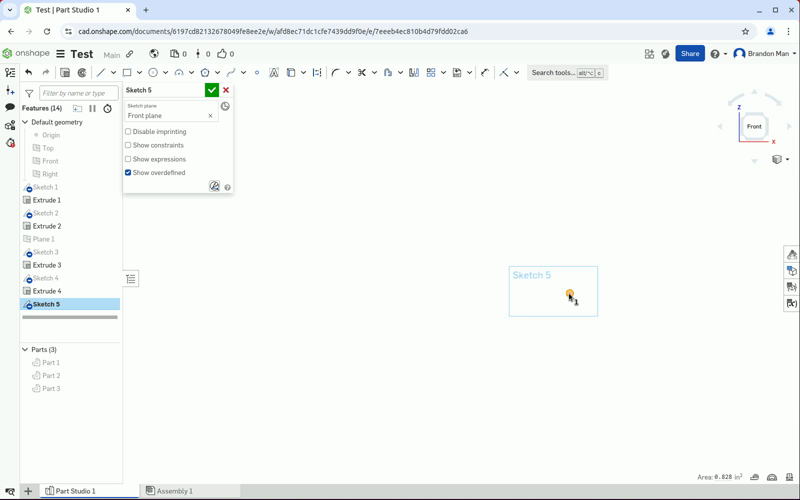
mouse_move(73, 352)
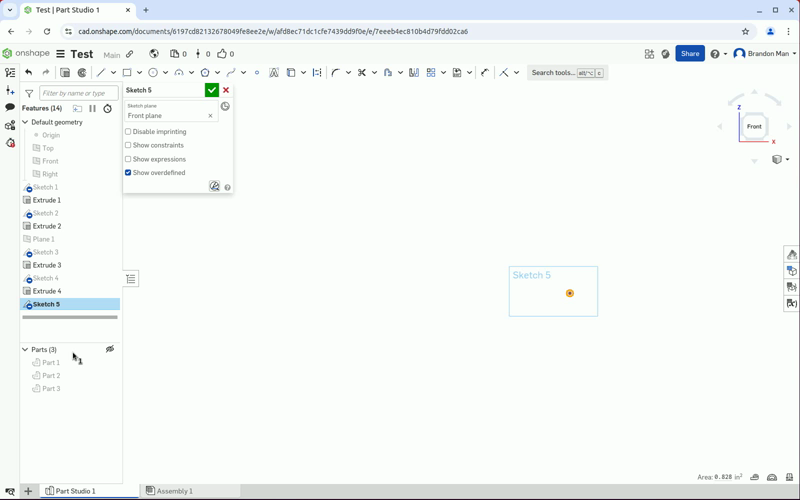
key(shift+y)
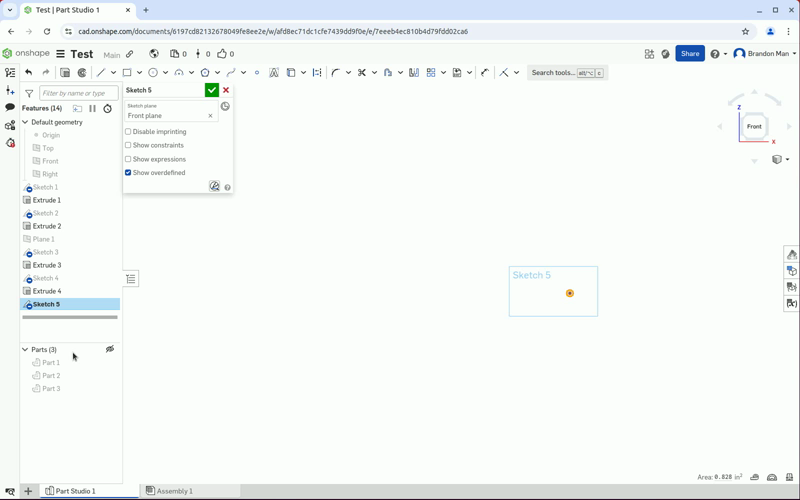
key(shift+e)
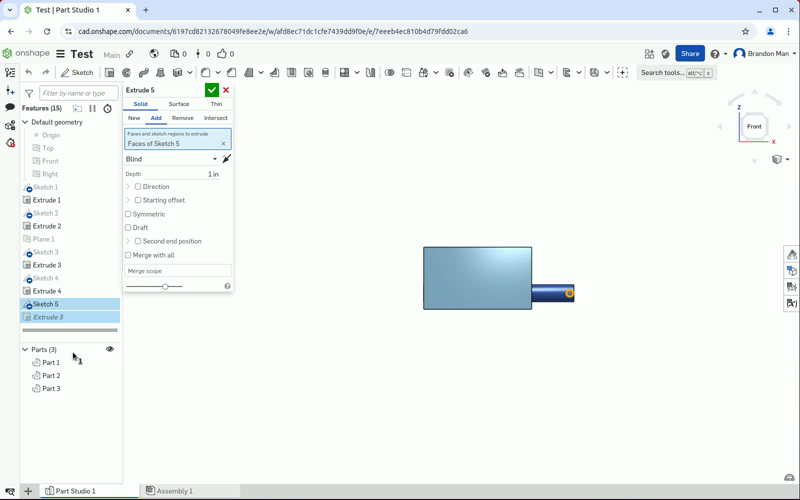
mouse_move(143, 106)
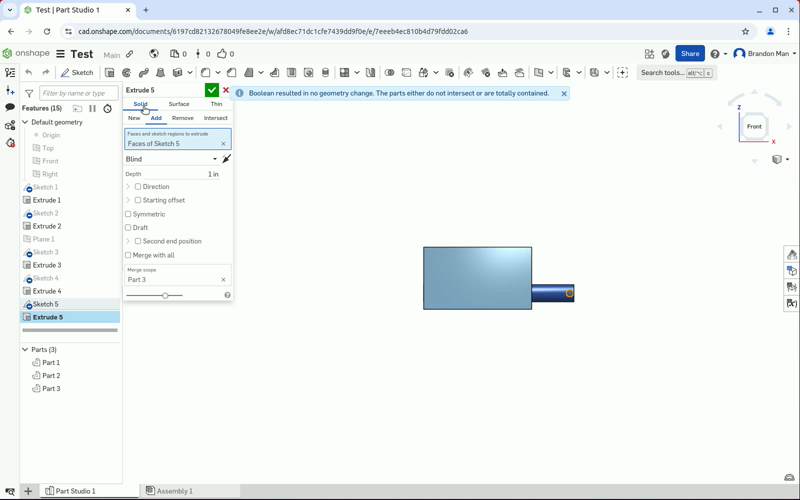
click(143, 106)
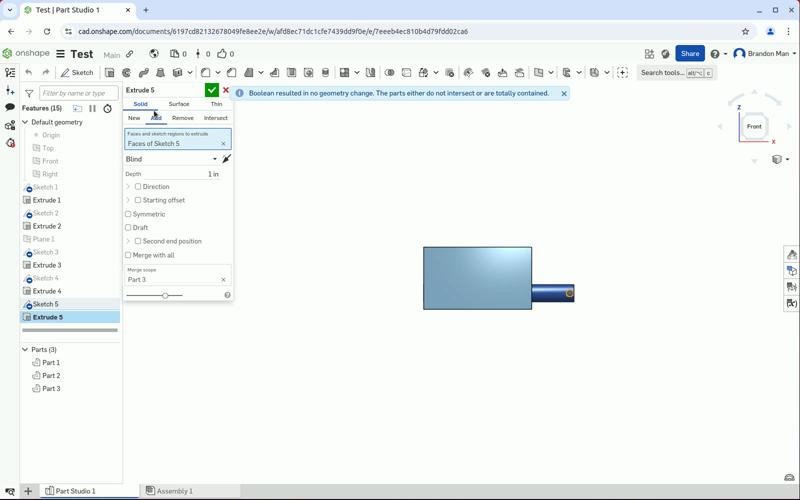
mouse_move(186, 120)
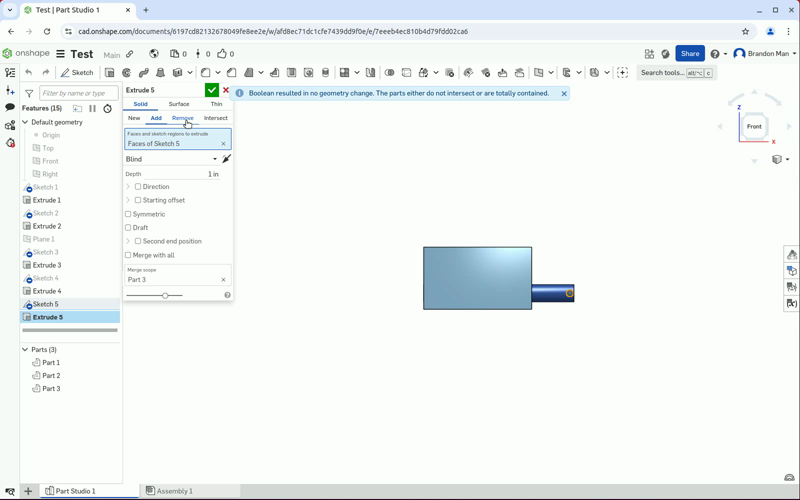
click(186, 120)
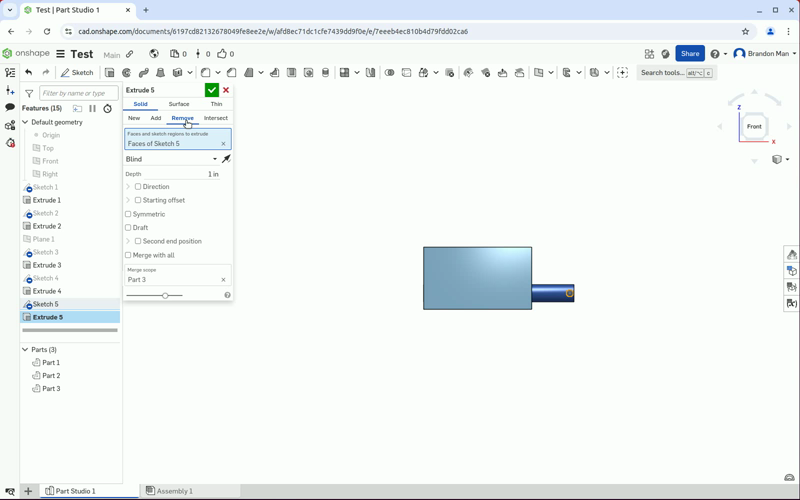
key(tab, 4)
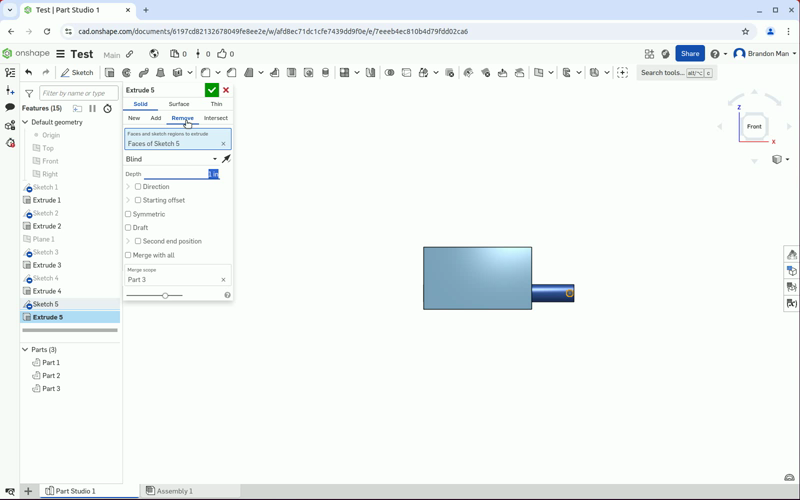
text(2.888)
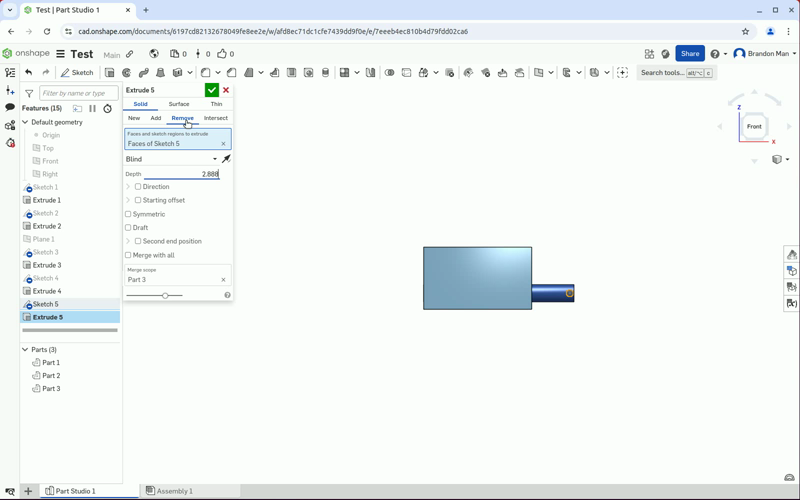
key(tab, 3)
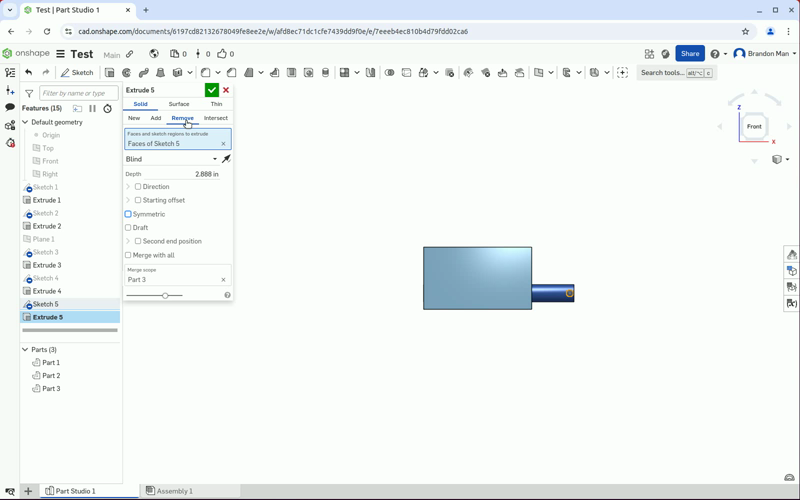
key(space)
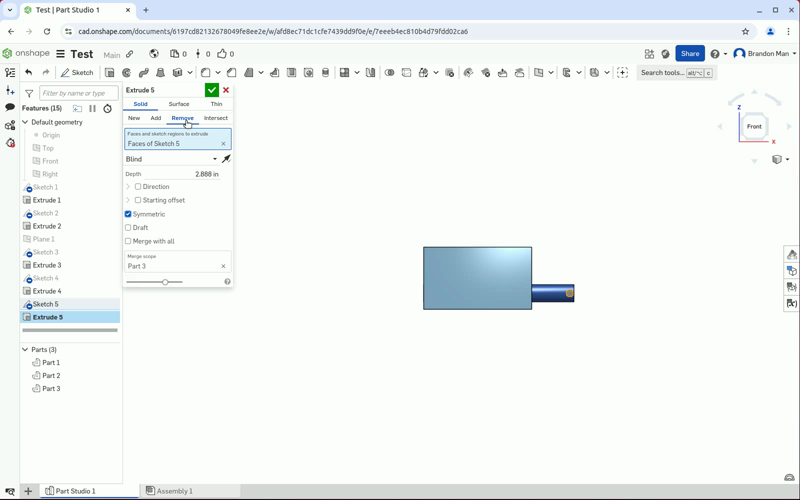
key(tab, 2)
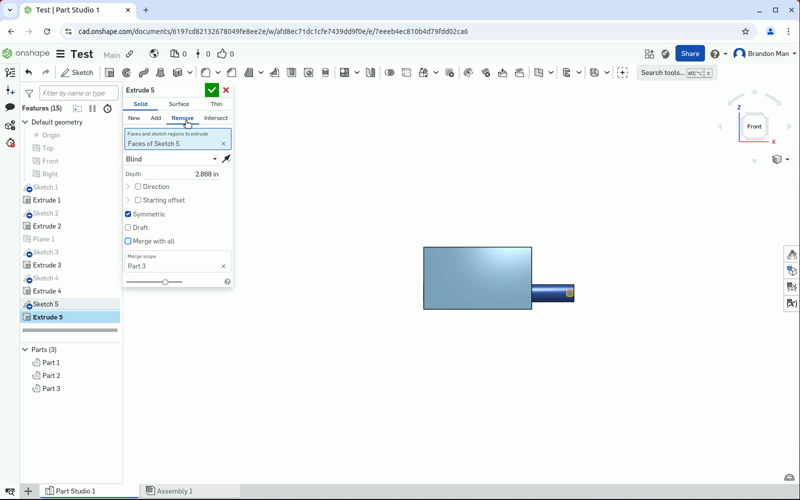
key(space)
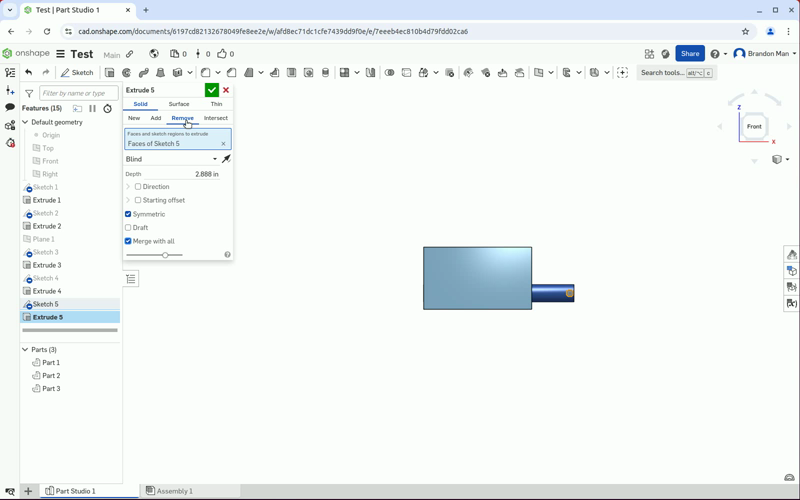
key(enter)
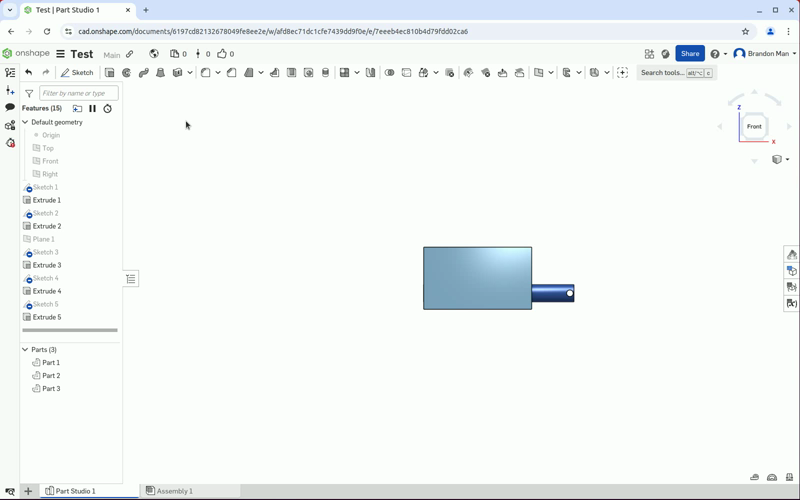
key(shift+h)
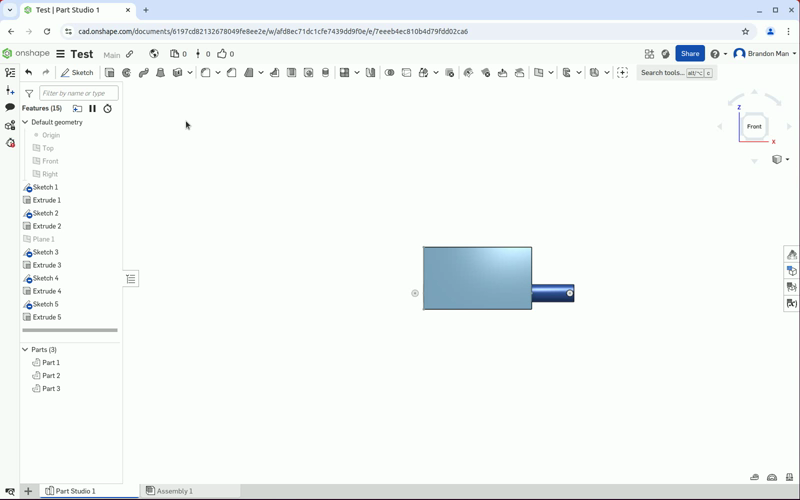
key(shift+h)
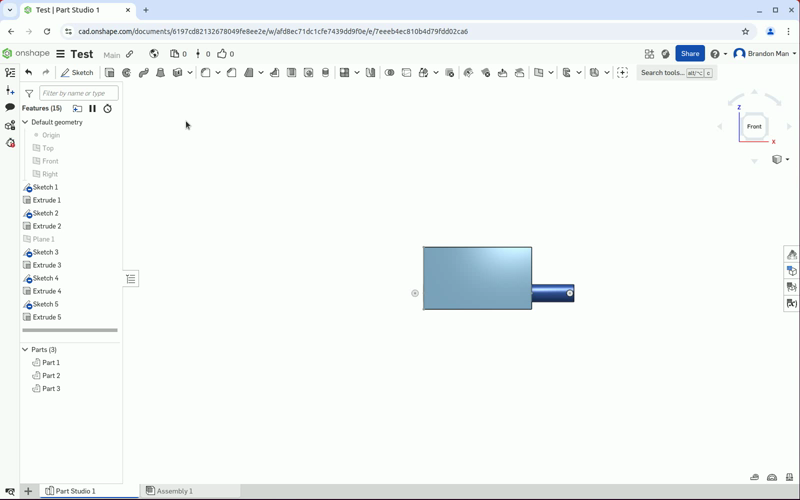
key(shift+7)
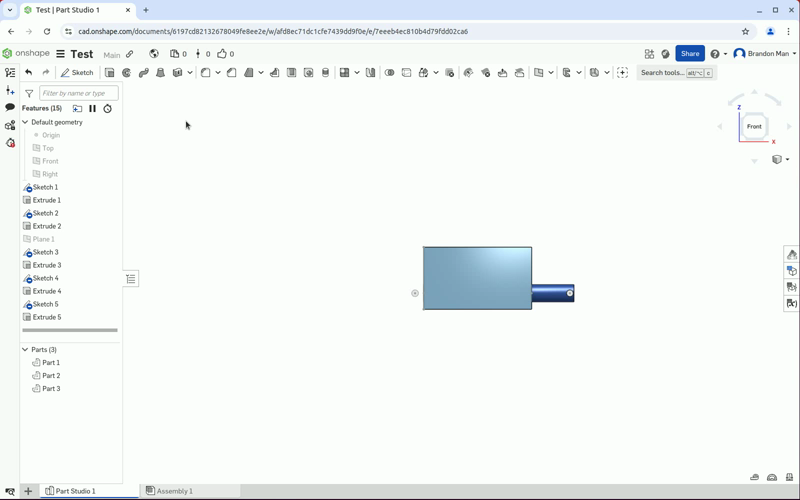
key(left, 2)
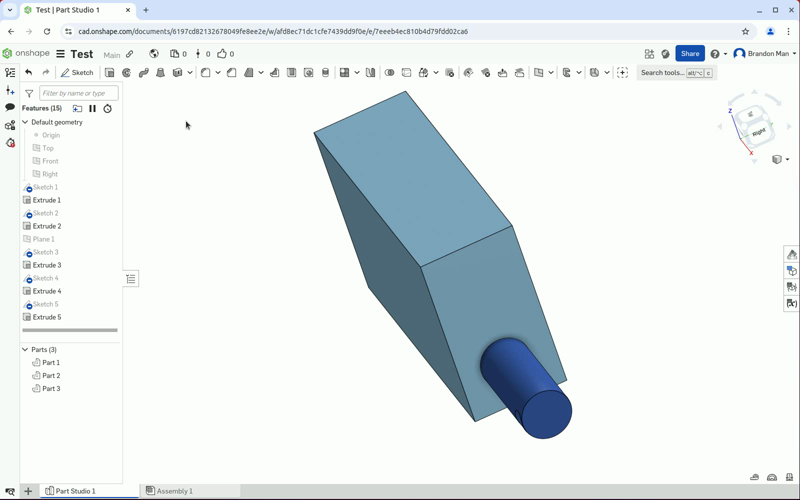
key(down, 2)
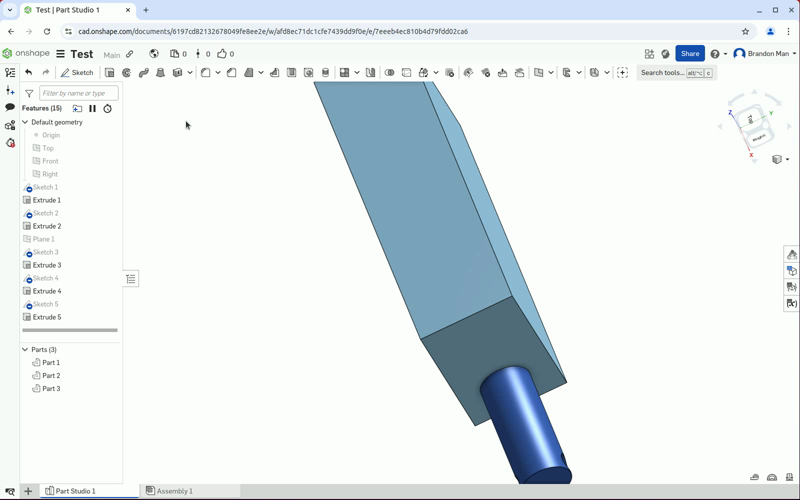
key(up, 2)
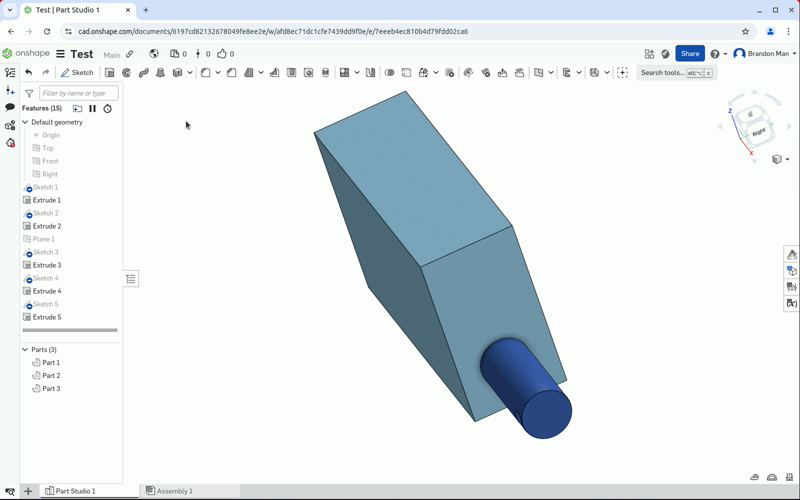
key(right, 2)
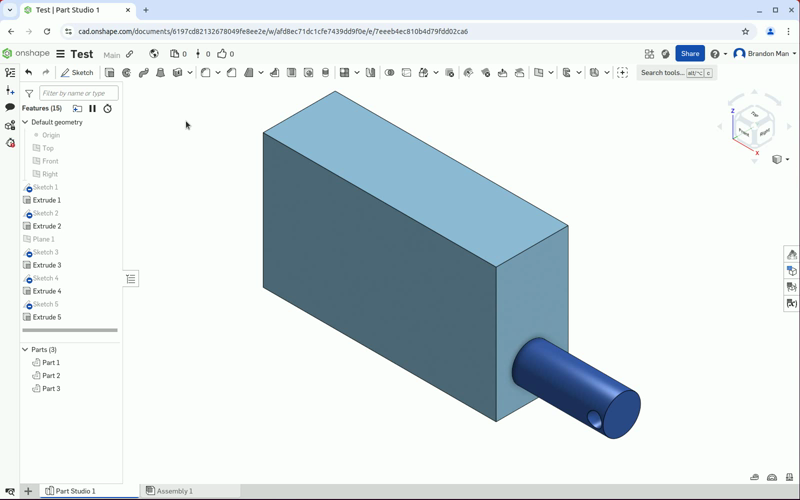
mouse_move(73, 189)
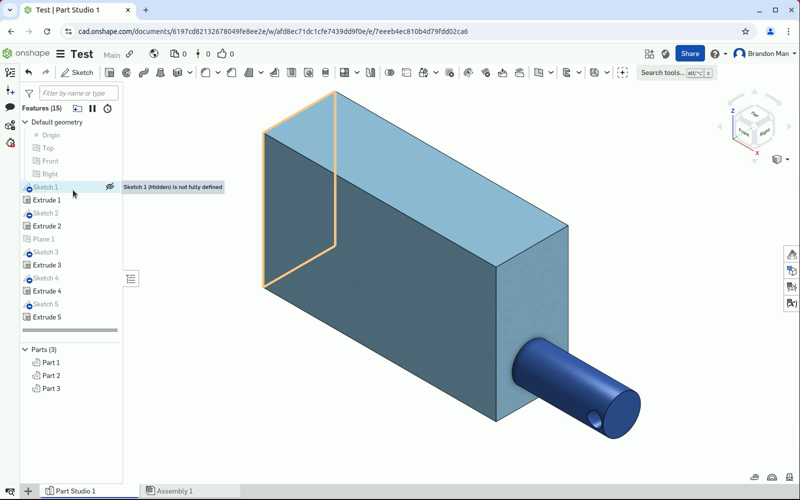
click(73, 189)